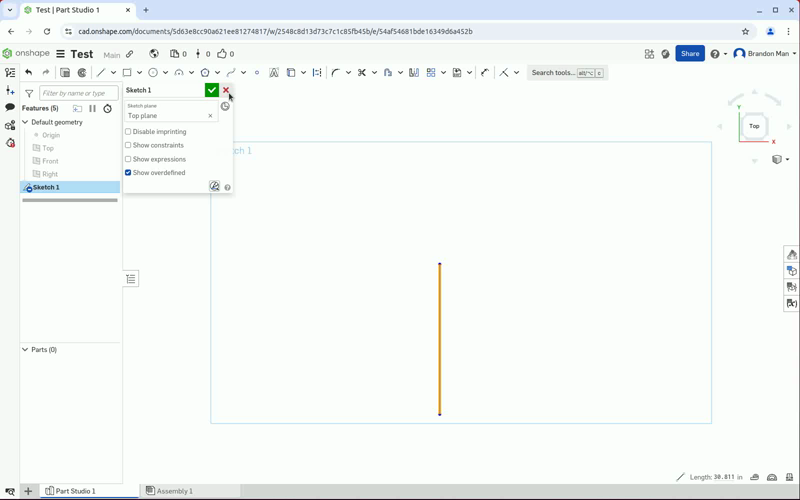
key(shift+h)
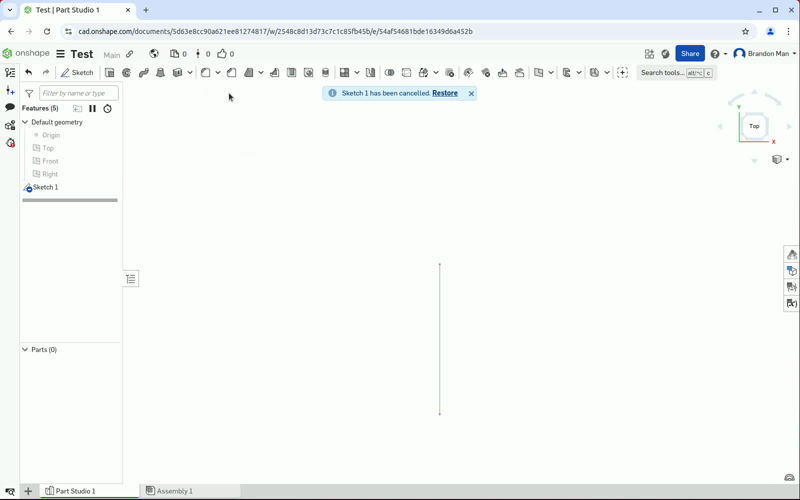
key(shift+s)
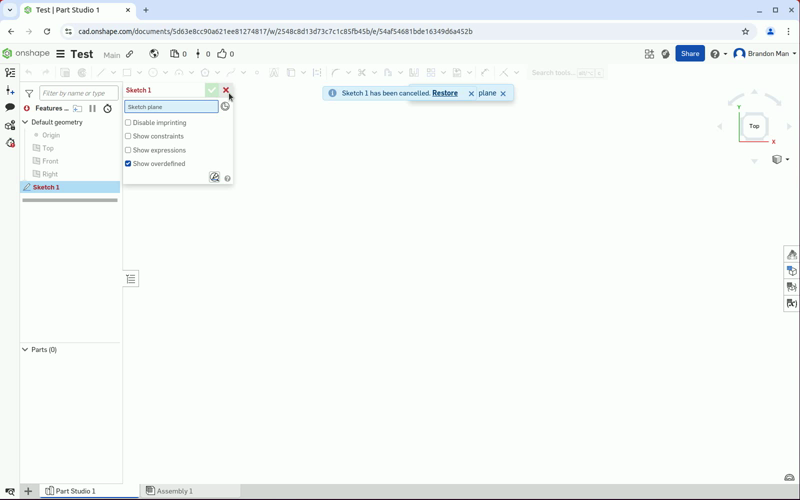
mouse_move(73, 150)
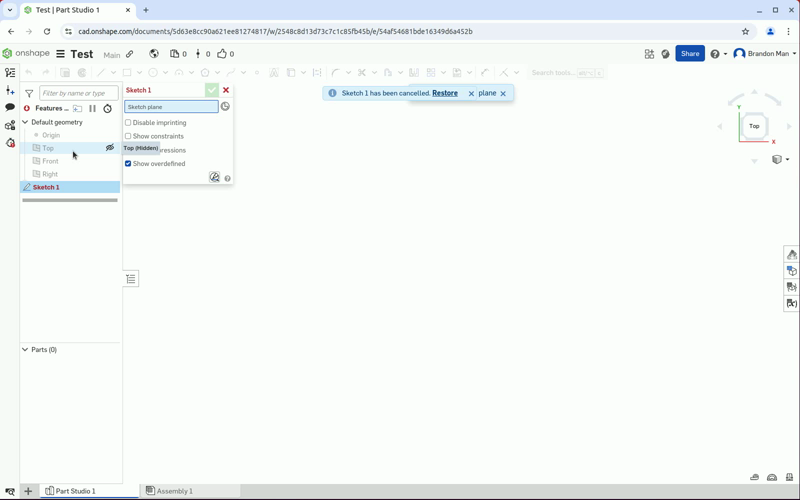
click(73, 150)
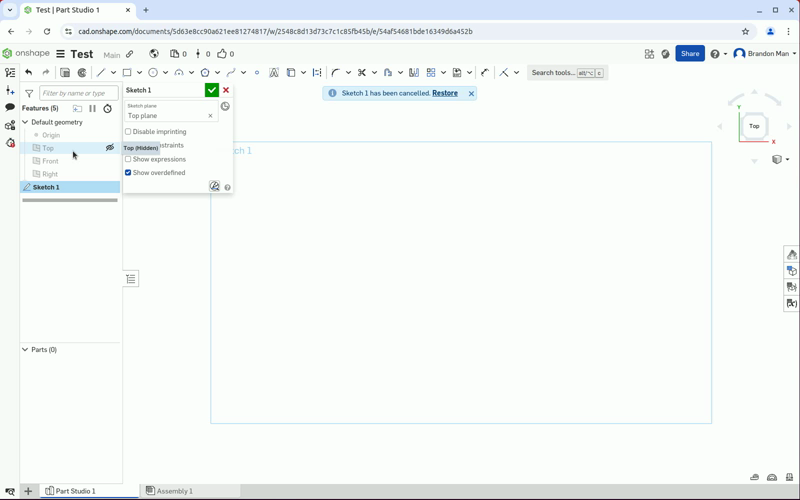
mouse_move(73, 352)
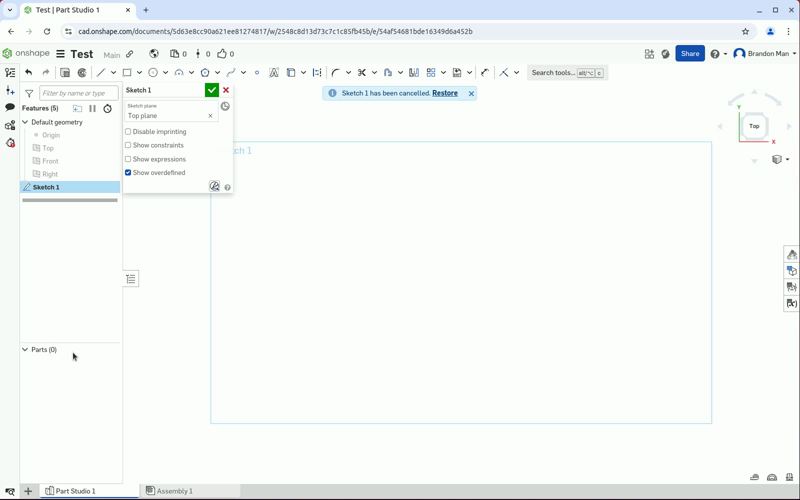
key(y)
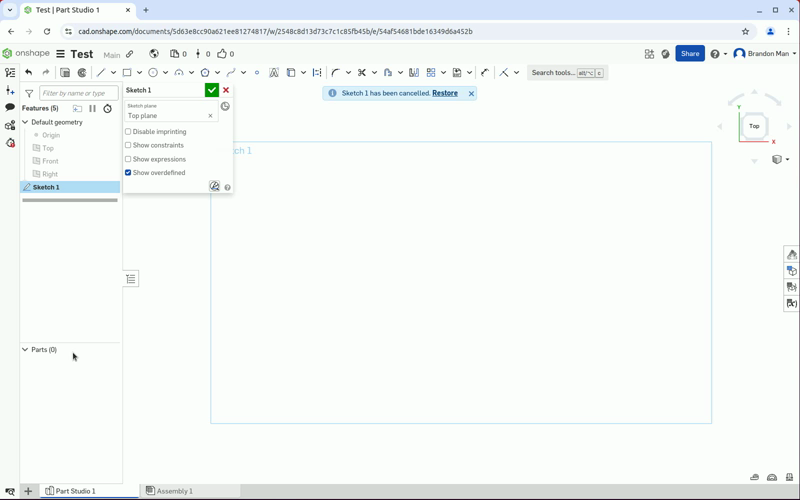
key(a)
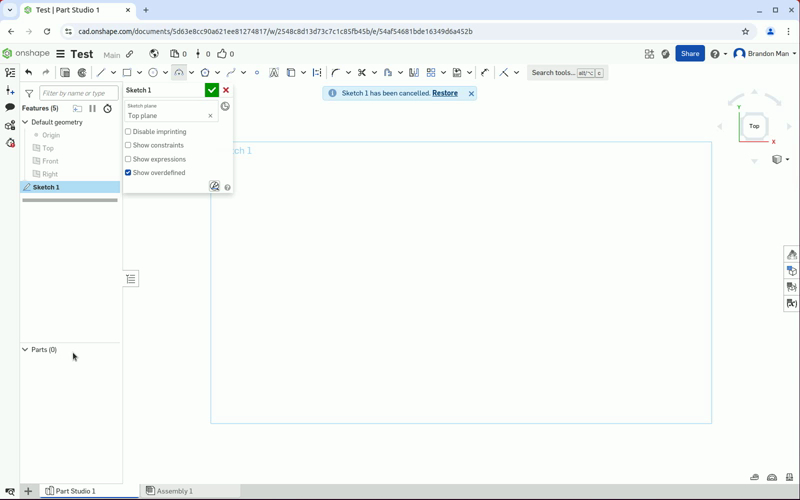
key_down(shift)
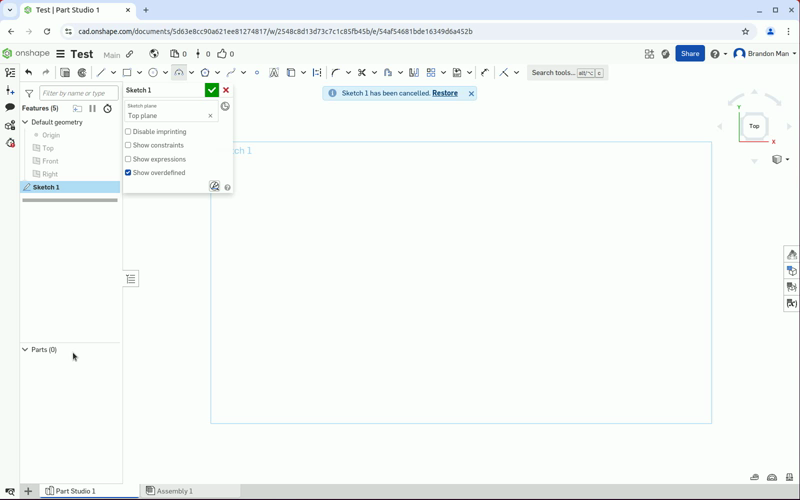
mouse_move(401, 327)
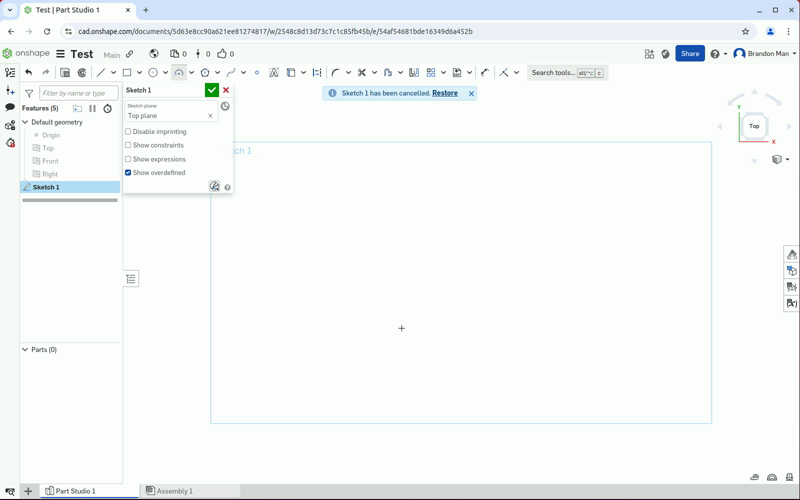
click(401, 327)
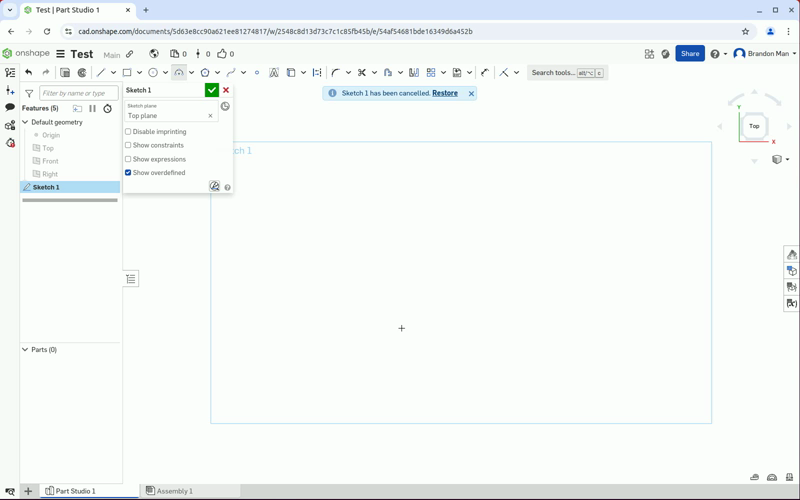
key_up(shift)
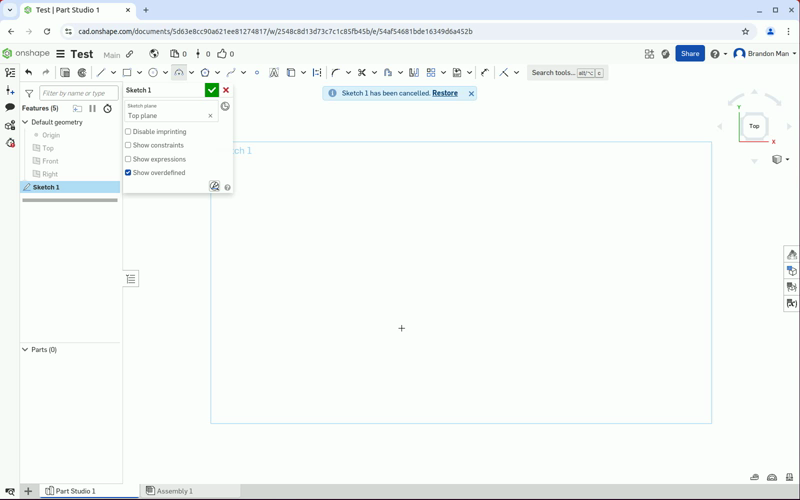
key_down(shift)
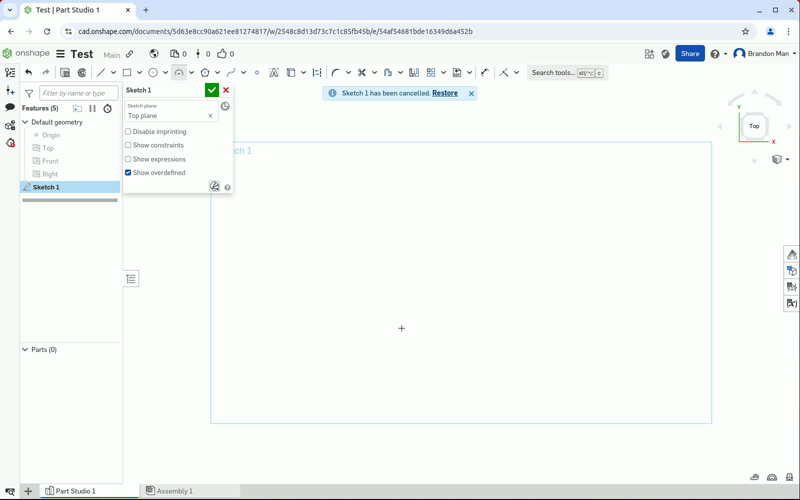
mouse_move(418, 342)
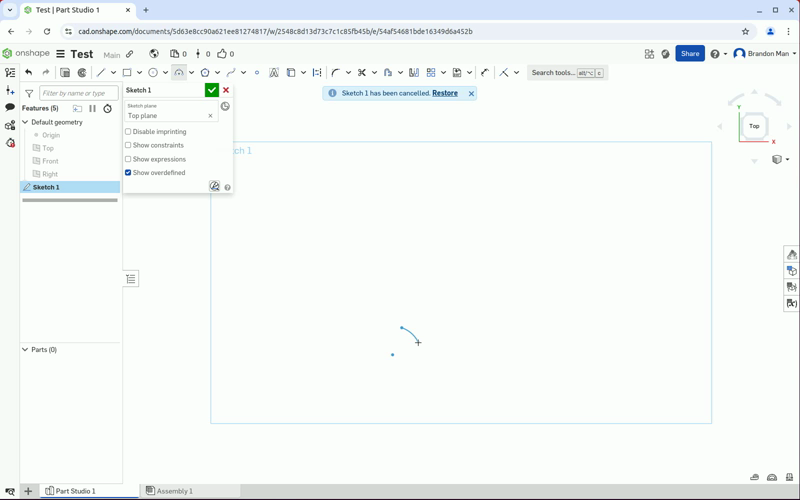
click(418, 342)
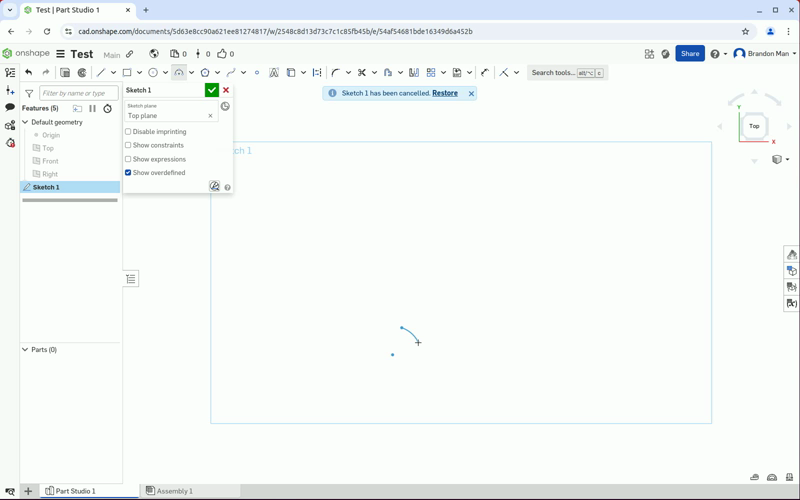
mouse_move(413, 331)
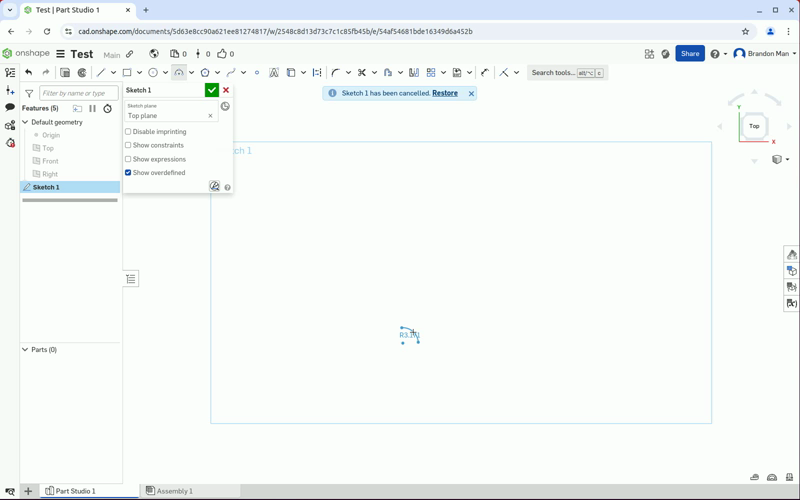
click(413, 331)
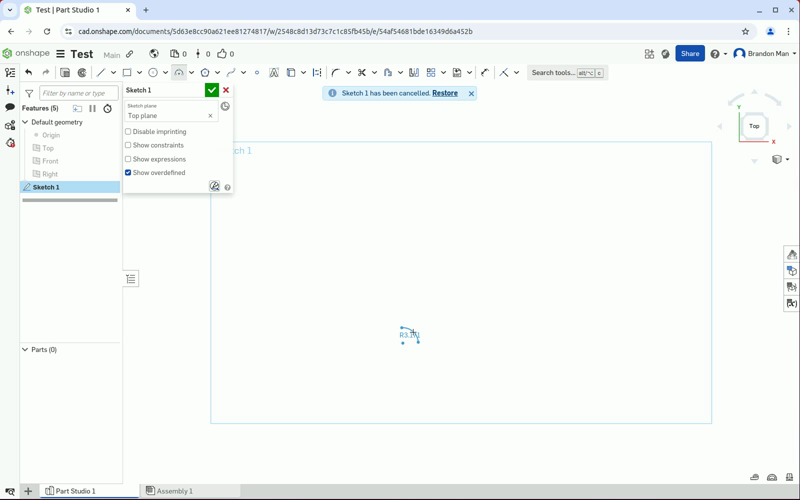
key_up(shift)
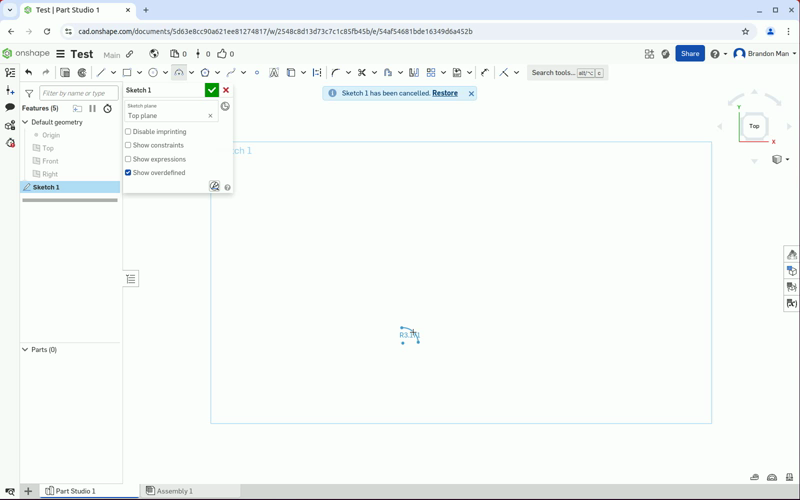
key(esc)
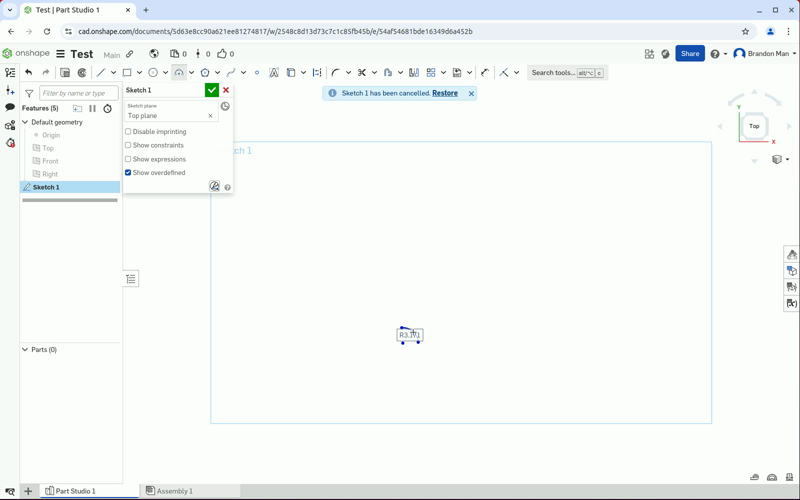
key(l)
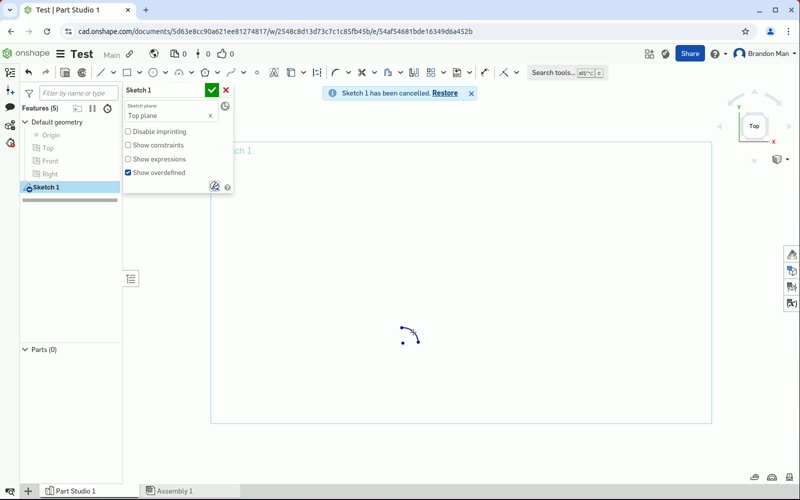
mouse_move(418, 342)
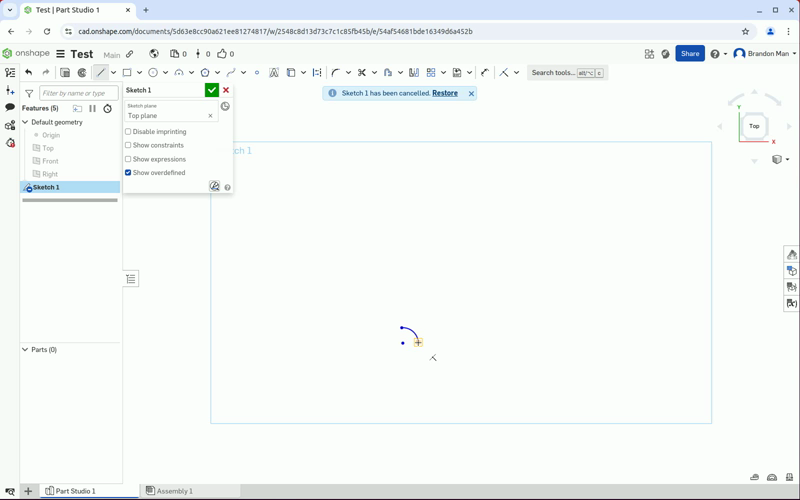
click(418, 342)
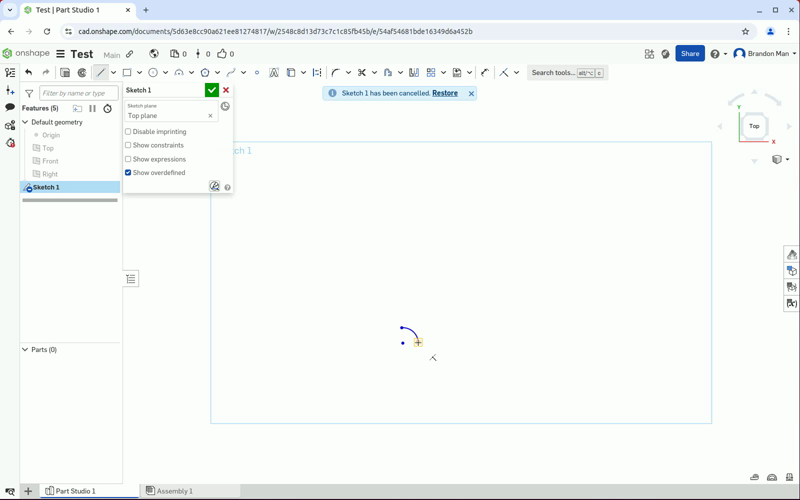
key_down(shift)
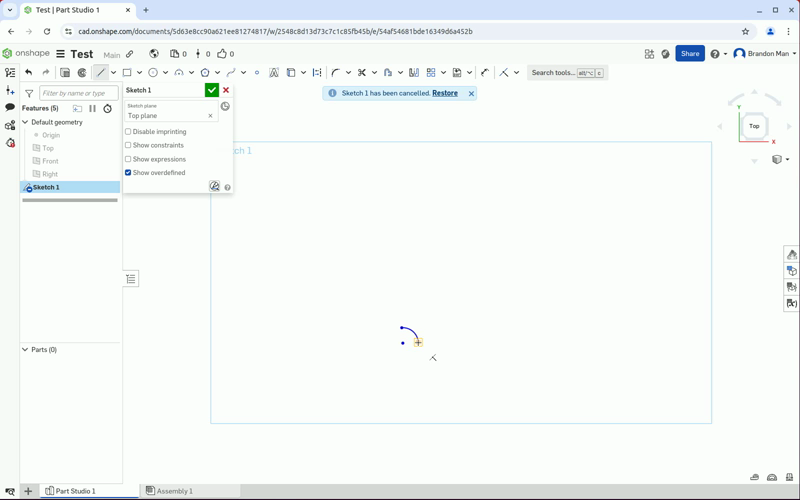
mouse_move(504, 342)
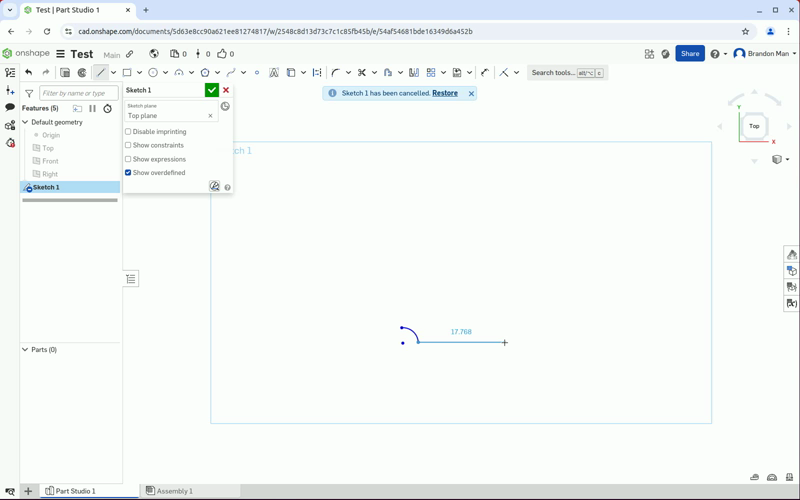
click(504, 342)
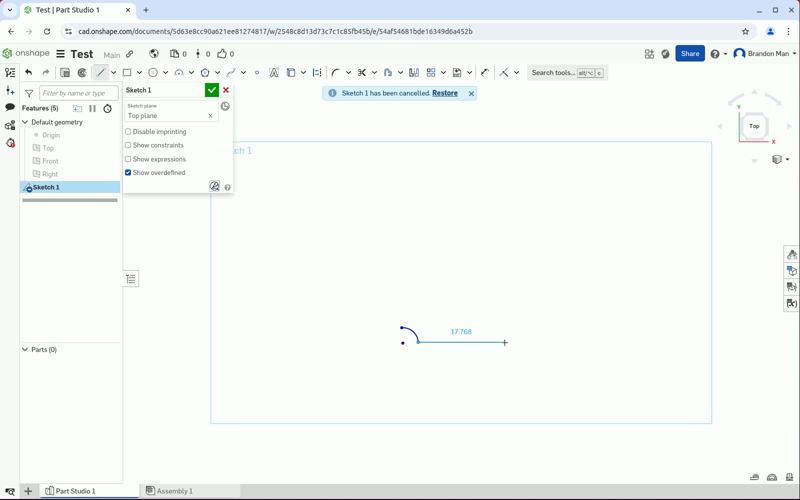
key_up(shift)
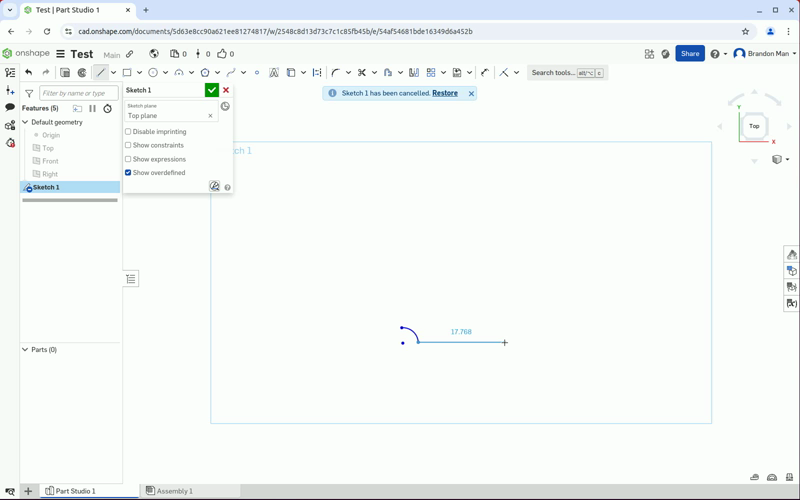
key(esc)
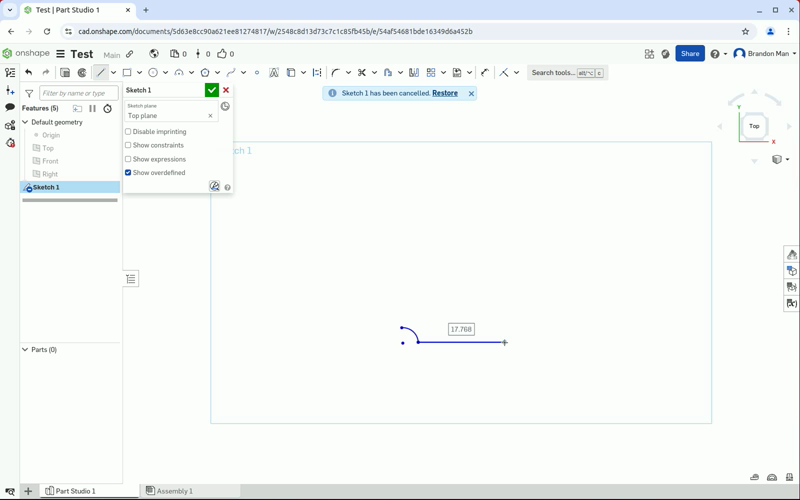
key(a)
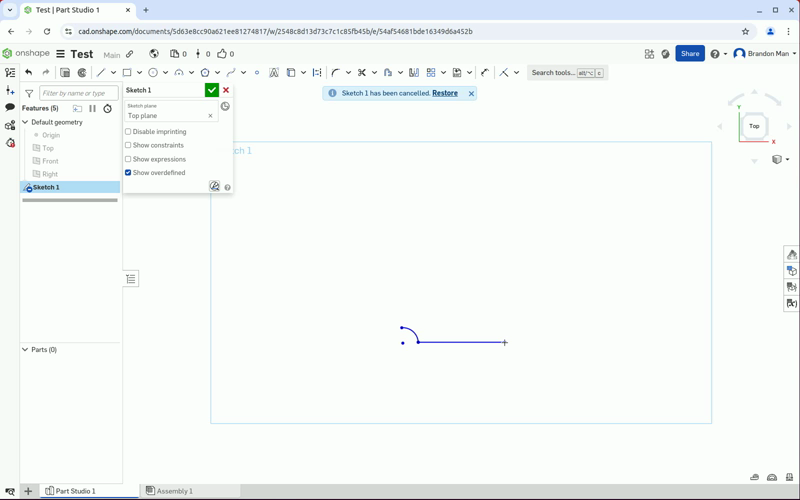
mouse_move(504, 342)
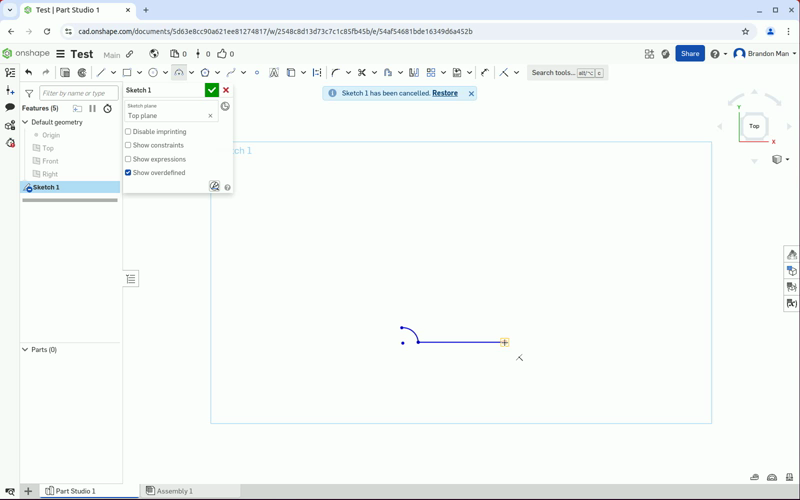
click(504, 342)
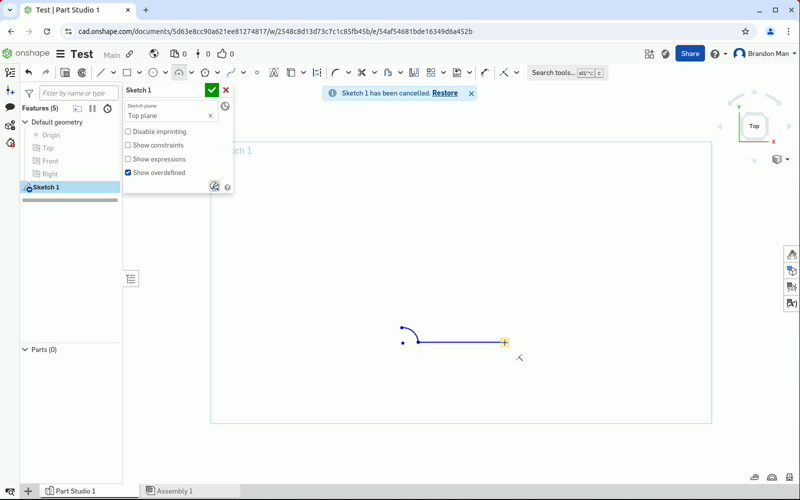
key_down(shift)
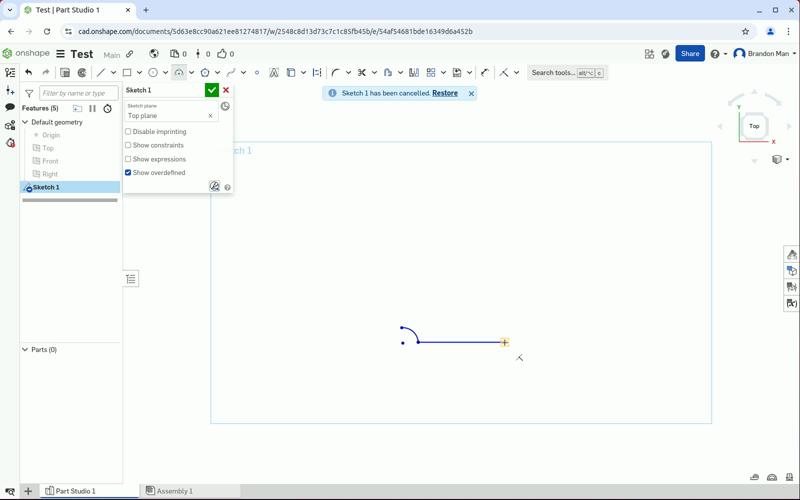
mouse_move(519, 326)
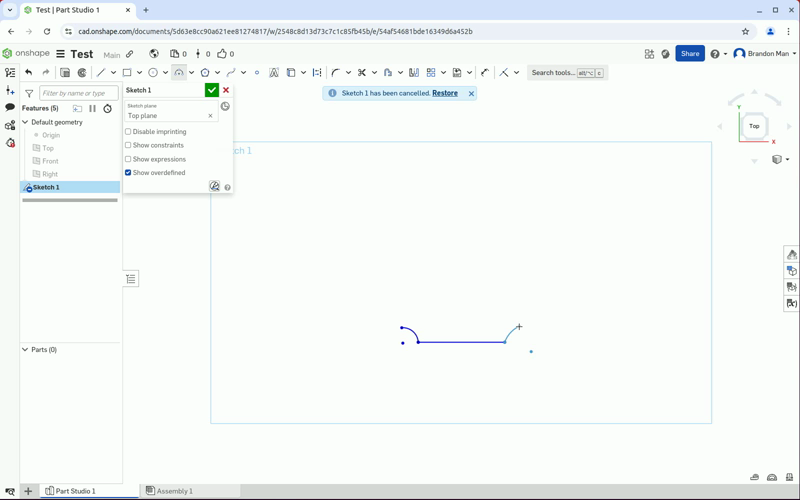
click(519, 326)
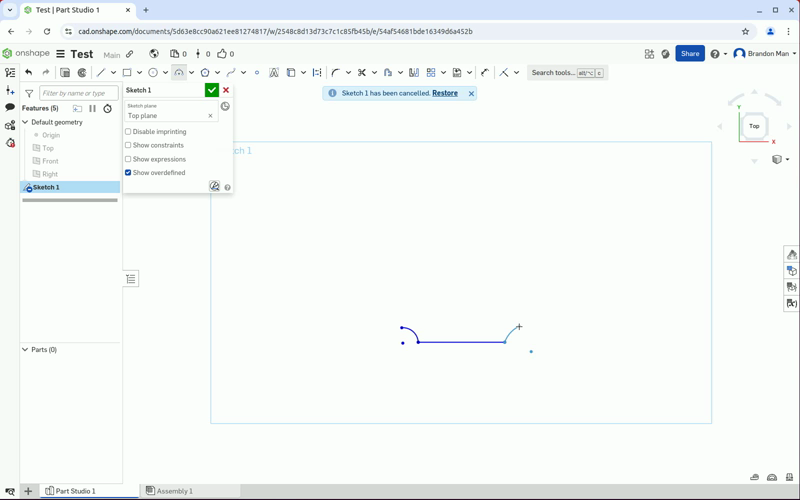
mouse_move(508, 331)
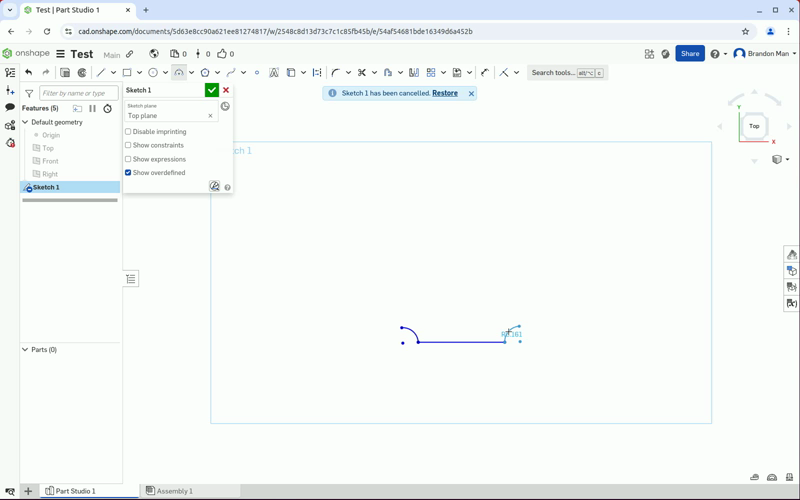
click(508, 331)
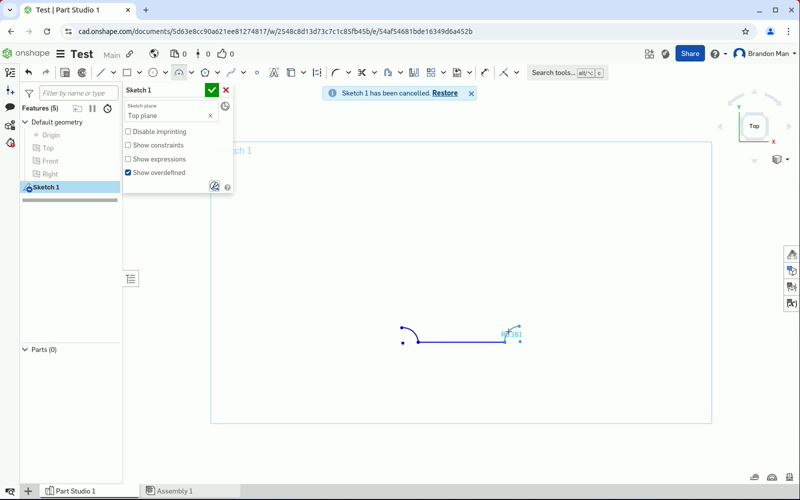
key_up(shift)
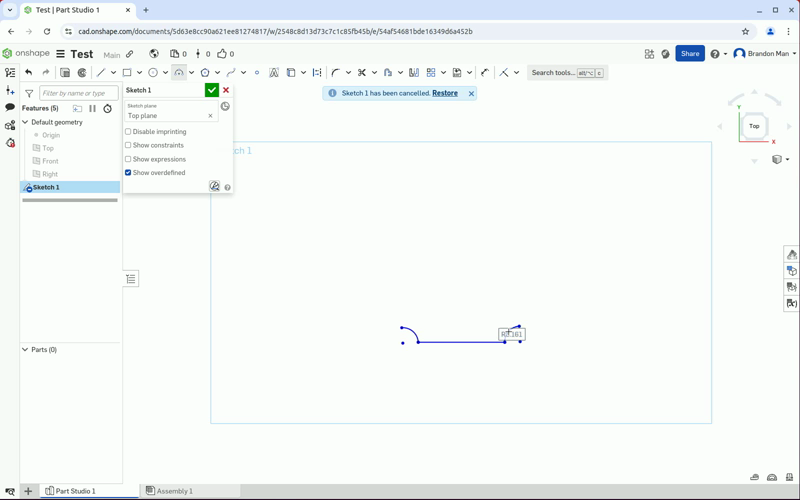
key(esc)
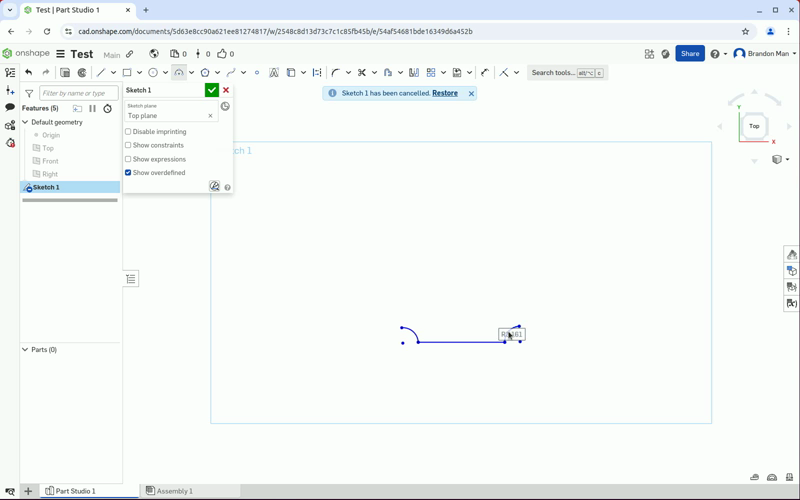
key(l)
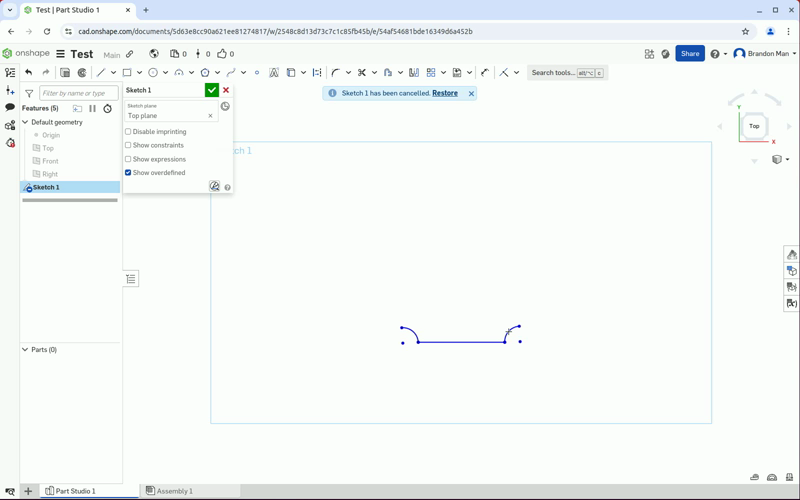
mouse_move(519, 326)
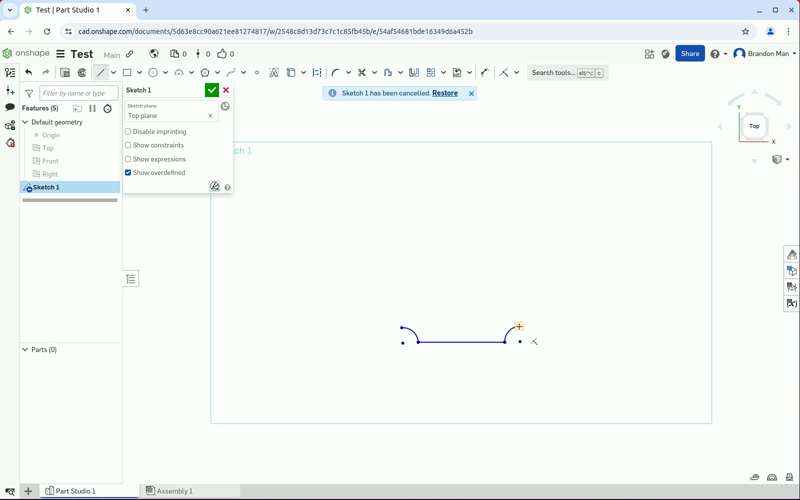
click(519, 326)
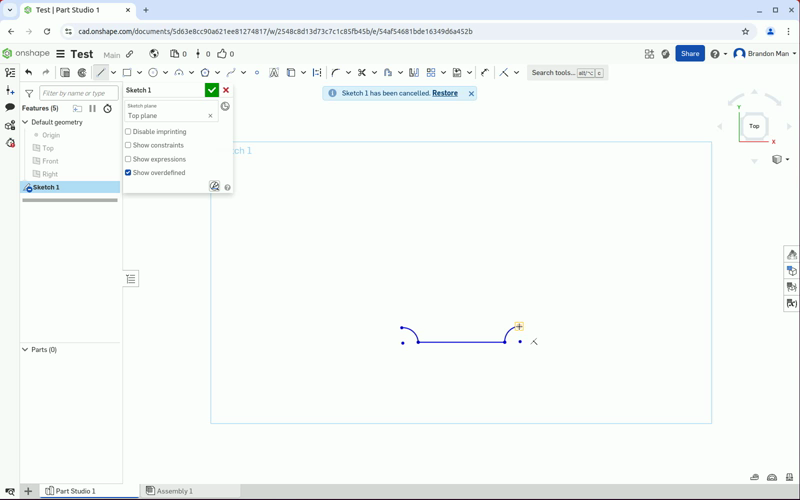
key_down(shift)
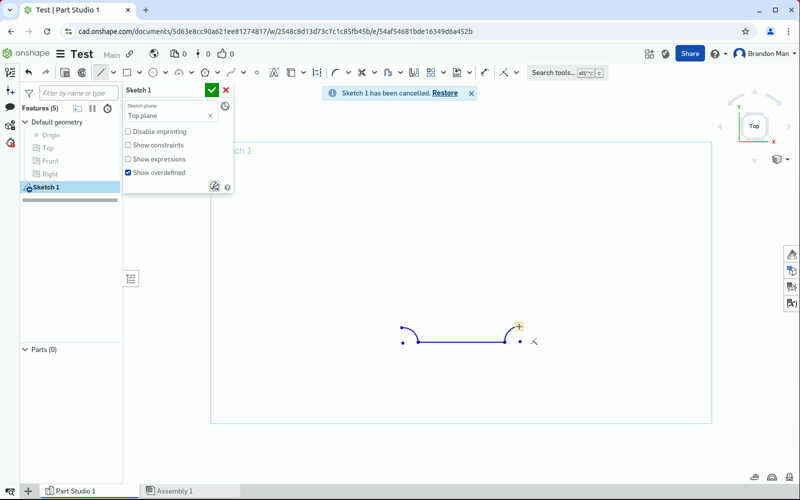
mouse_move(519, 240)
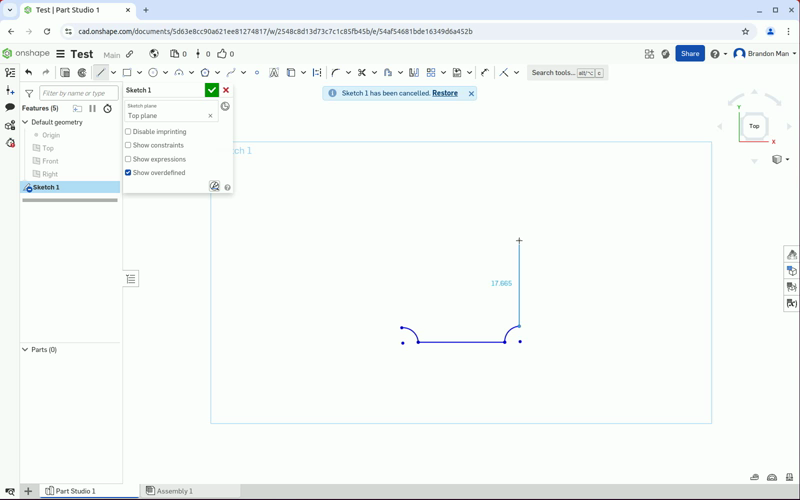
click(519, 240)
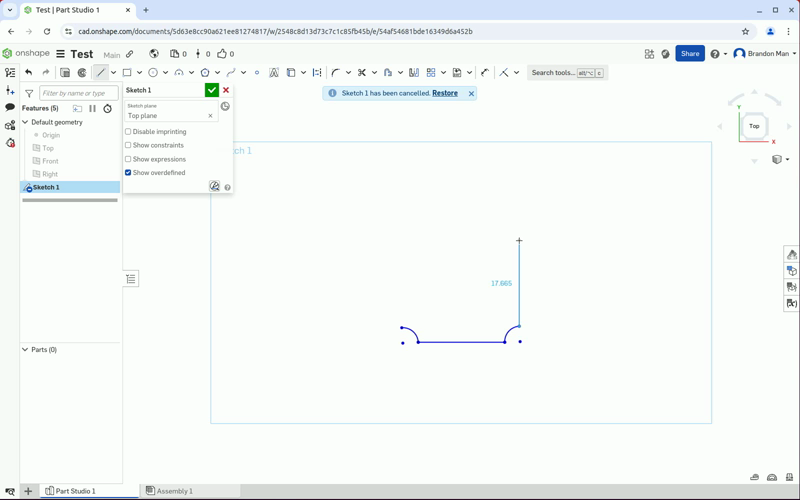
key_up(shift)
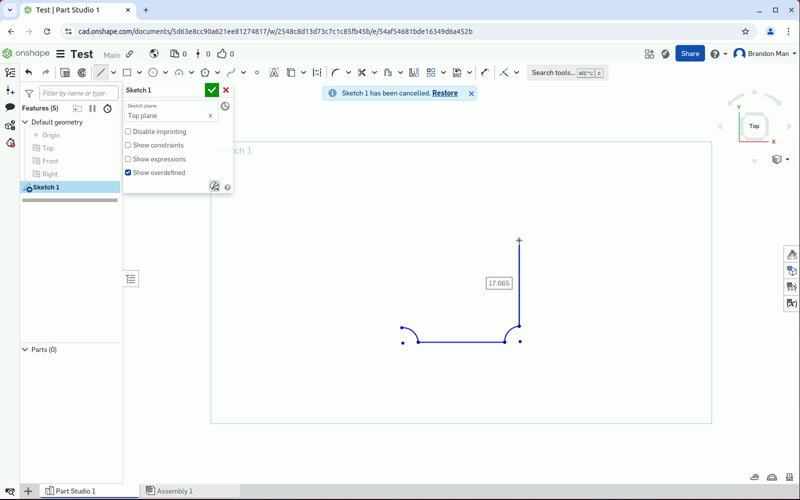
key(esc)
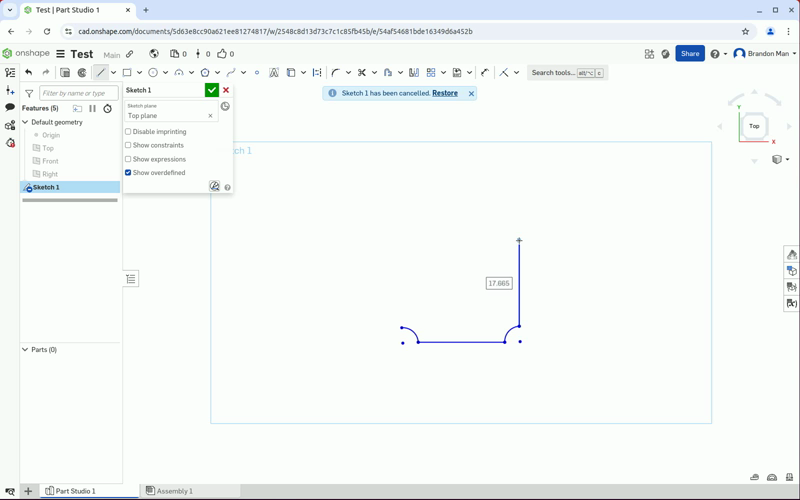
key(a)
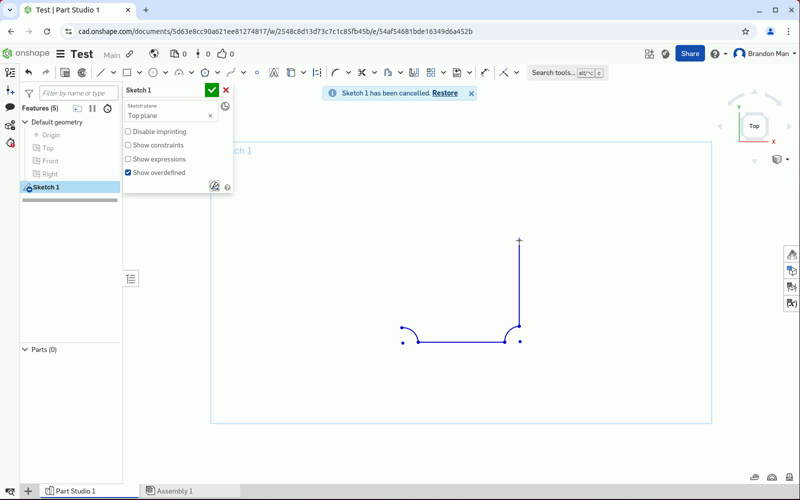
mouse_move(519, 240)
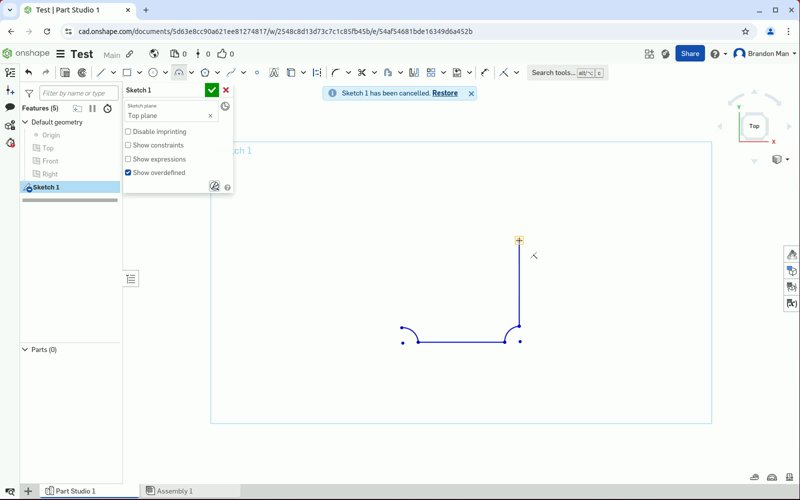
click(519, 240)
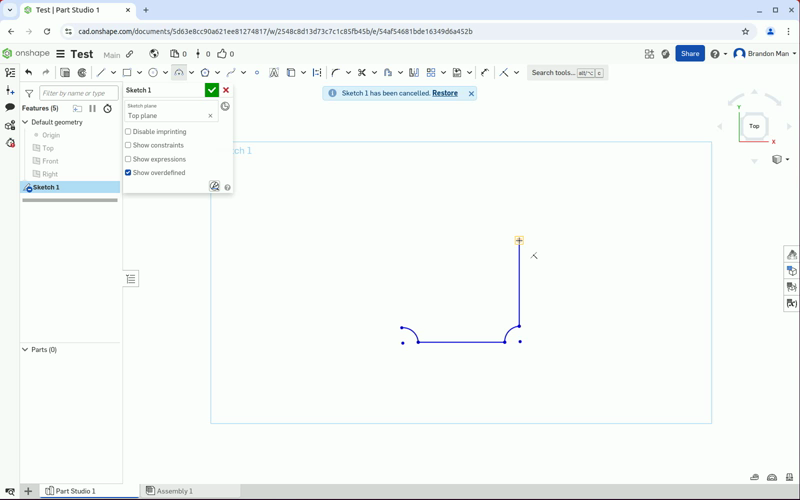
key_down(shift)
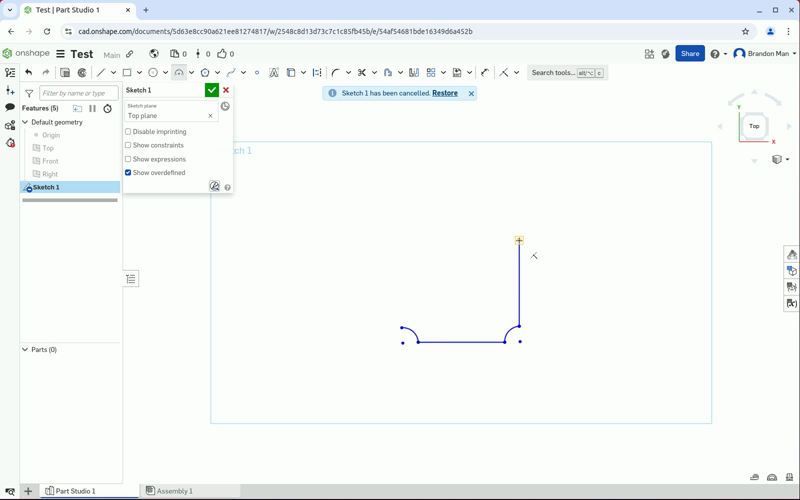
mouse_move(504, 225)
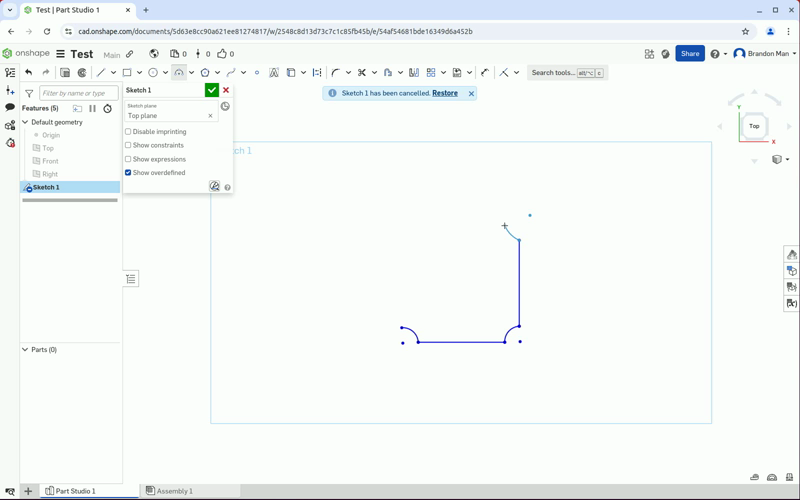
click(504, 225)
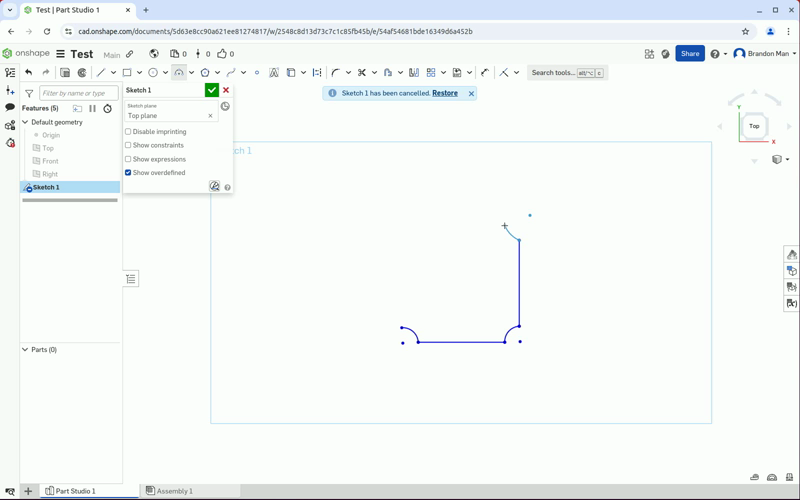
mouse_move(508, 235)
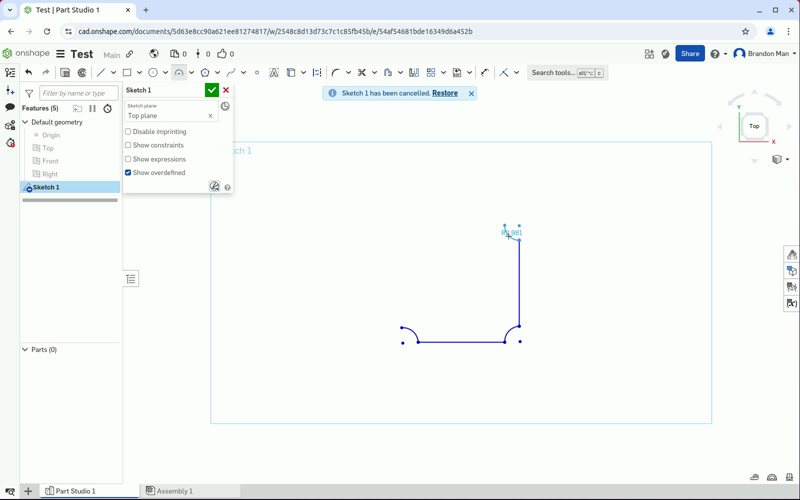
click(508, 235)
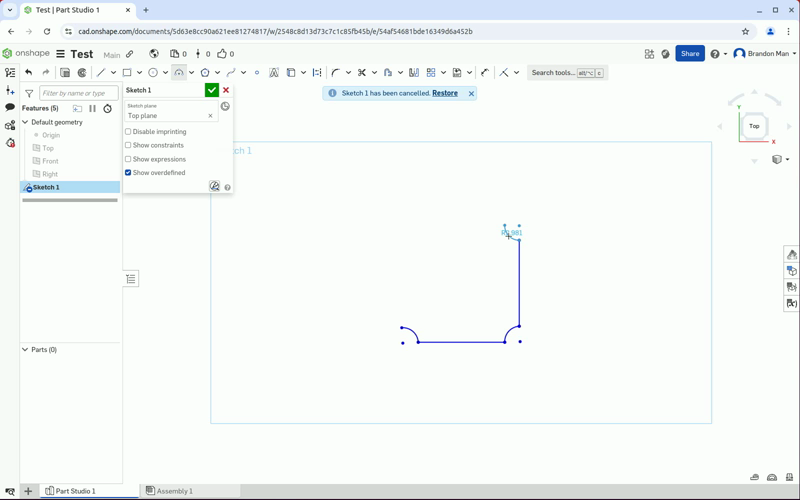
key_up(shift)
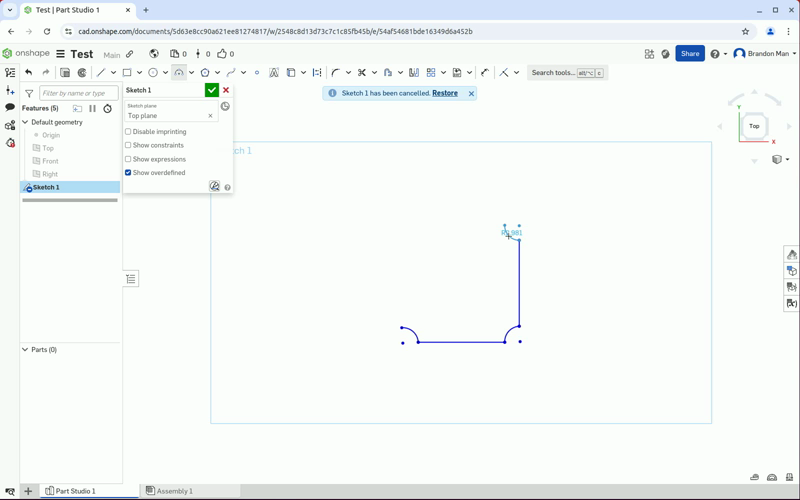
key(esc)
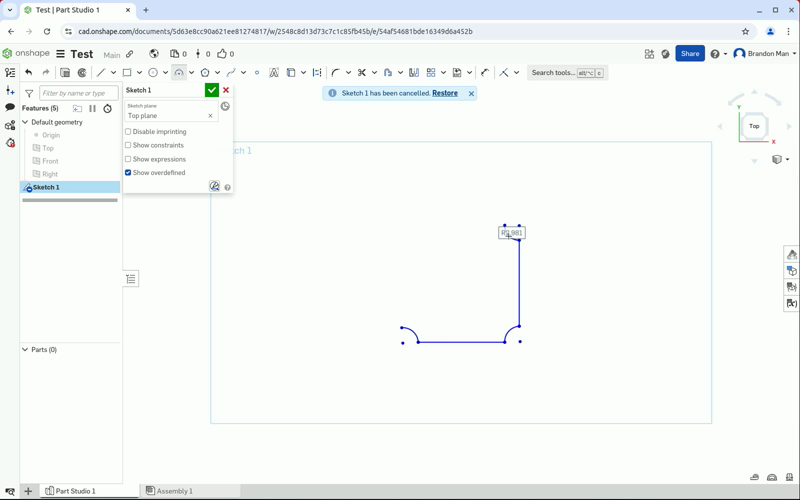
key(l)
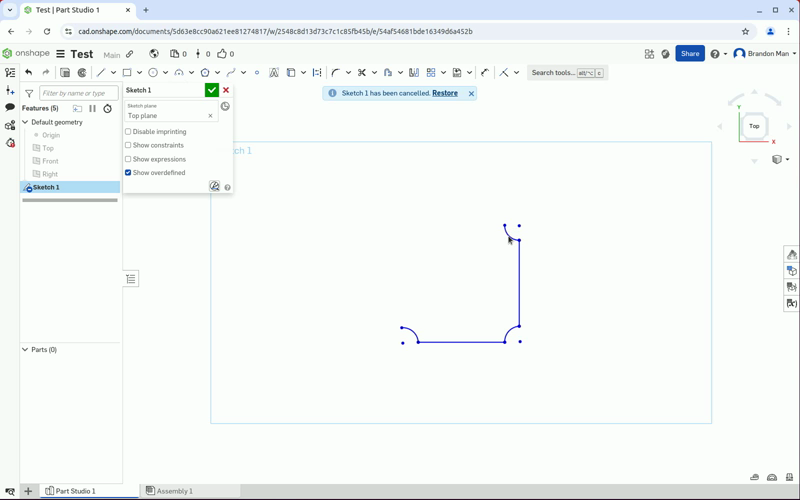
mouse_move(504, 225)
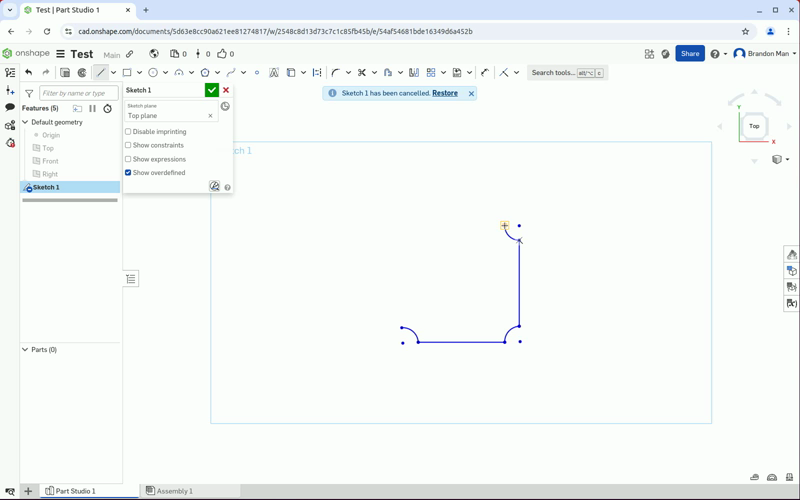
click(504, 225)
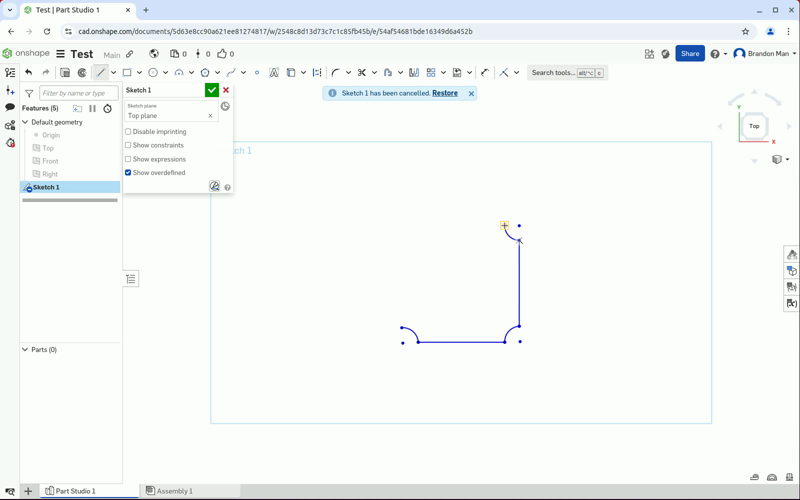
key_down(shift)
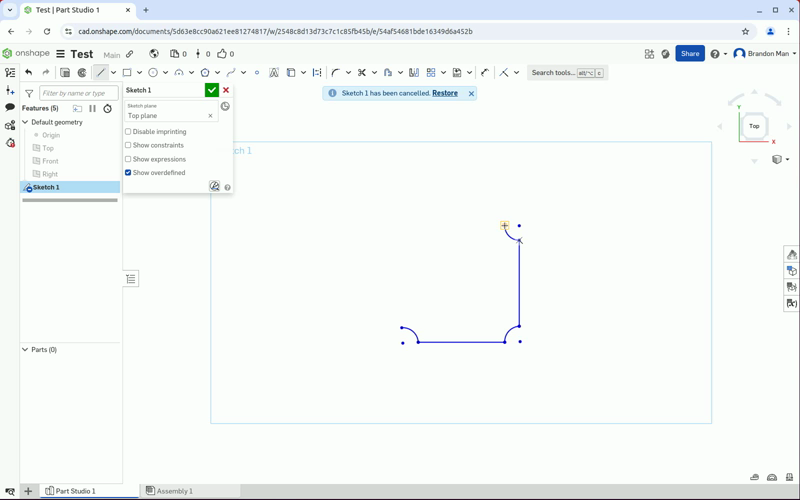
mouse_move(416, 225)
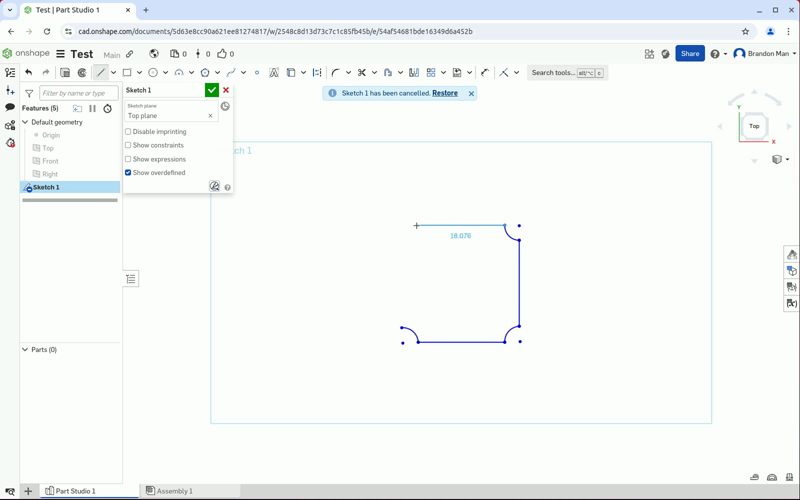
click(416, 225)
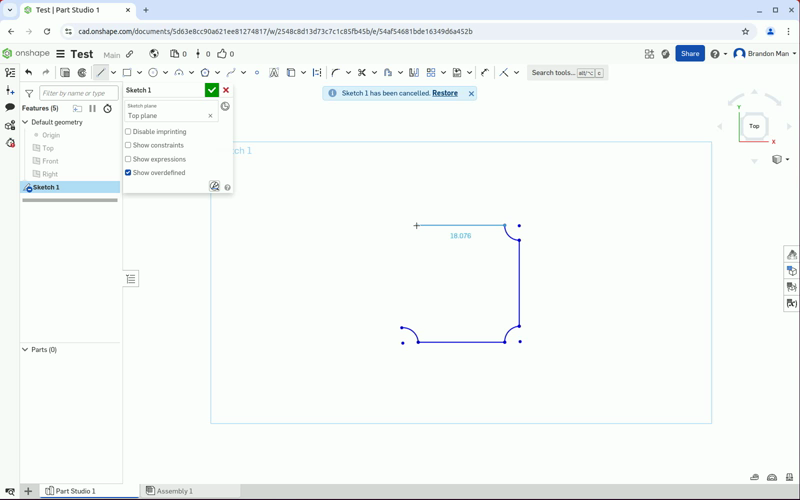
key_up(shift)
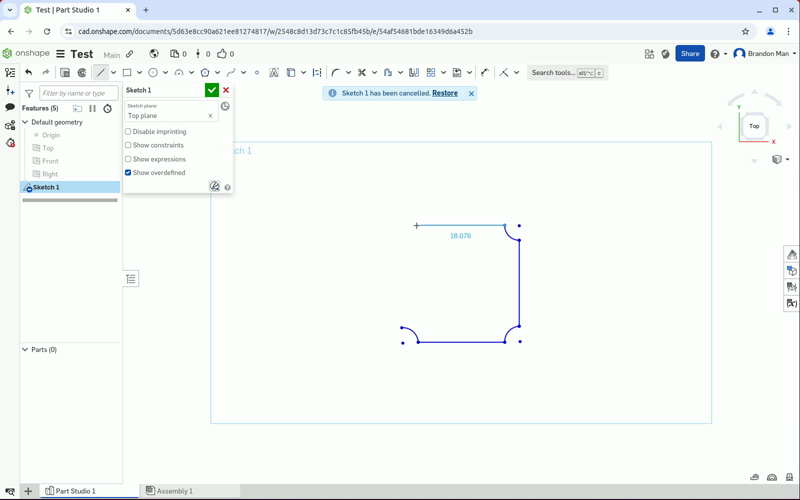
key(esc)
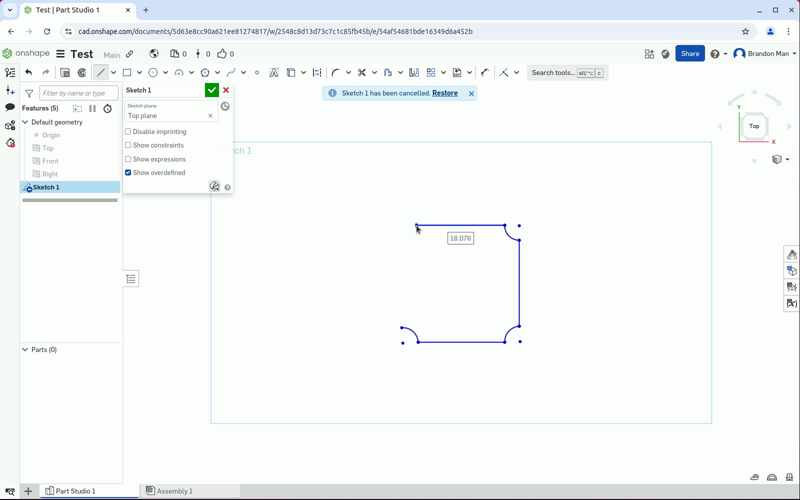
key(a)
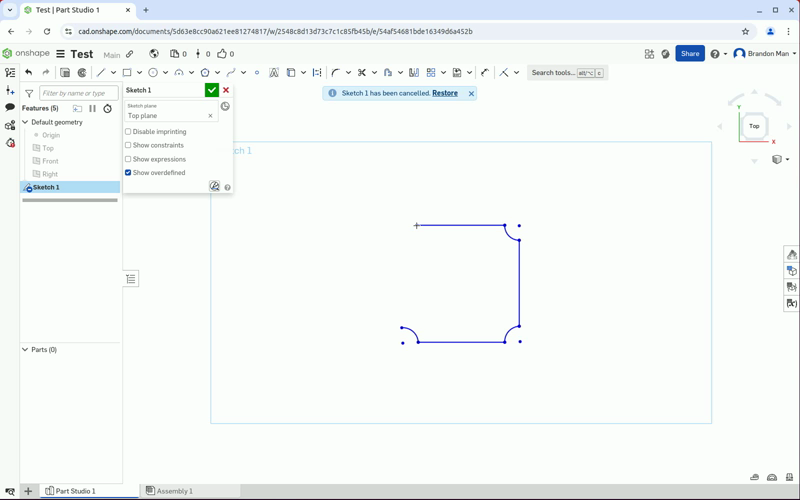
mouse_move(416, 225)
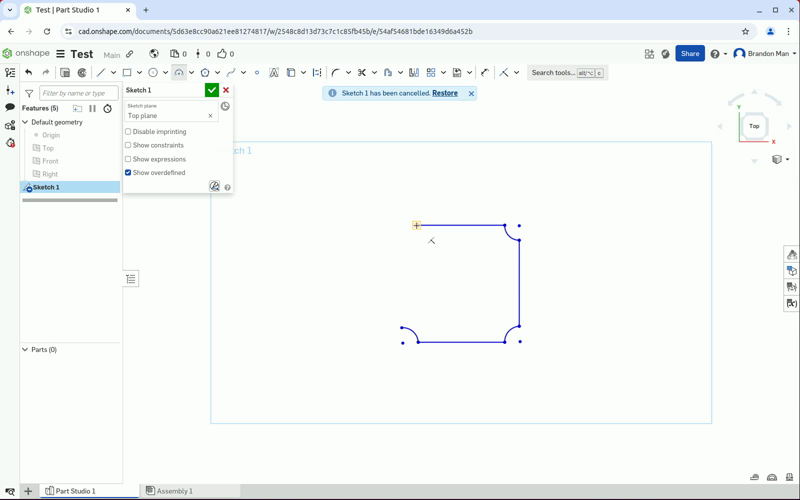
click(416, 225)
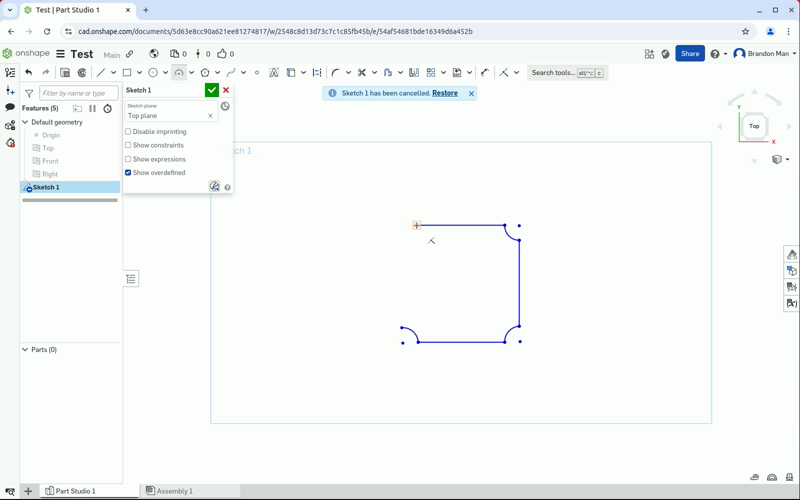
key_down(shift)
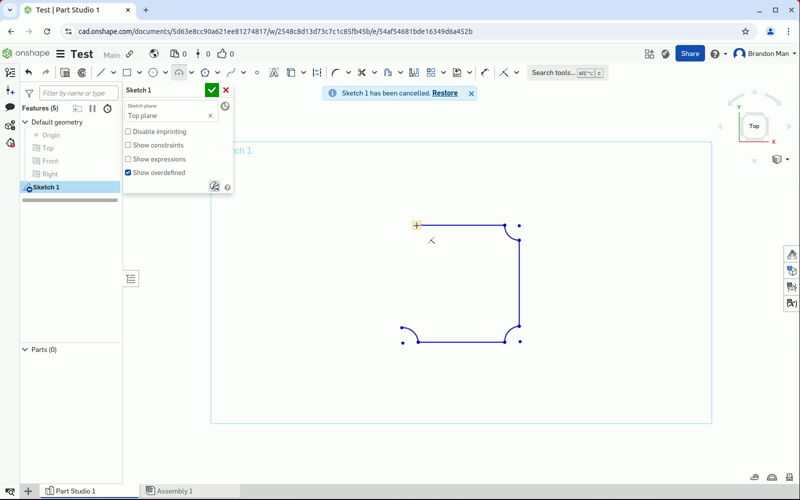
mouse_move(401, 238)
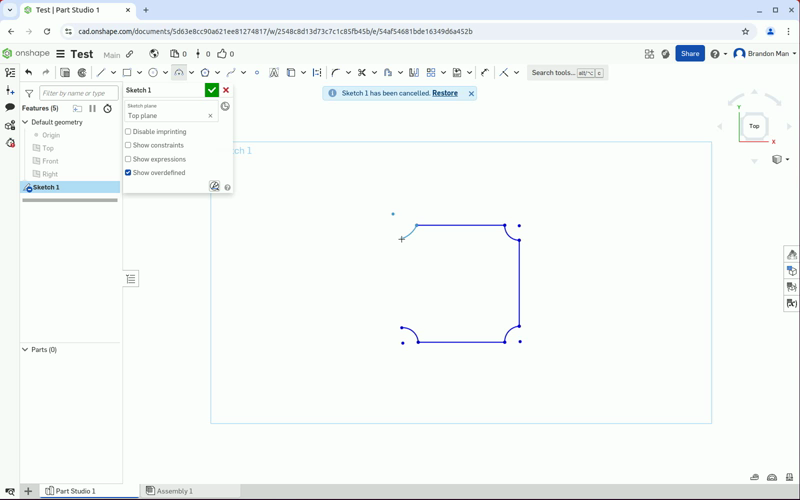
click(401, 238)
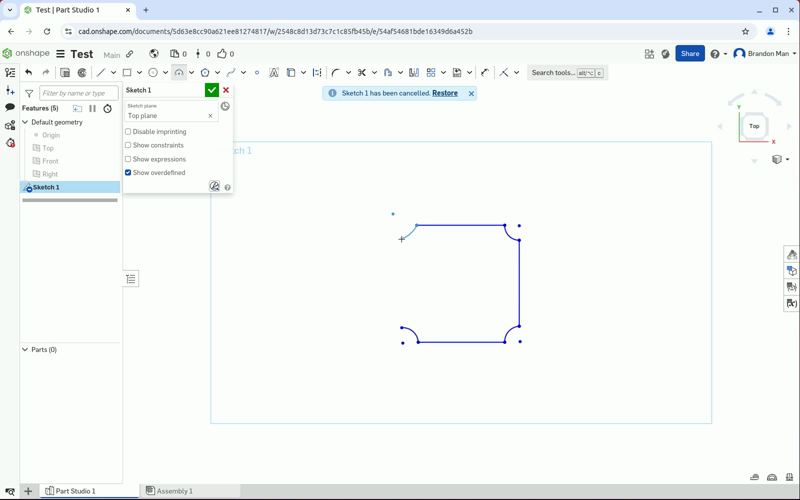
mouse_move(412, 234)
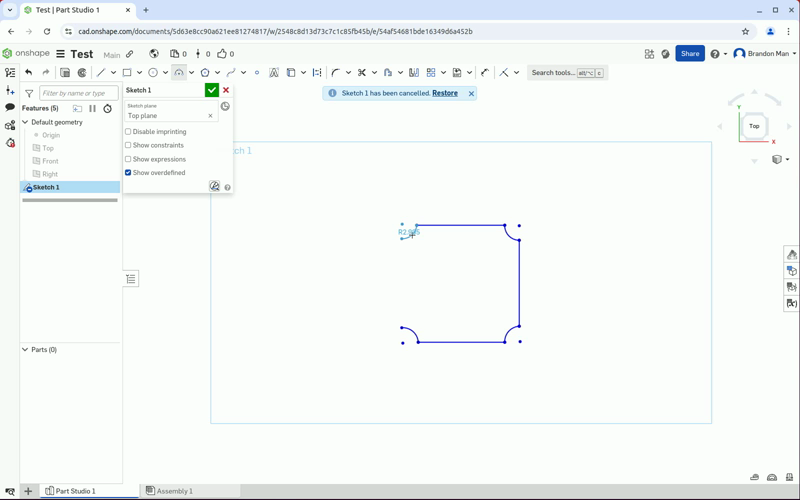
click(412, 234)
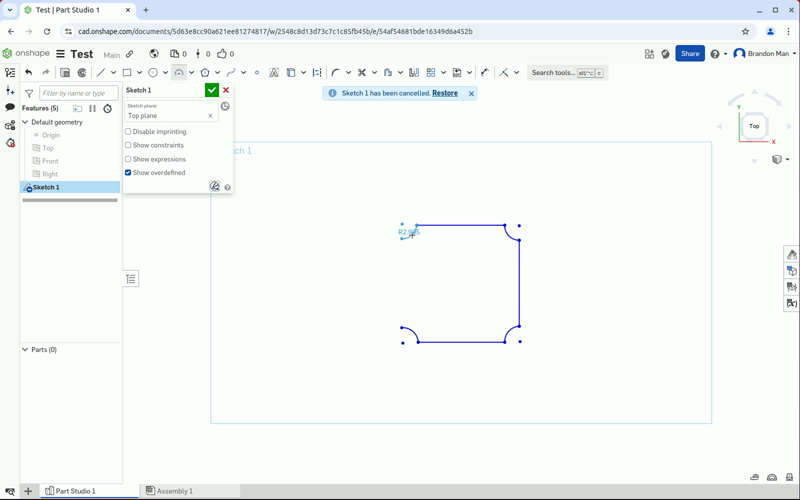
key_up(shift)
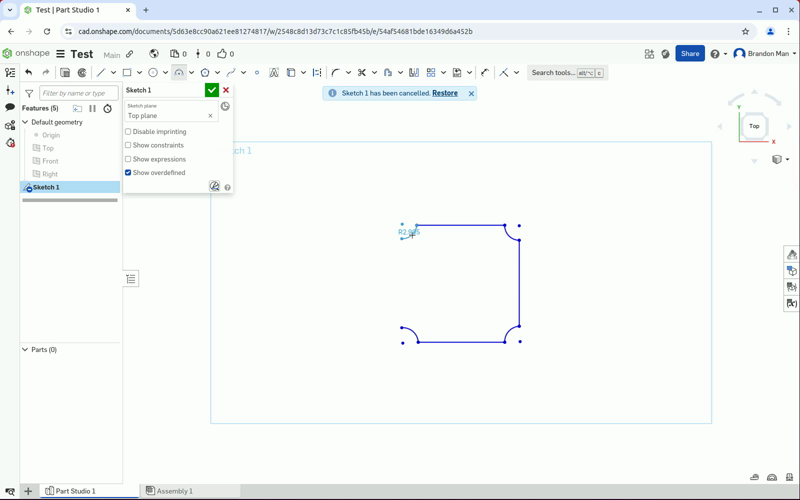
key(esc)
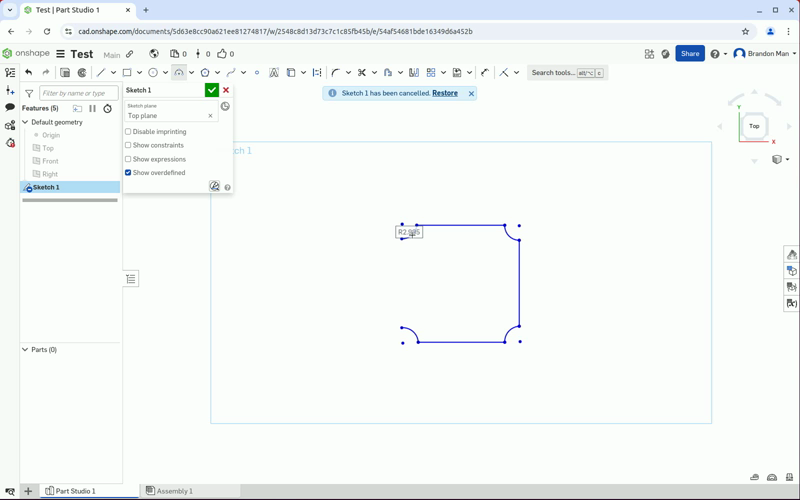
key(l)
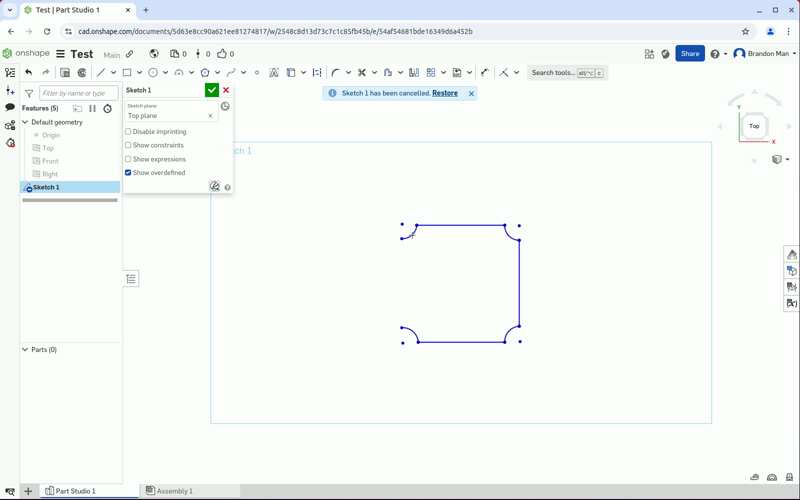
mouse_move(401, 238)
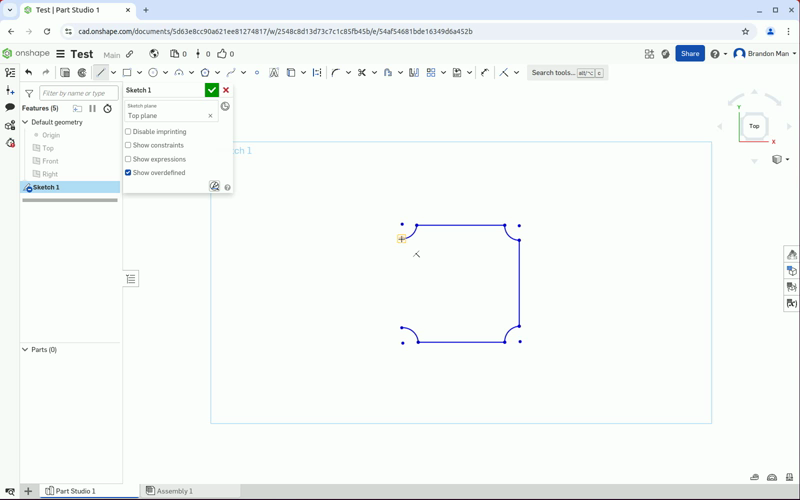
click(401, 238)
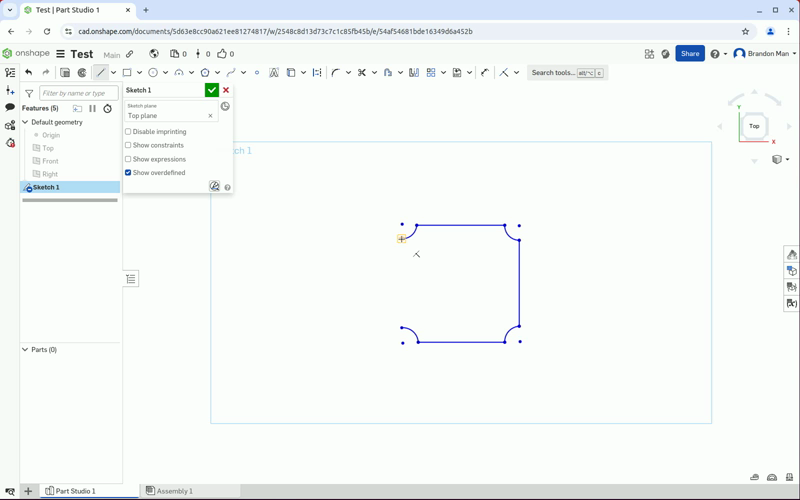
key_down(shift)
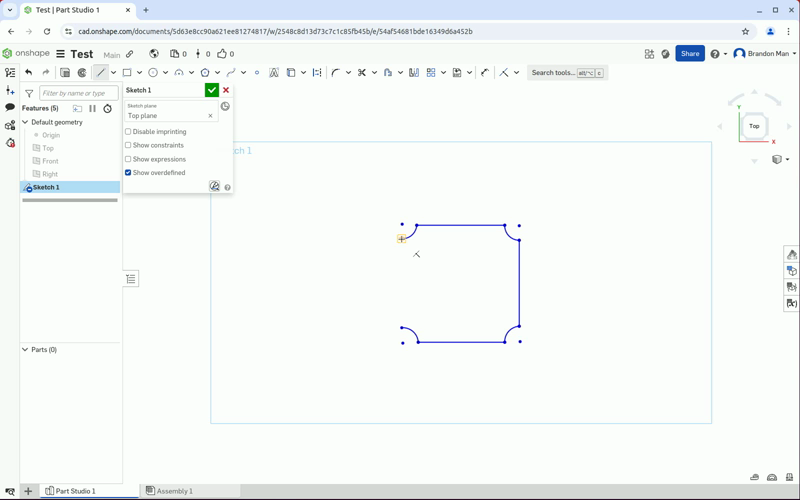
mouse_move(401, 327)
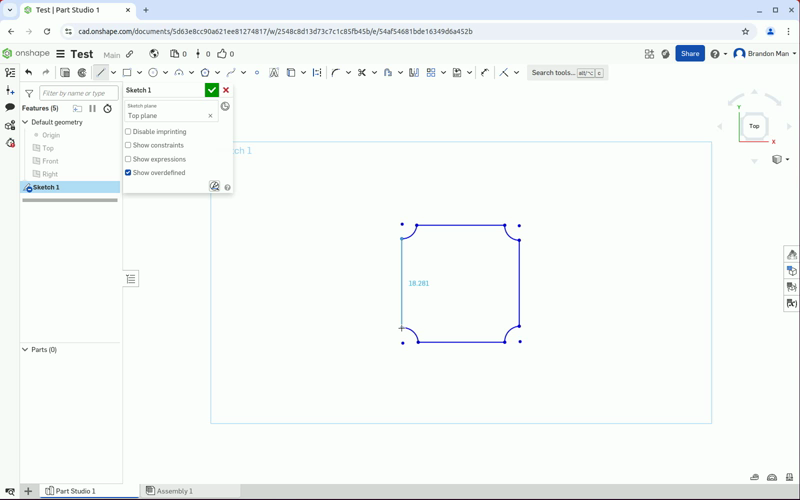
key_up(shift)
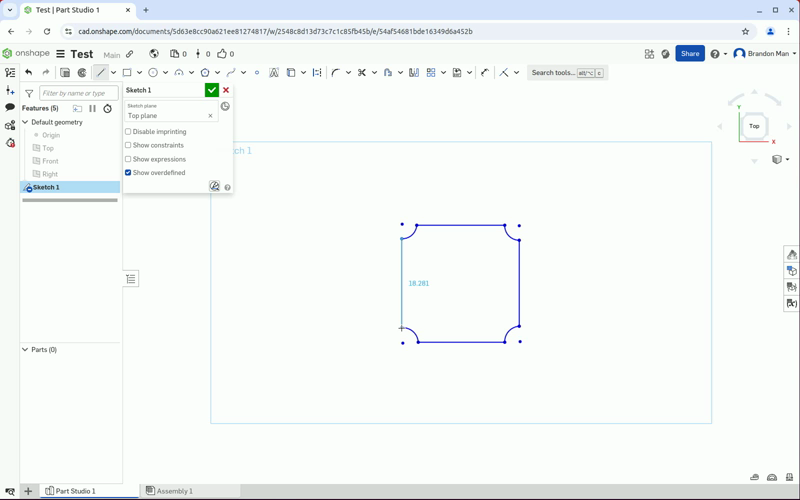
click(401, 327)
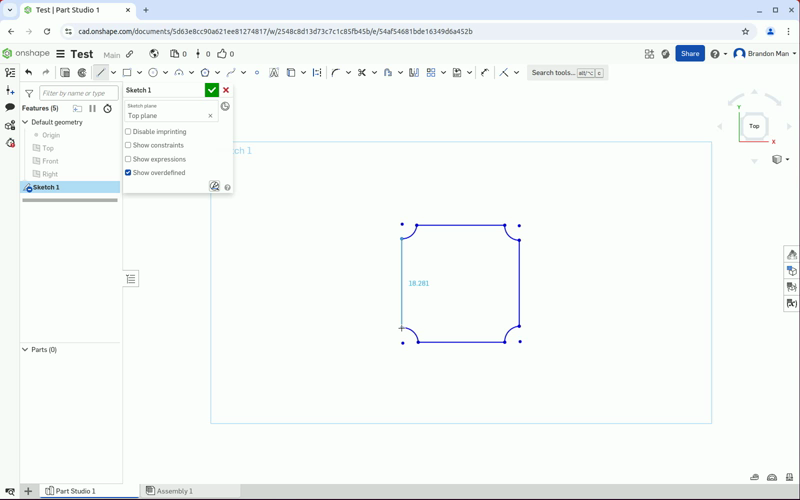
key(esc)
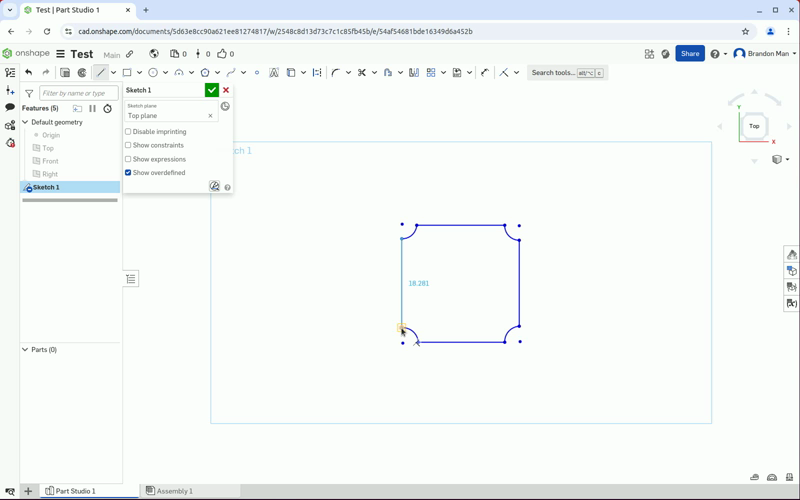
key(c)
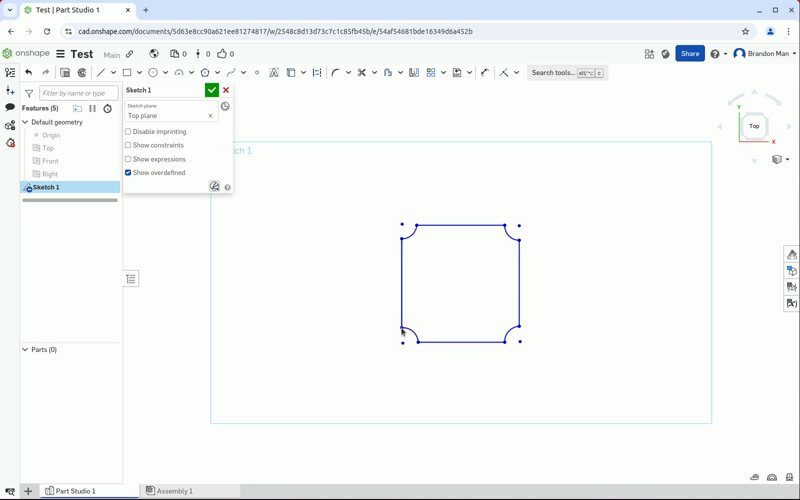
key_down(shift)
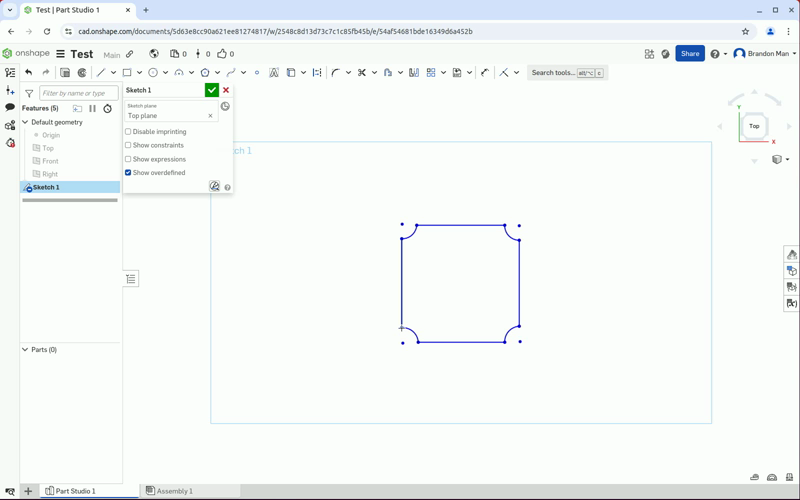
mouse_move(461, 283)
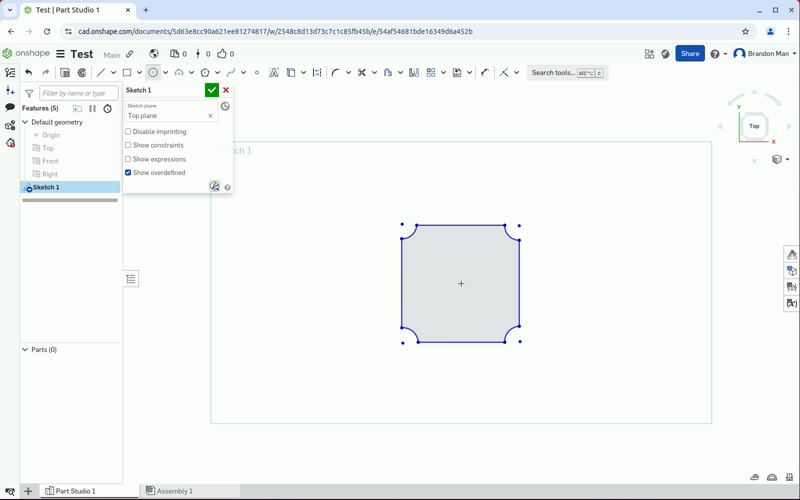
click(461, 283)
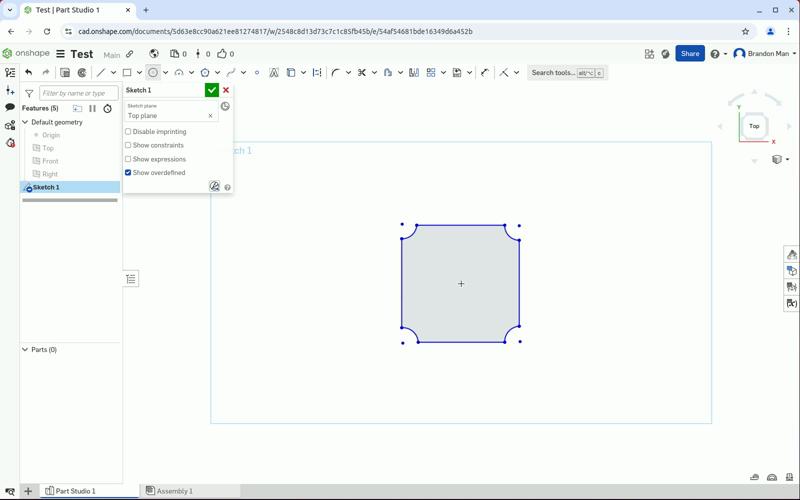
key_up(shift)
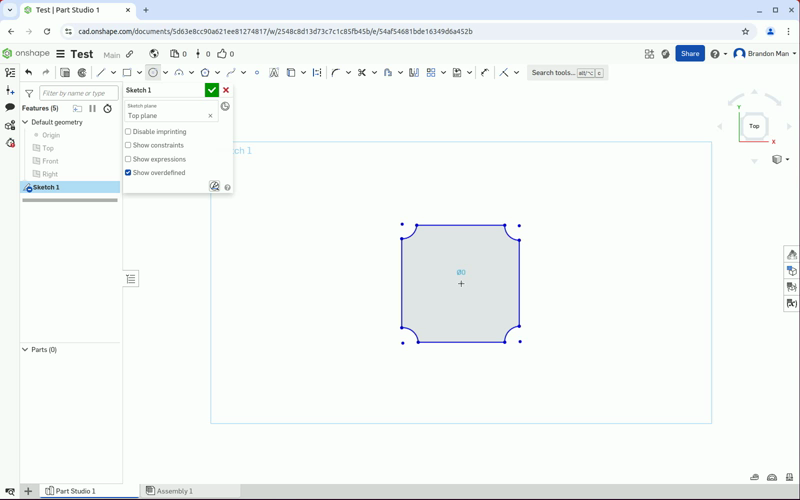
mouse_move(514, 283)
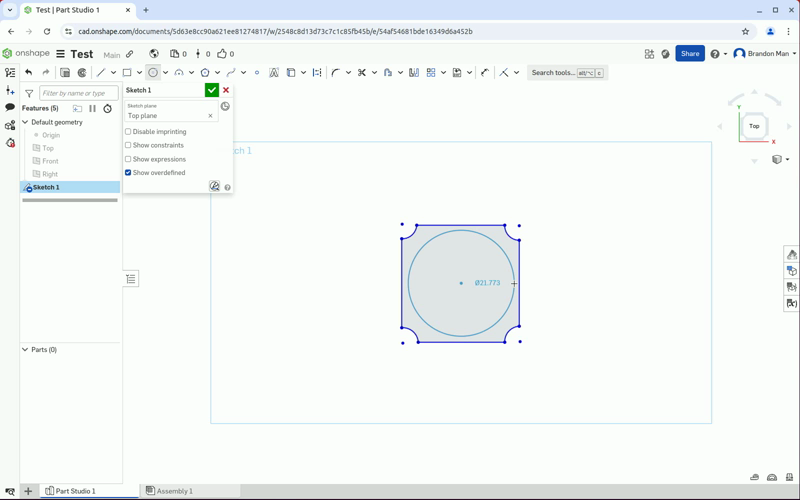
click(514, 283)
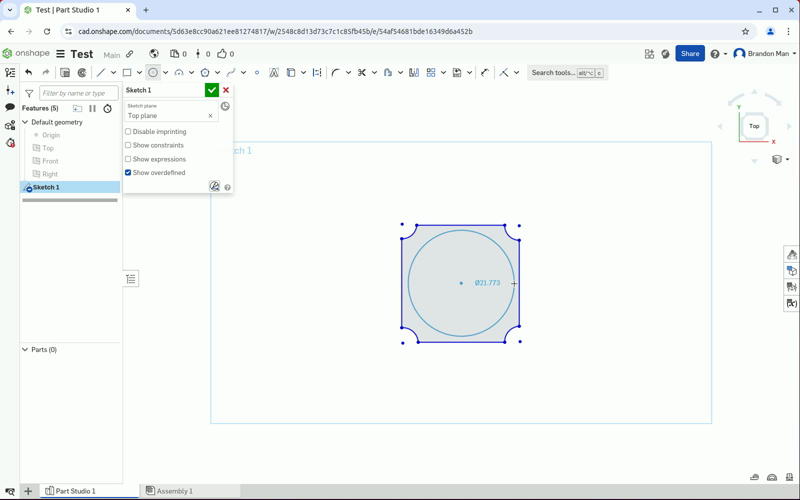
key(esc)
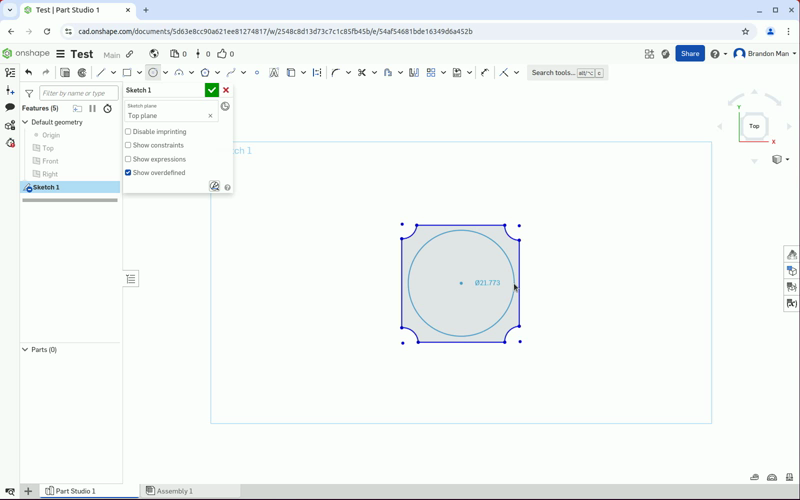
mouse_move(439, 336)
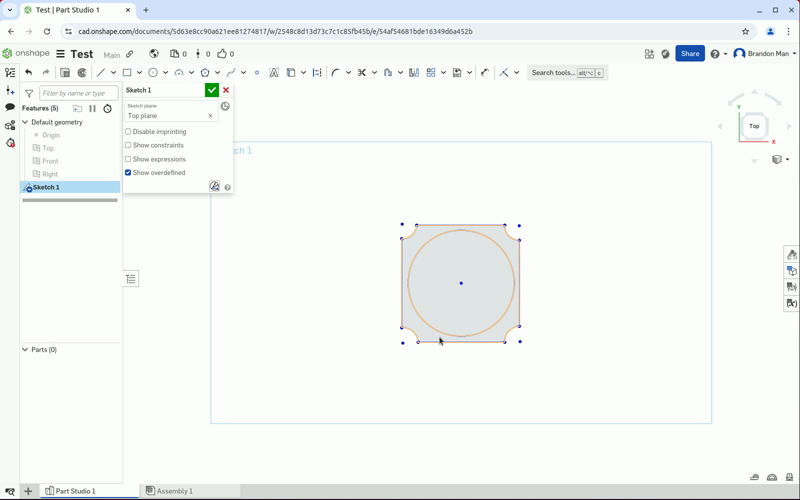
click(439, 336)
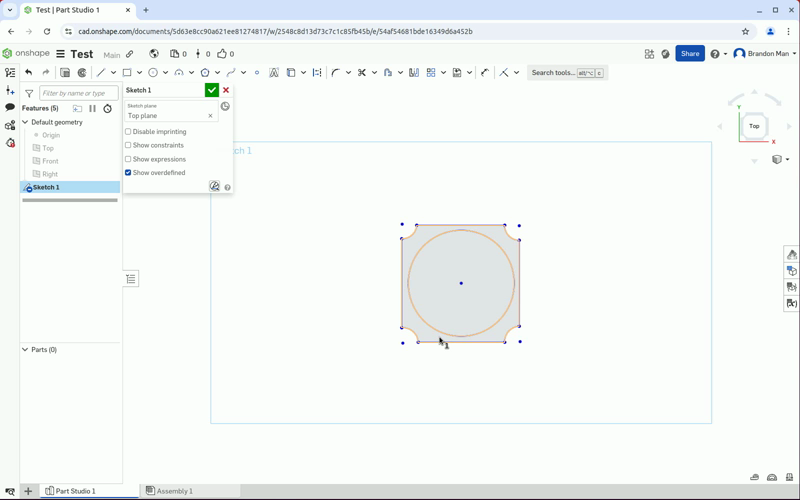
mouse_move(73, 352)
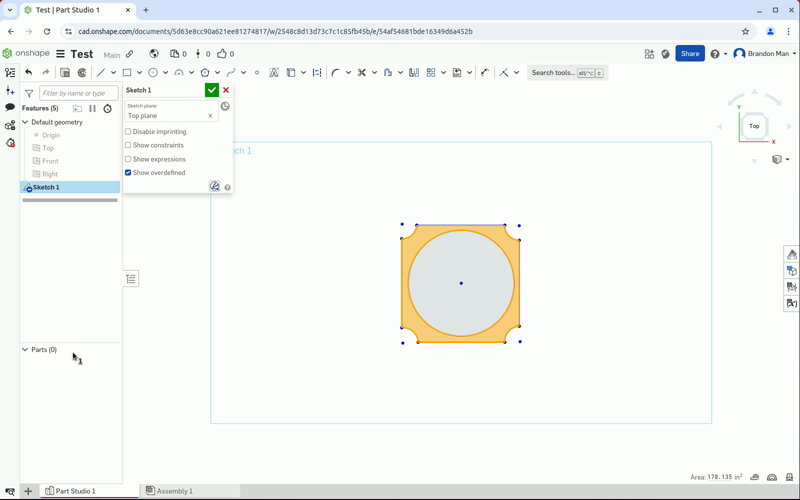
key(shift+y)
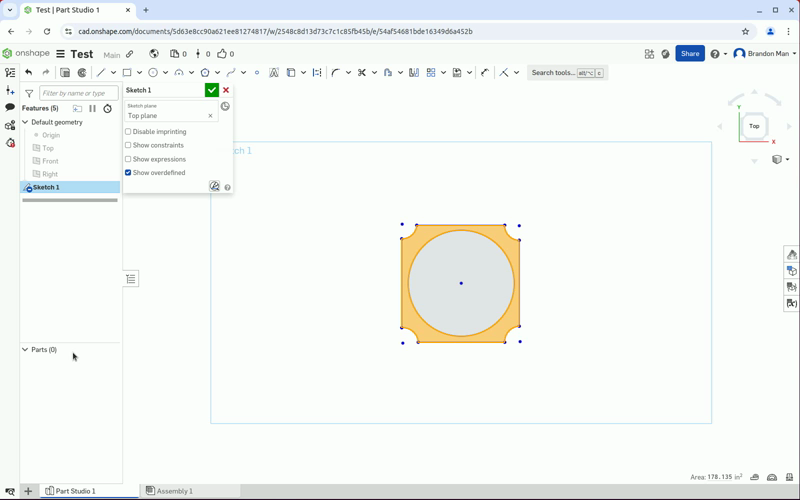
key(shift+e)
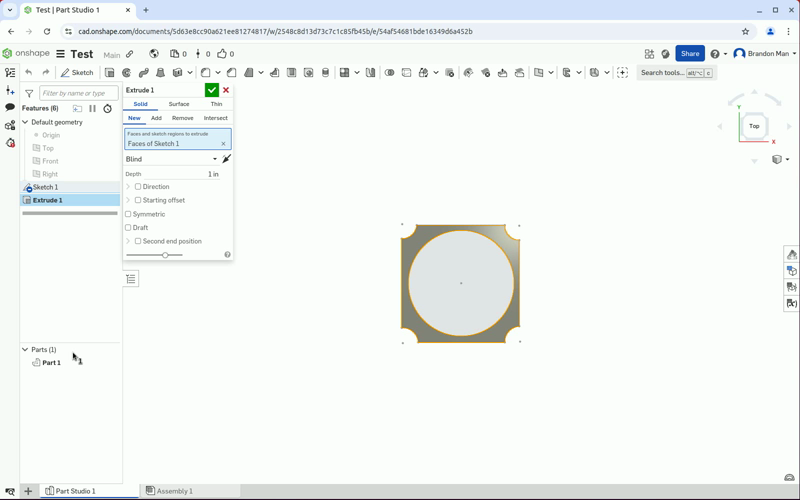
mouse_move(143, 106)
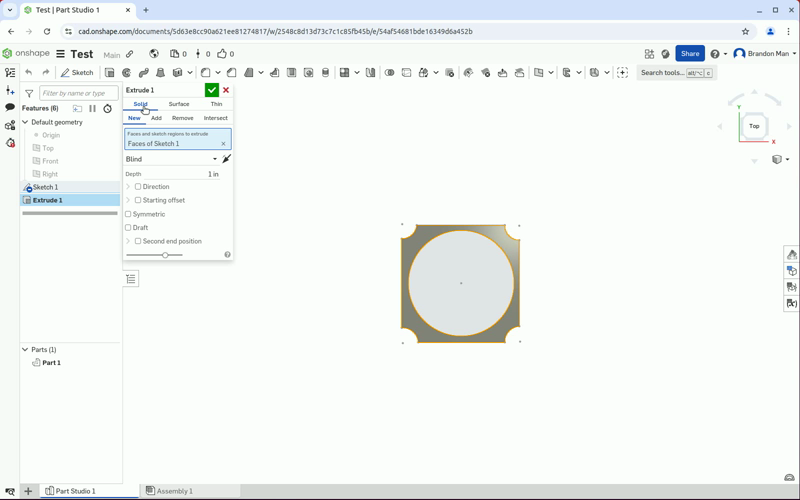
click(143, 106)
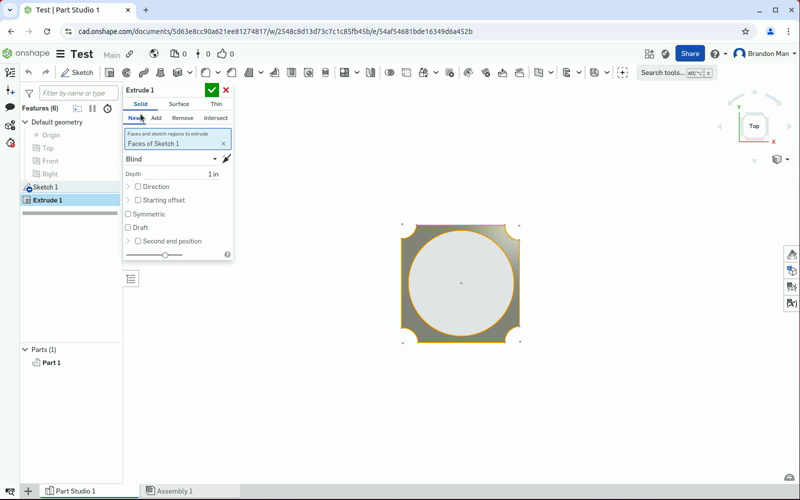
mouse_move(137, 120)
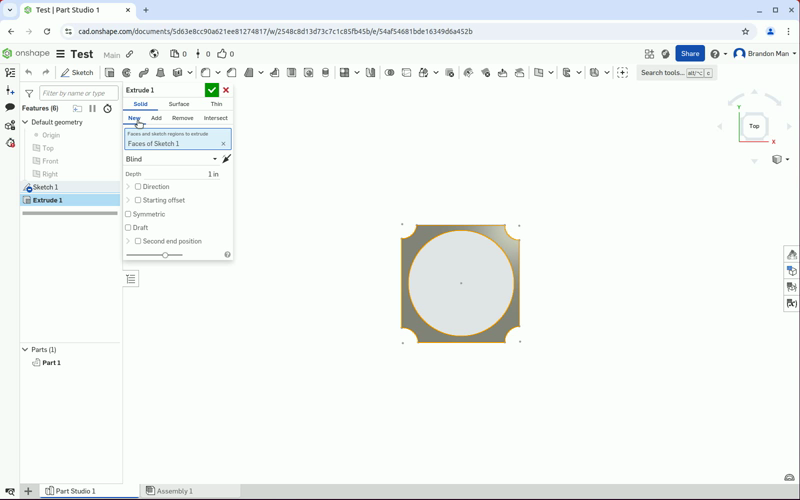
click(137, 120)
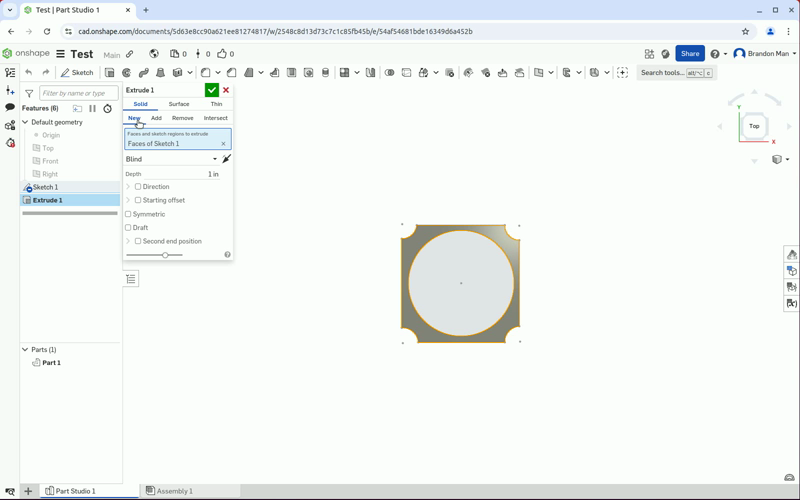
key(tab, 4)
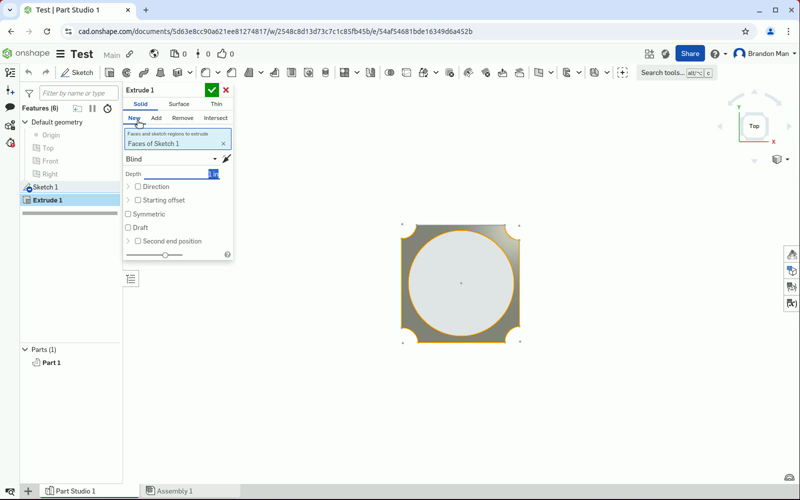
text(6.018)
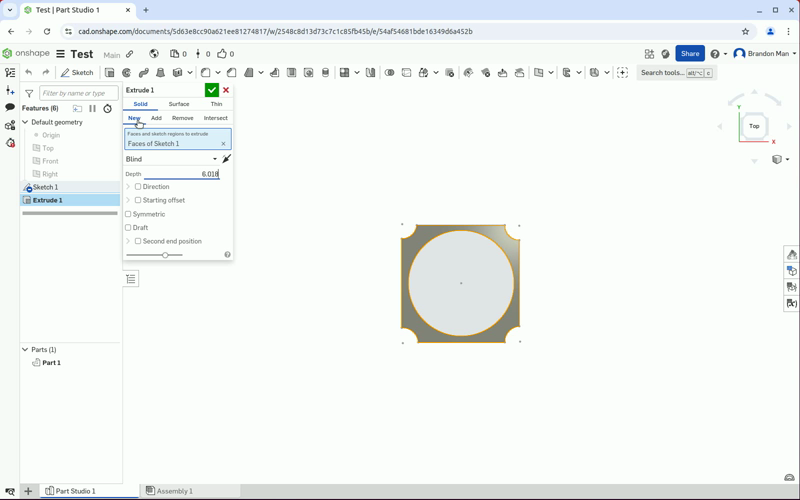
key(enter)
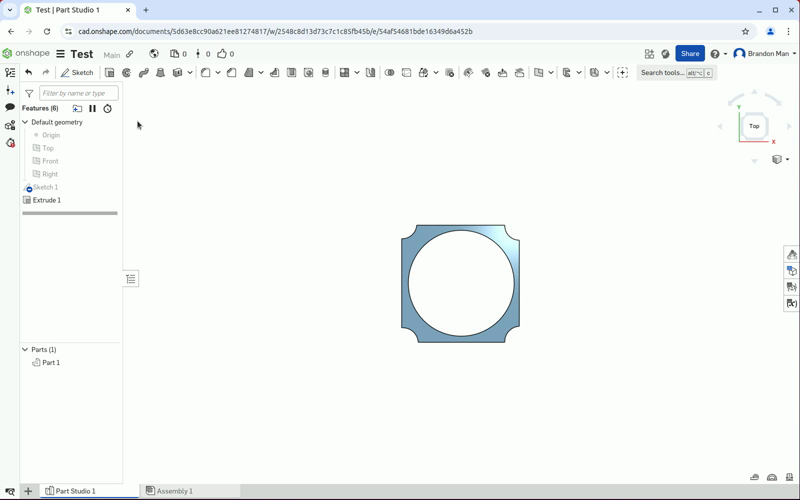
key(shift+h)
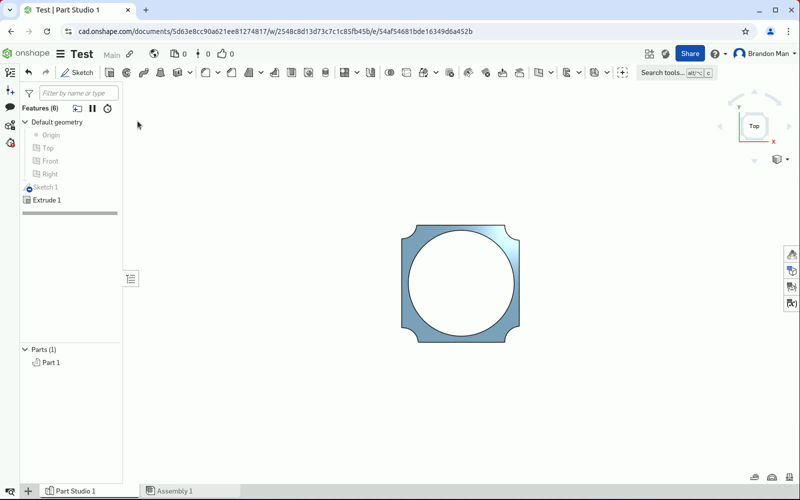
key(shift+h)
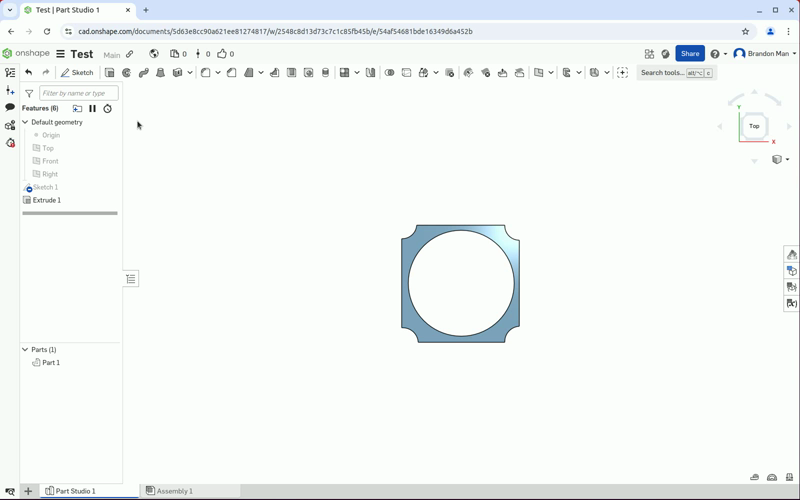
mouse_move(73, 189)
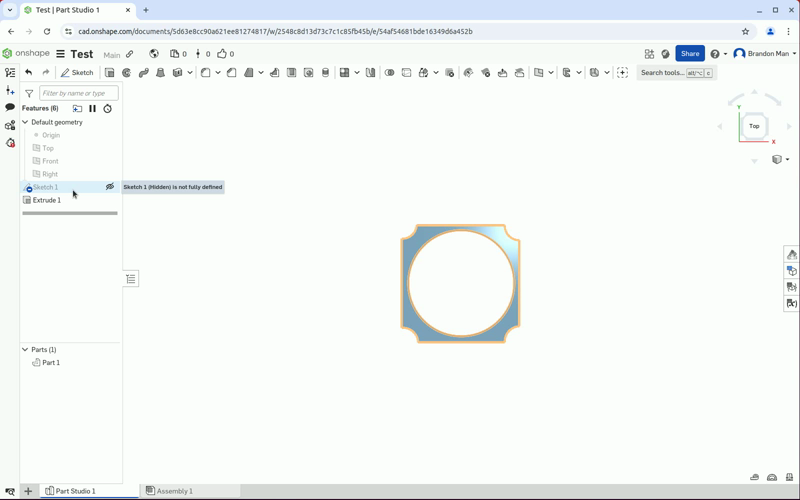
click(73, 189)
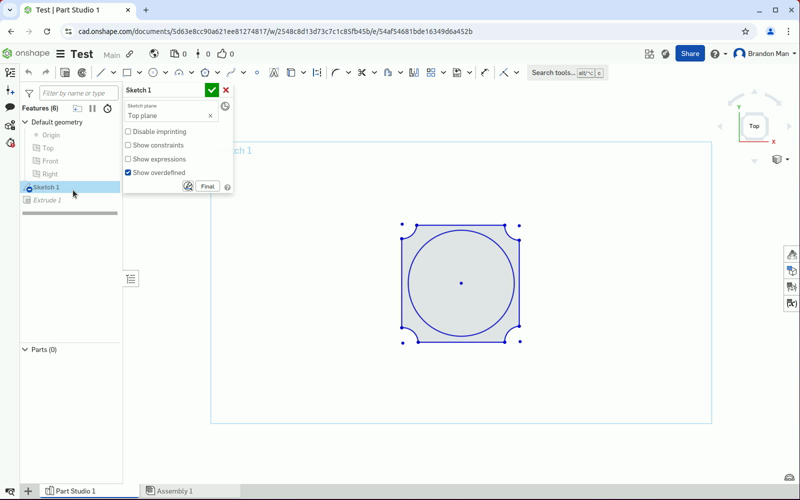
mouse_move(229, 92)
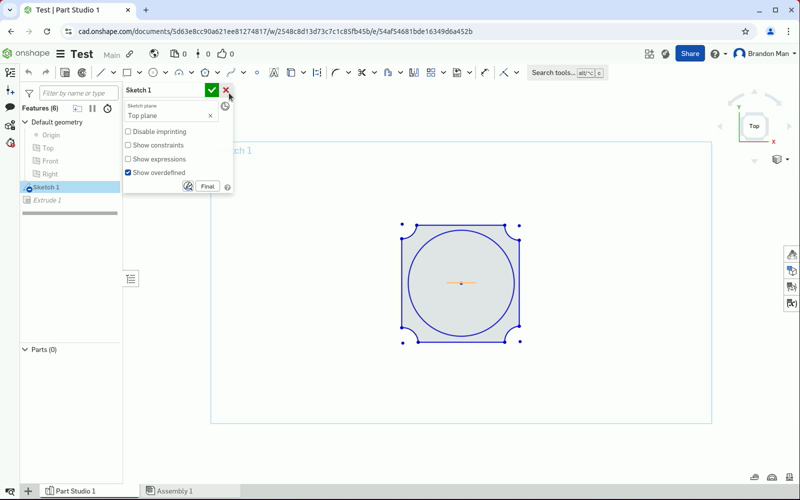
click(229, 92)
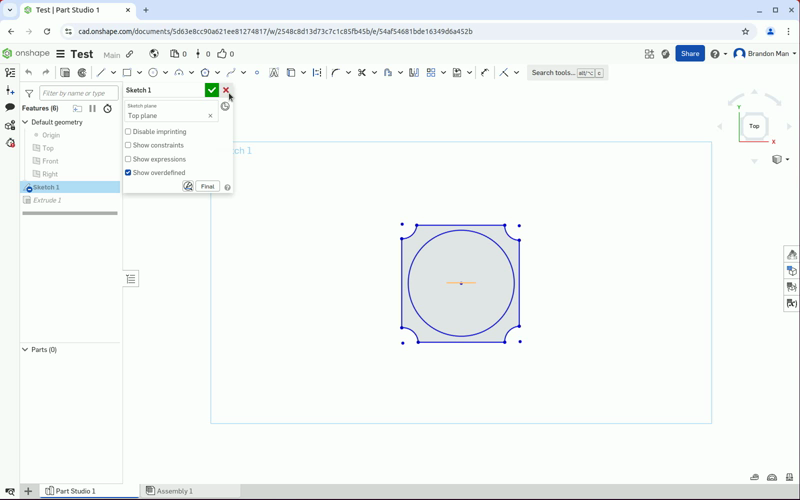
key(shift+s)
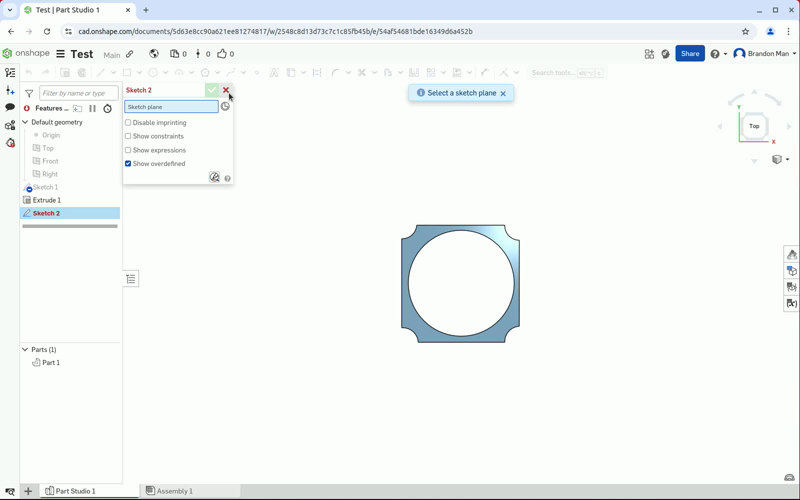
mouse_move(73, 150)
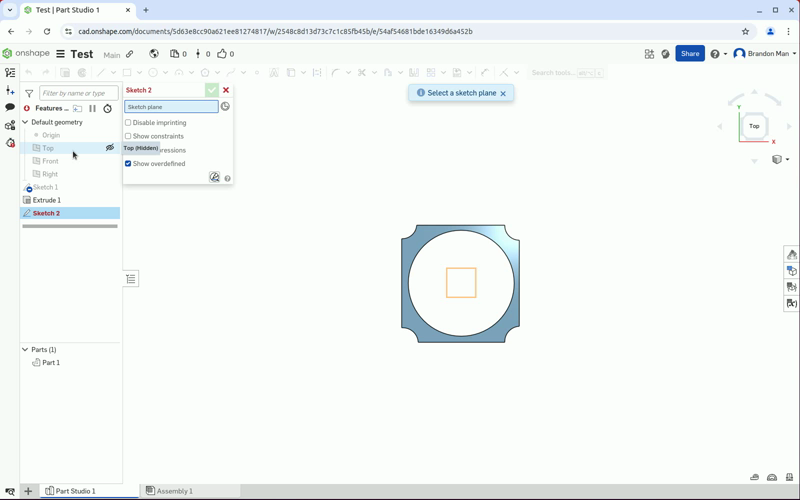
click(73, 150)
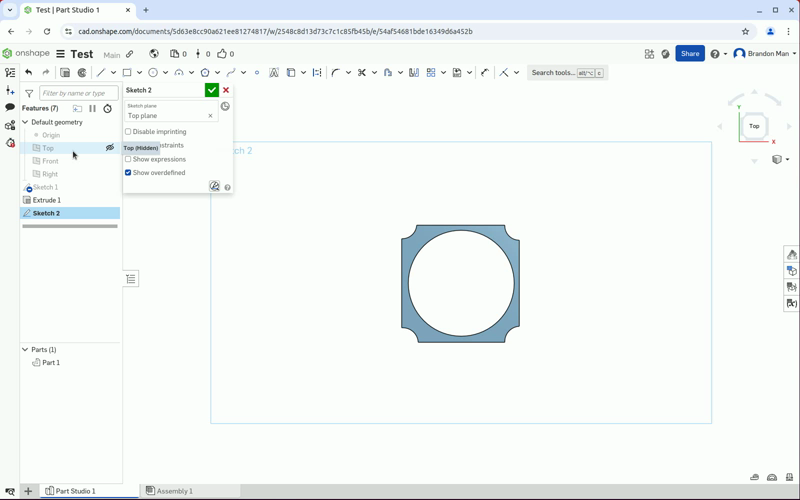
mouse_move(73, 352)
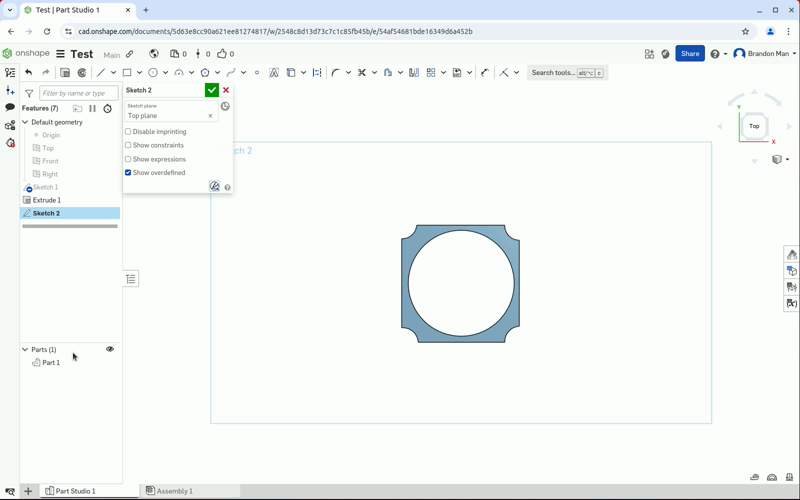
key(y)
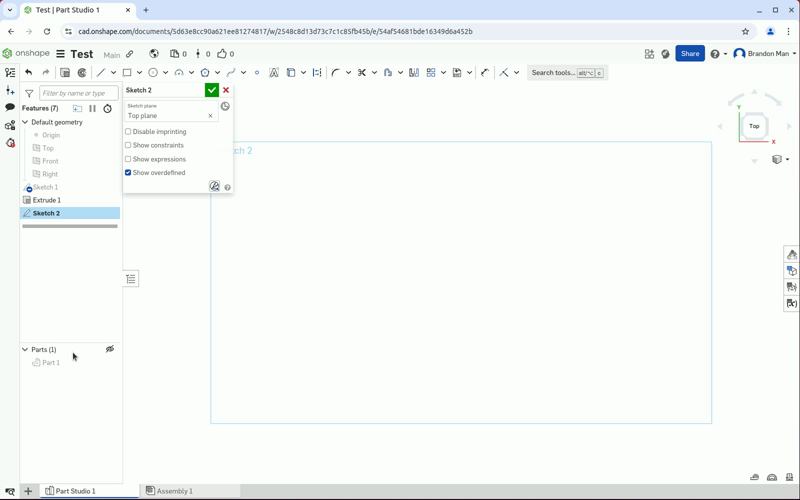
key(c)
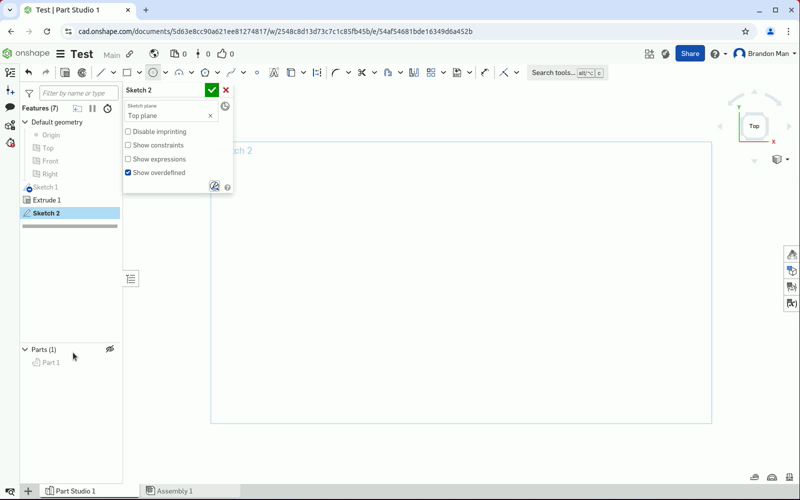
key_down(shift)
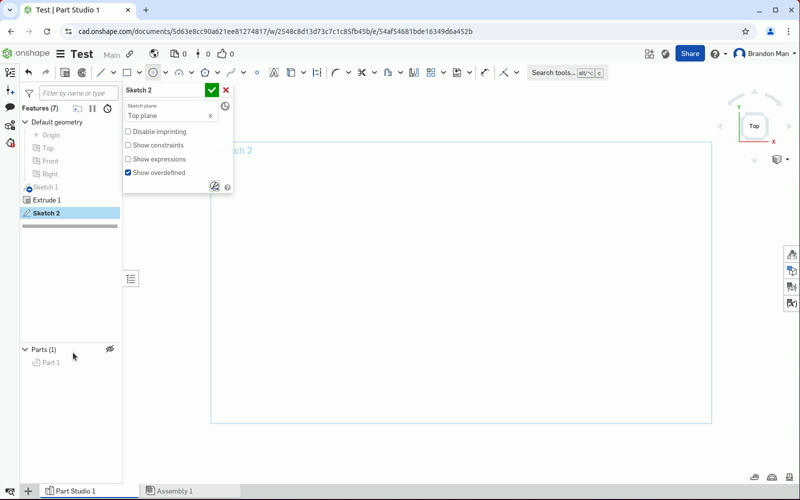
mouse_move(461, 282)
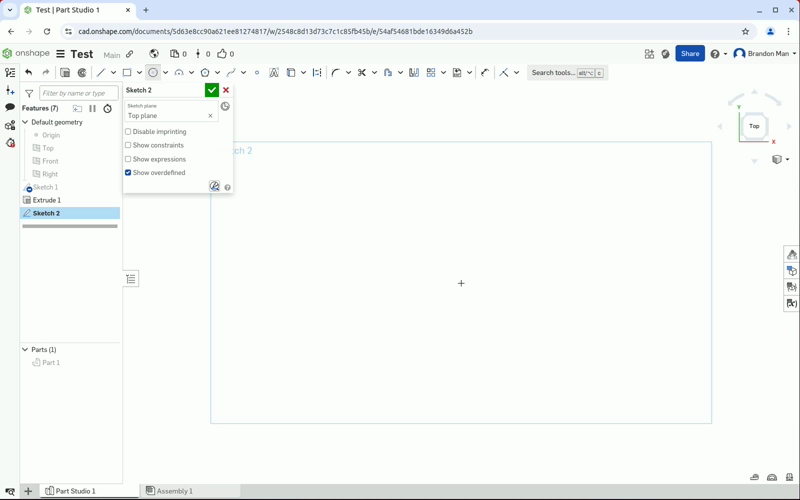
click(461, 282)
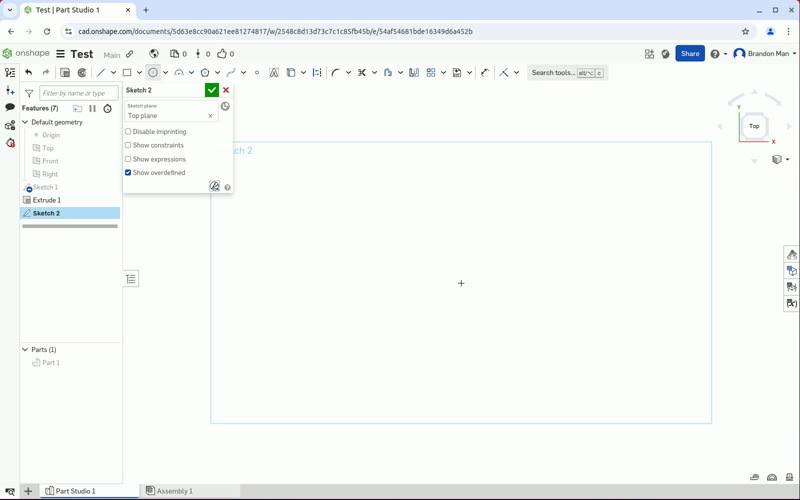
key_up(shift)
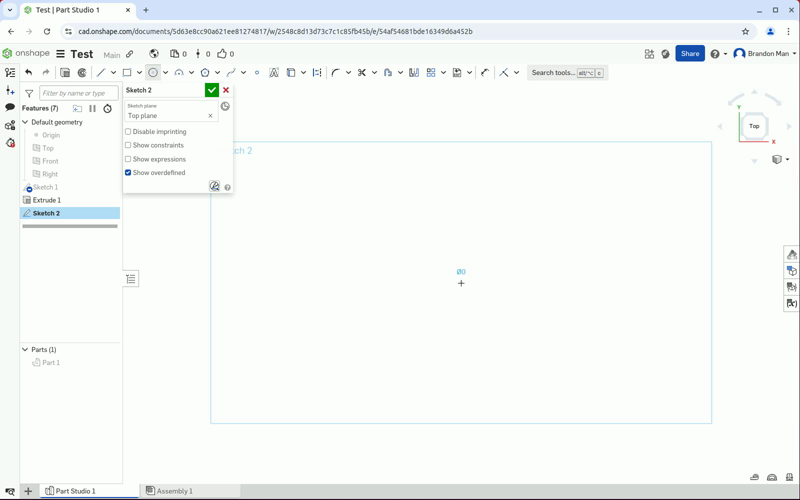
mouse_move(574, 282)
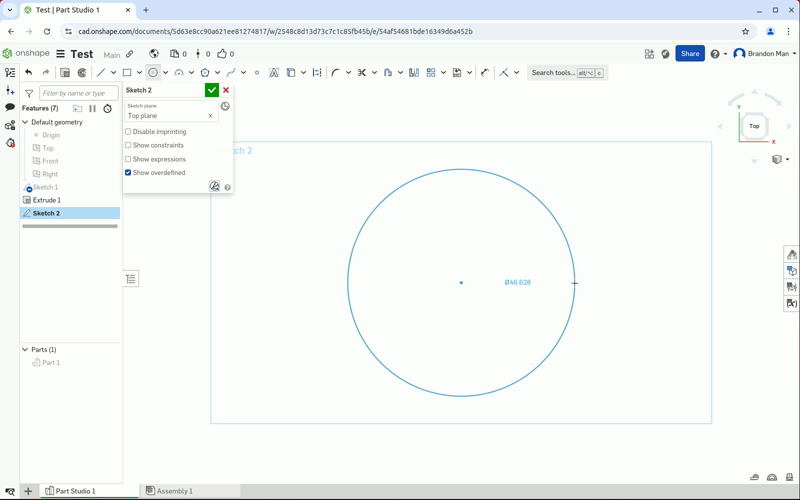
click(574, 282)
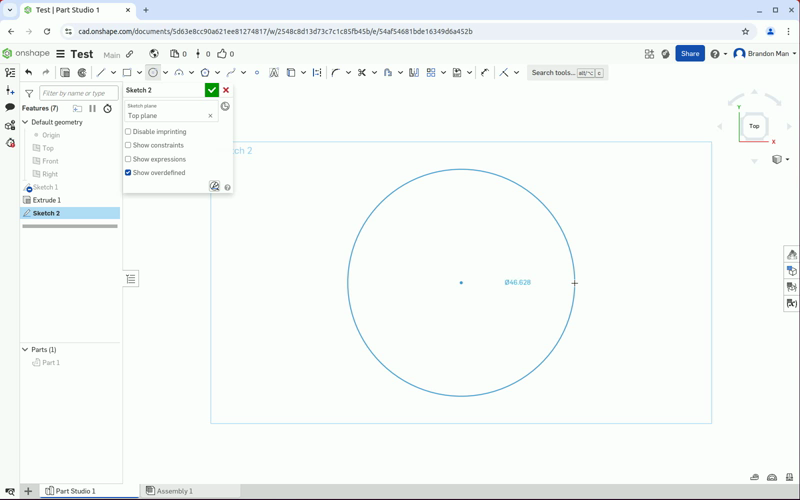
key(esc)
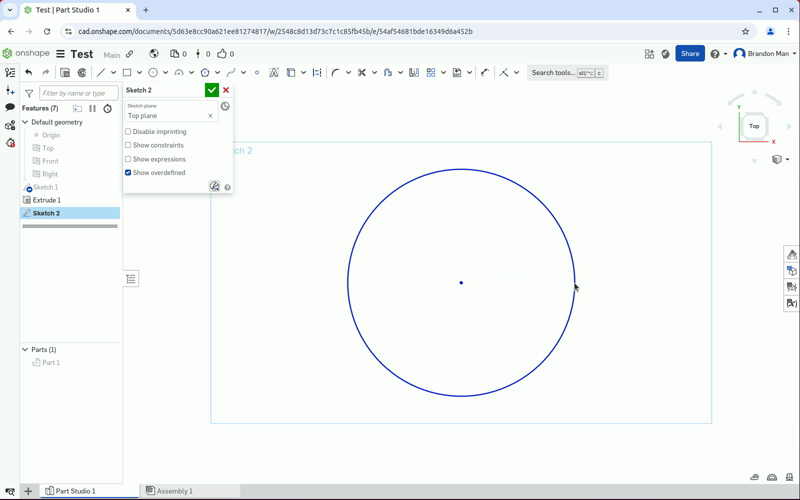
key(l)
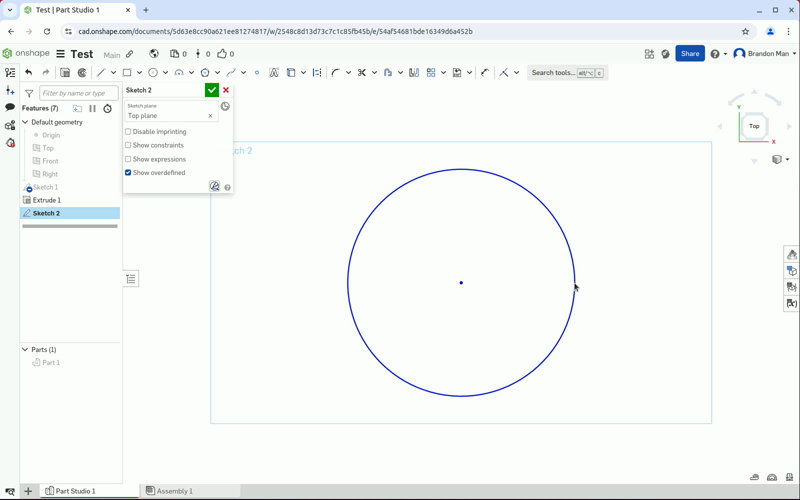
key_down(shift)
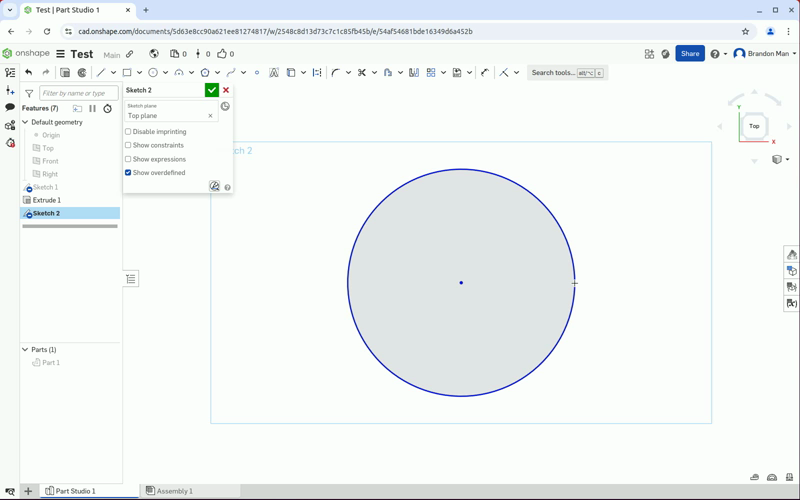
mouse_move(402, 327)
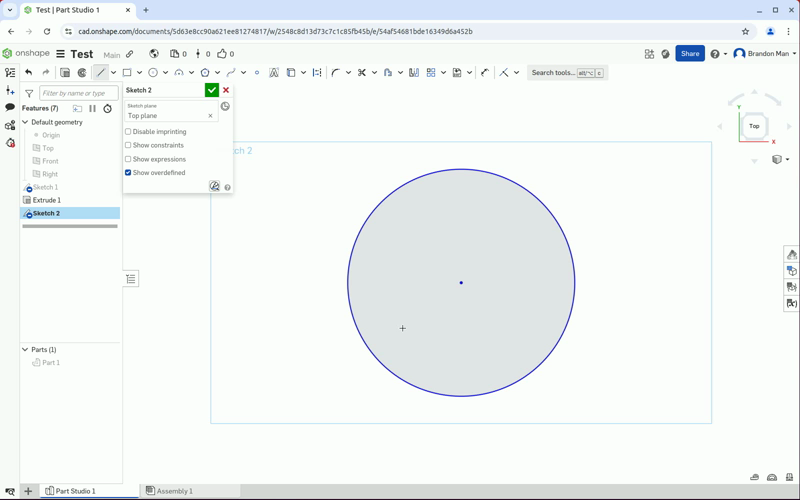
click(402, 327)
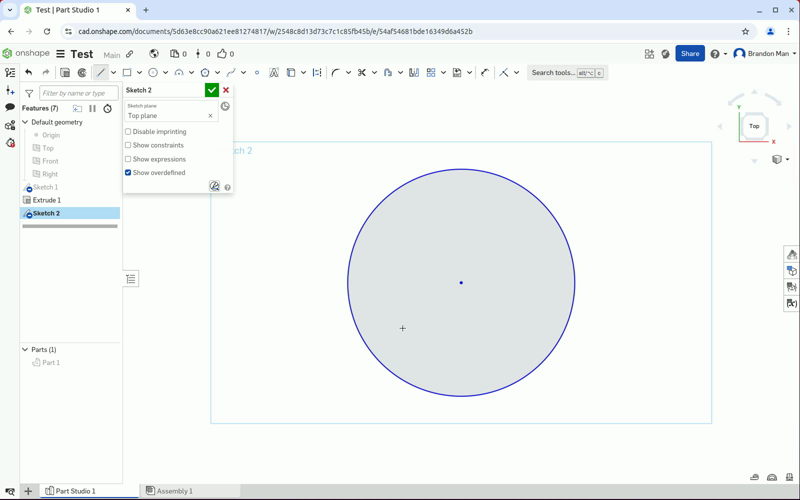
key_up(shift)
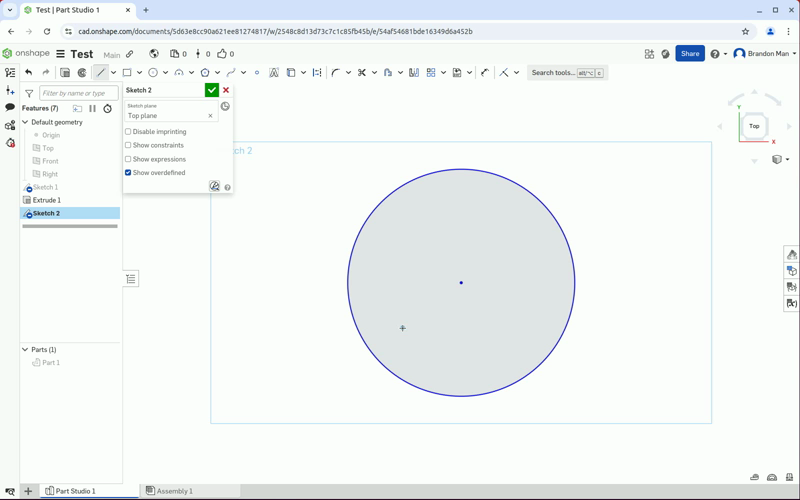
key_down(shift)
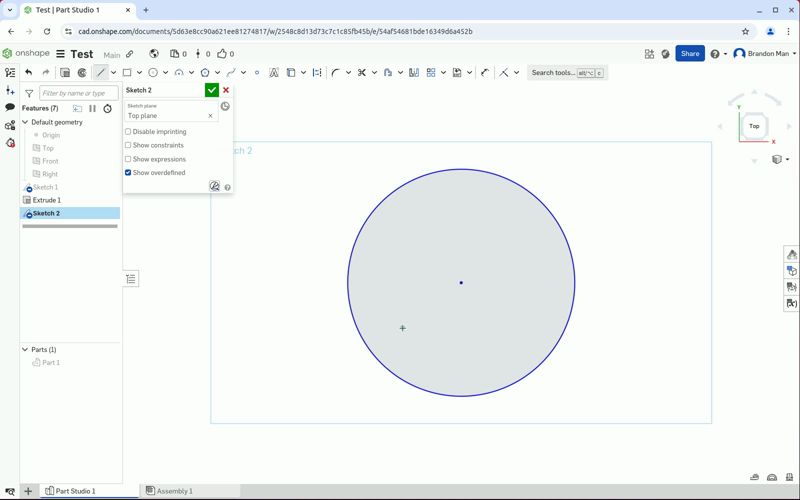
mouse_move(402, 238)
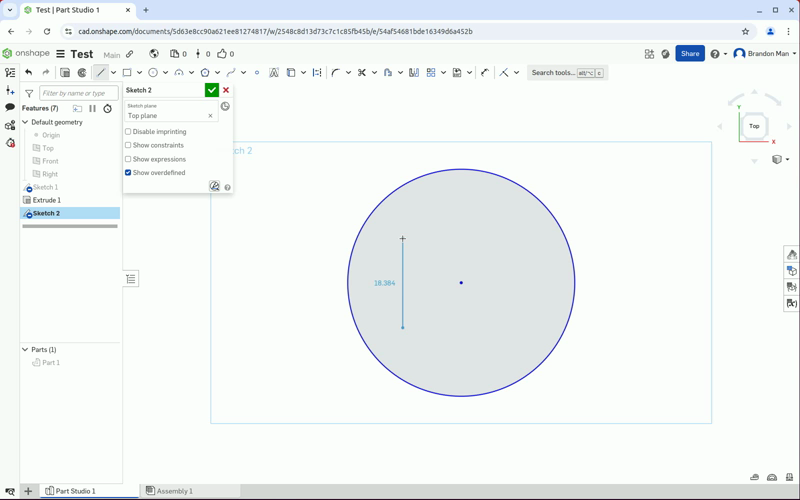
click(402, 238)
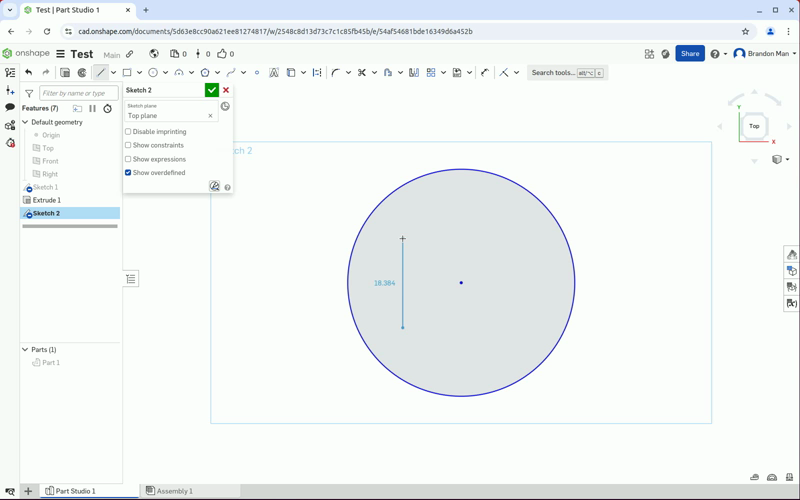
key_up(shift)
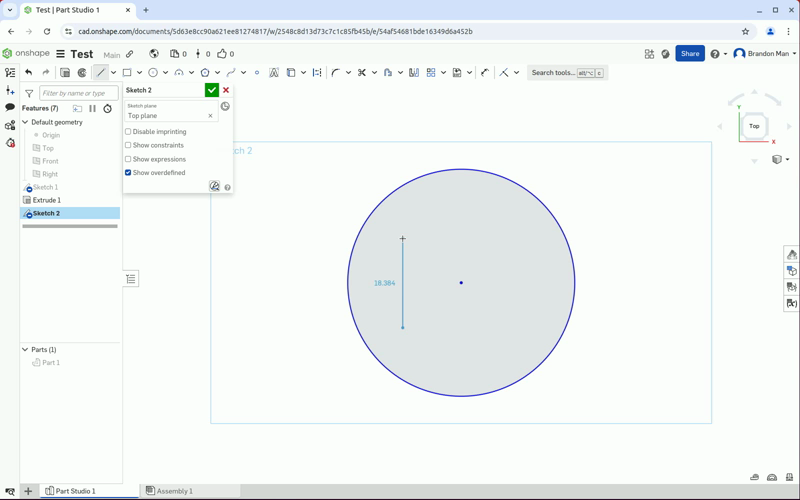
key(esc)
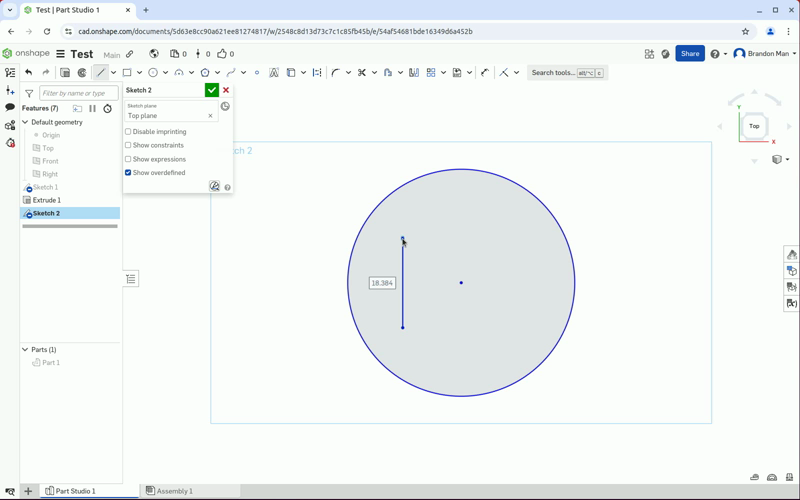
key(a)
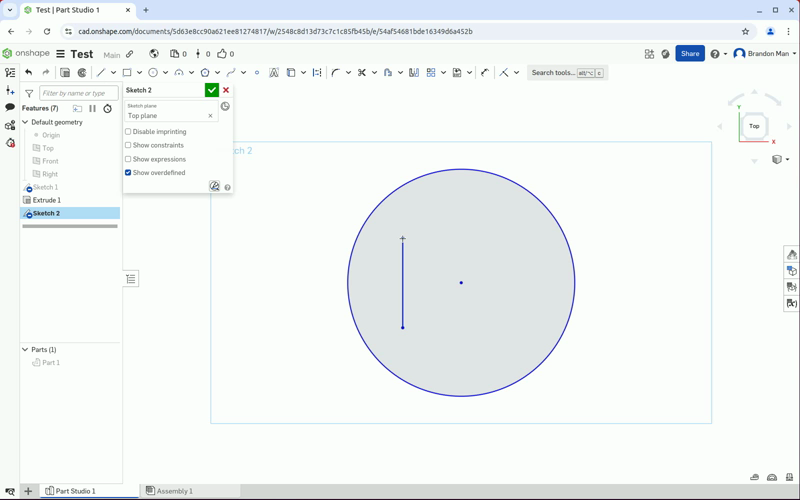
mouse_move(402, 238)
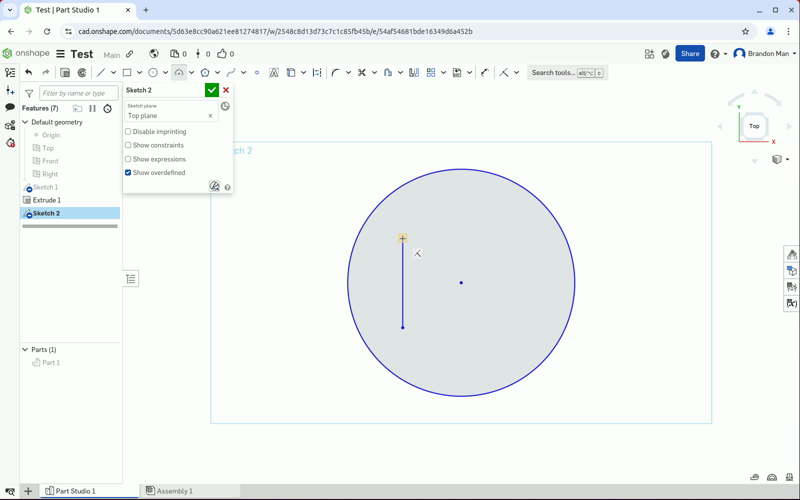
click(402, 238)
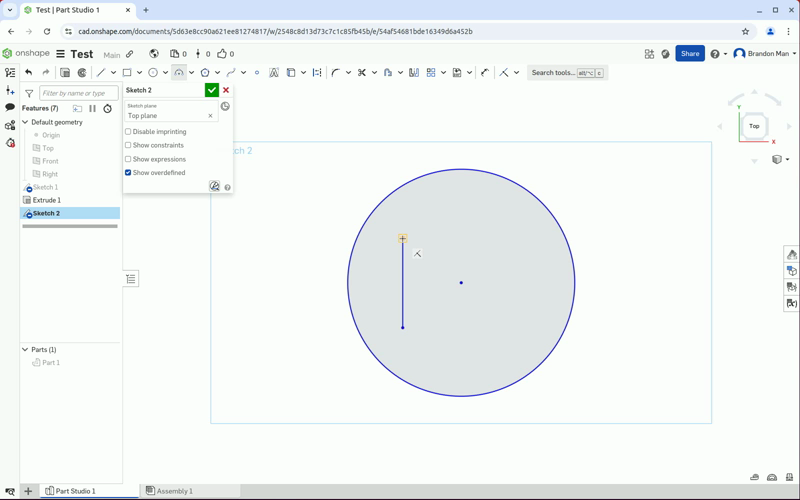
key_down(shift)
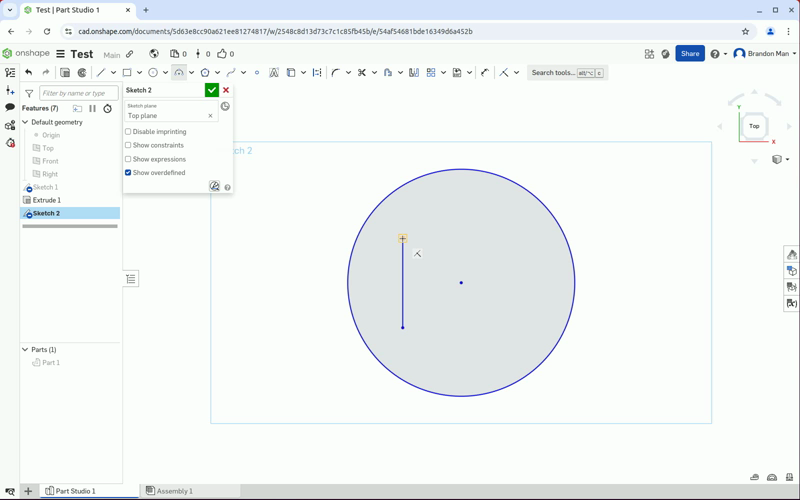
mouse_move(416, 224)
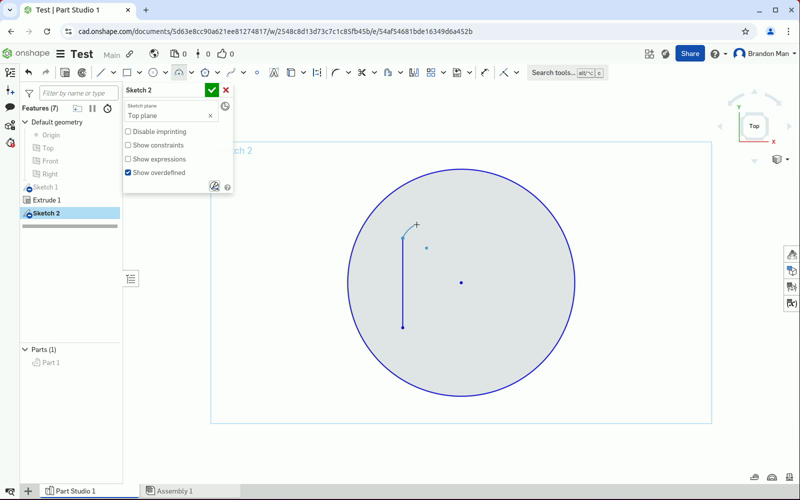
click(416, 224)
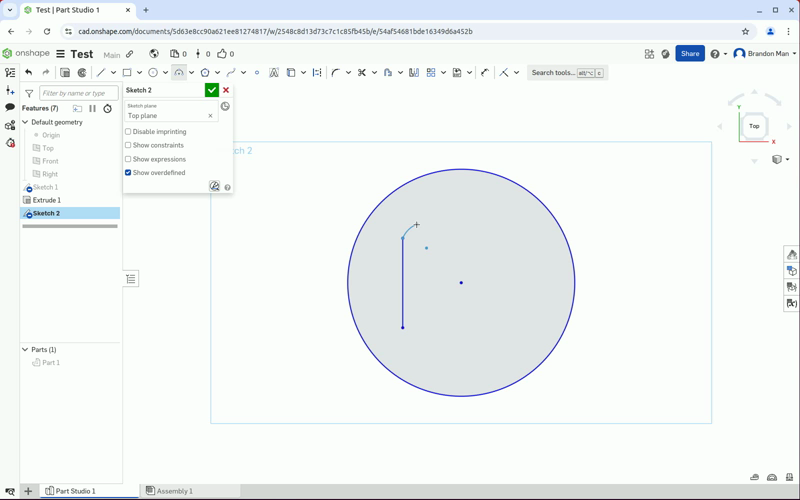
mouse_move(392, 213)
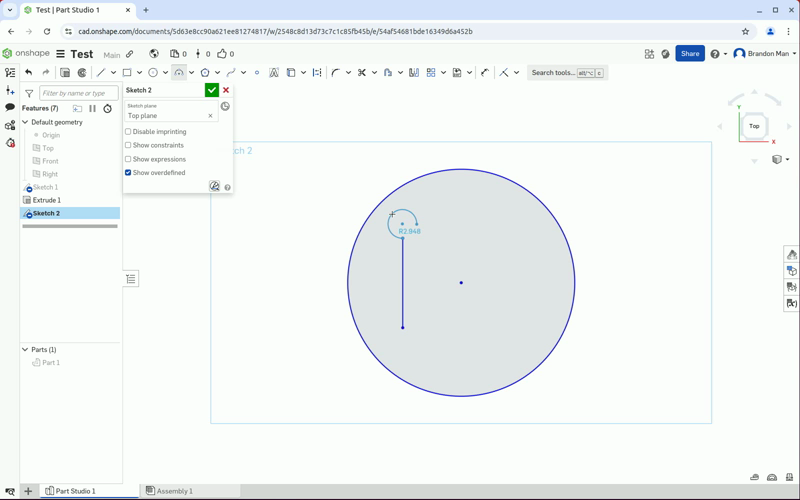
click(392, 213)
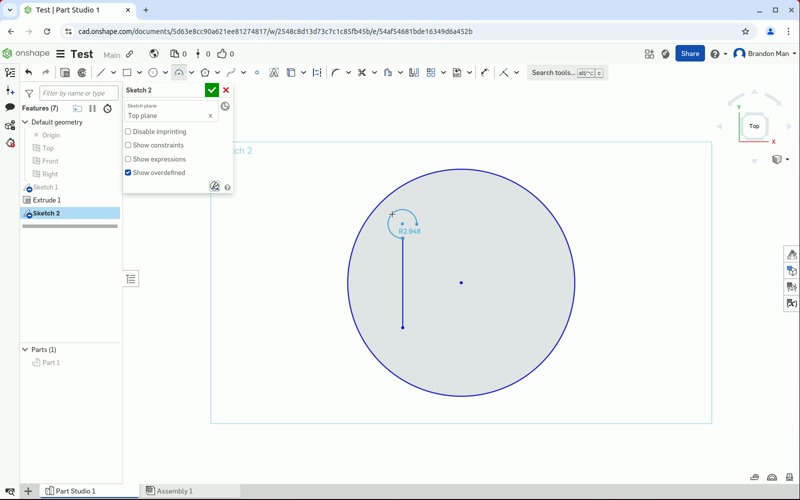
key_up(shift)
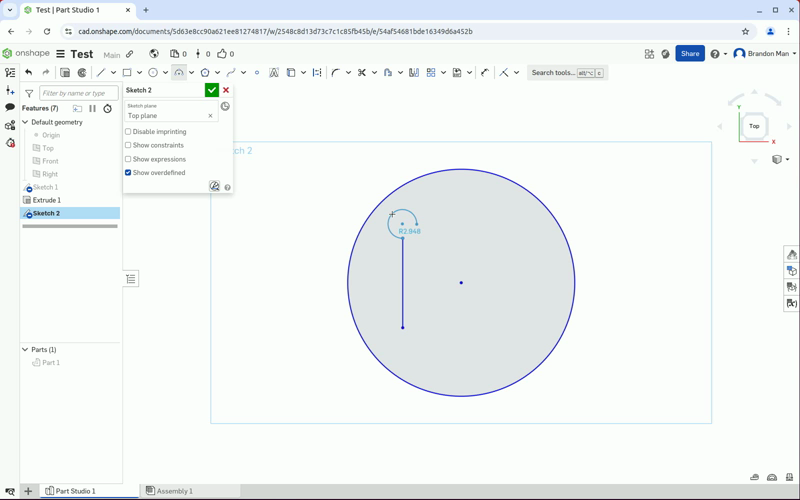
key(esc)
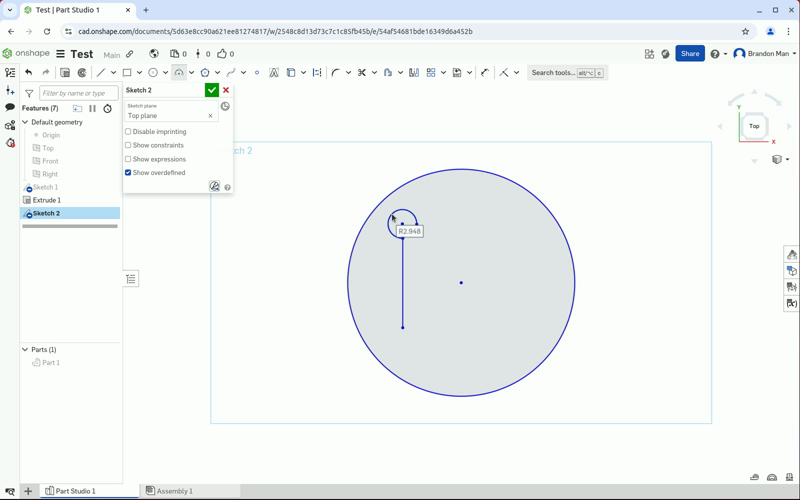
key(l)
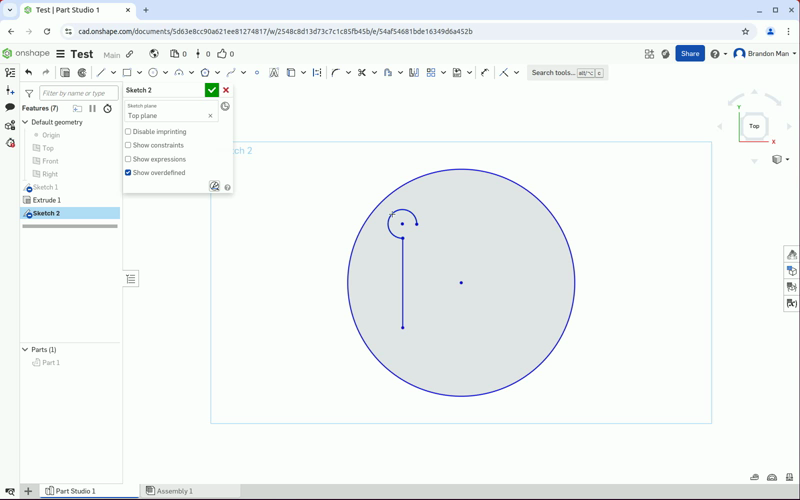
mouse_move(416, 224)
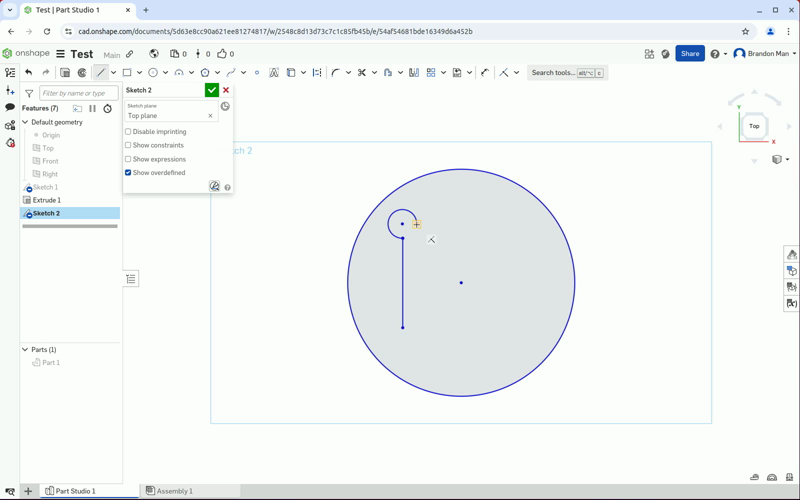
click(416, 224)
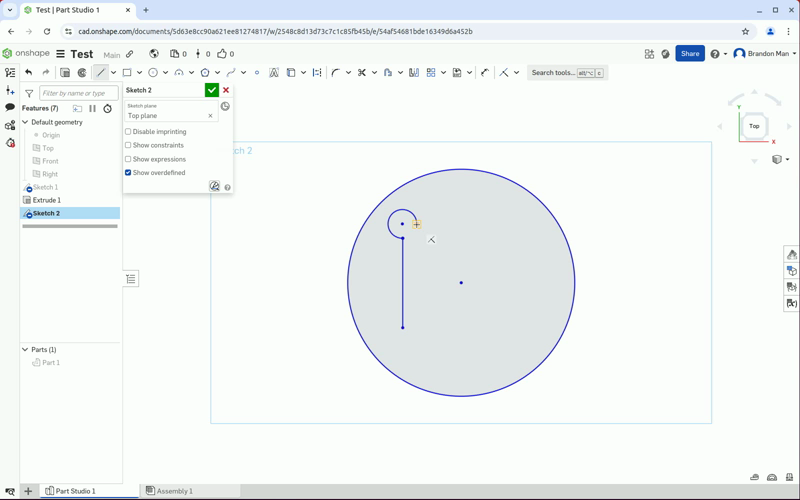
key_down(shift)
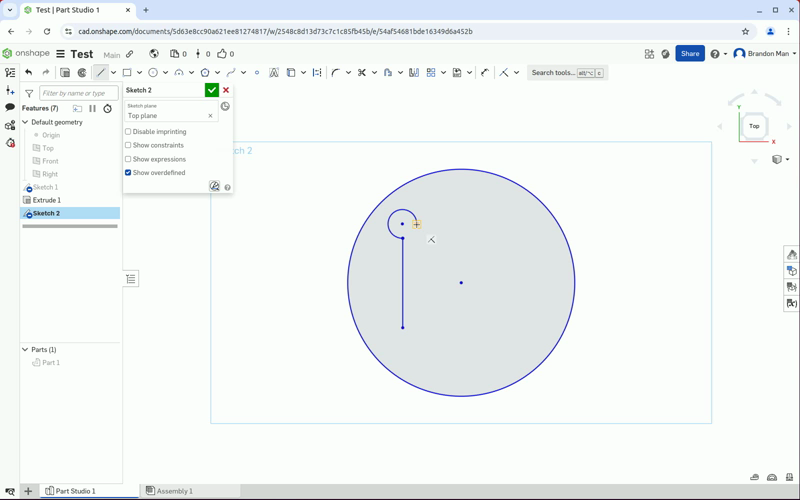
mouse_move(503, 224)
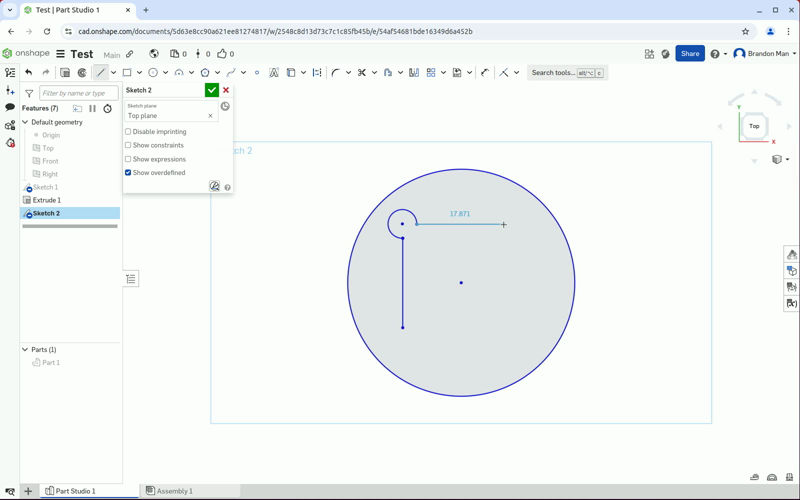
click(503, 224)
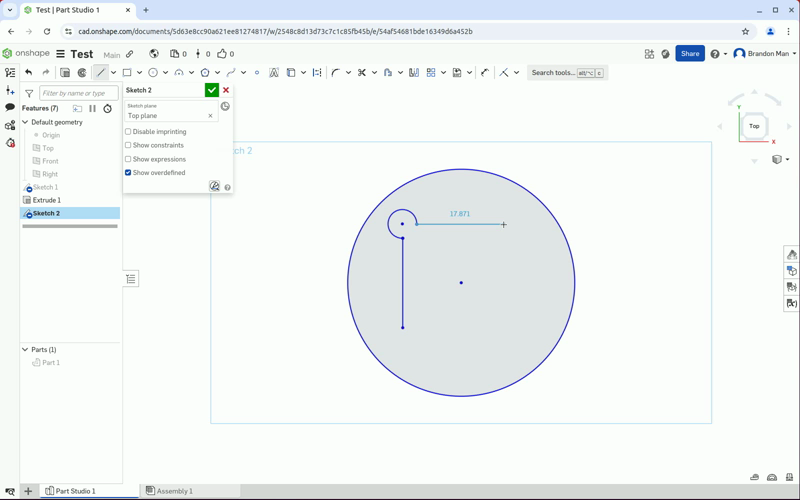
key_up(shift)
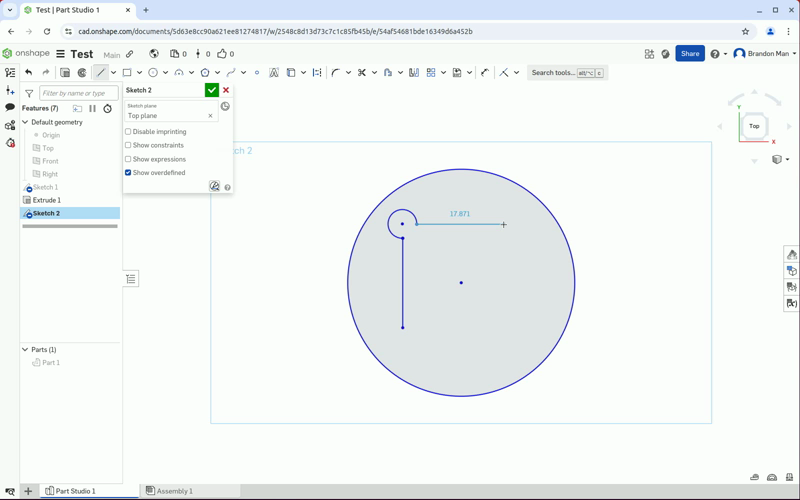
key(esc)
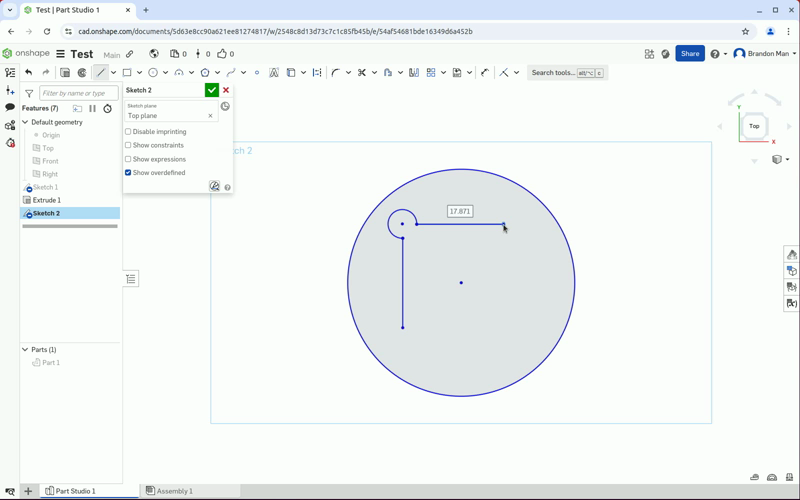
key(a)
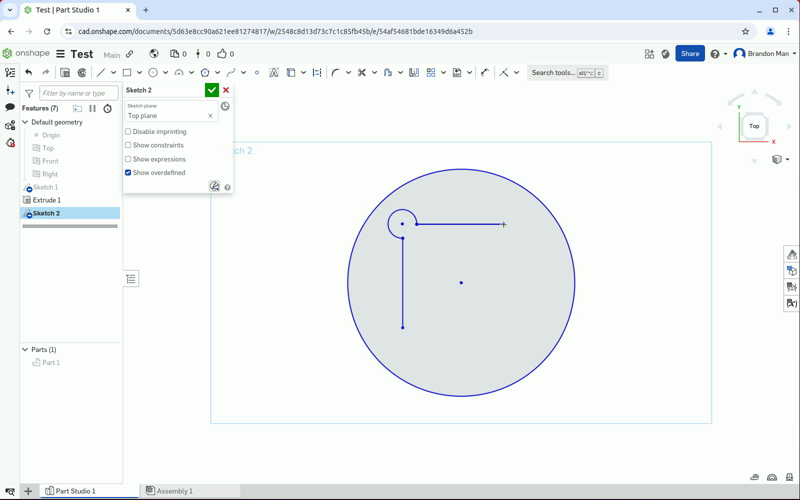
mouse_move(503, 224)
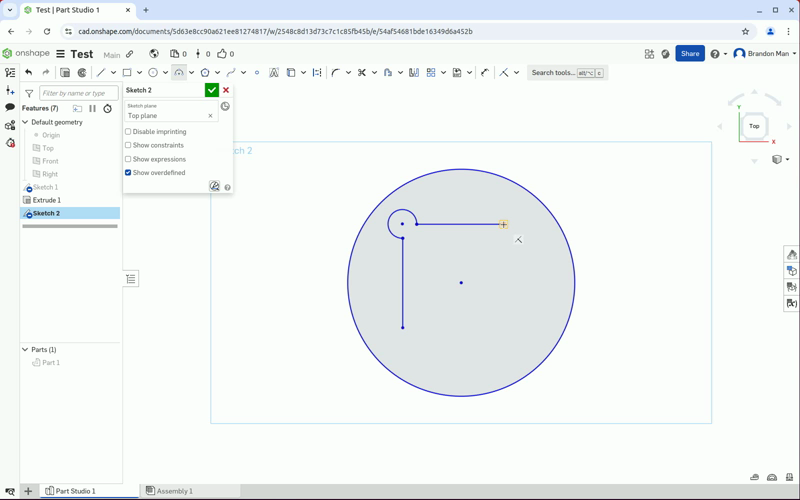
click(503, 224)
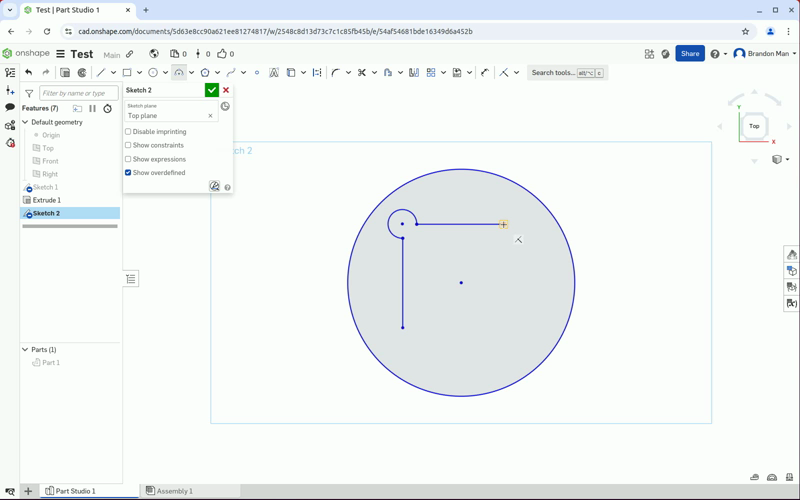
key_down(shift)
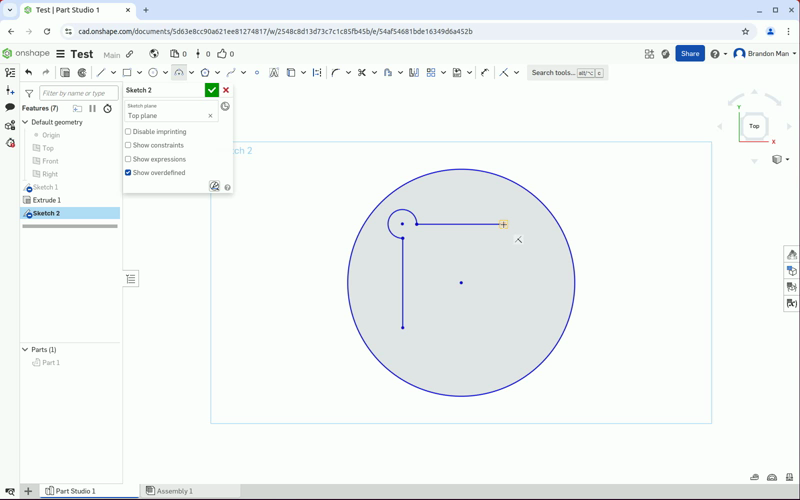
mouse_move(517, 240)
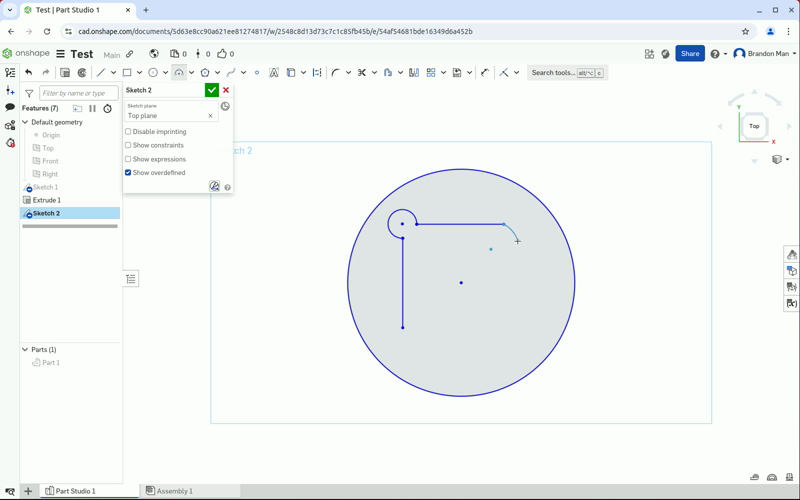
click(517, 240)
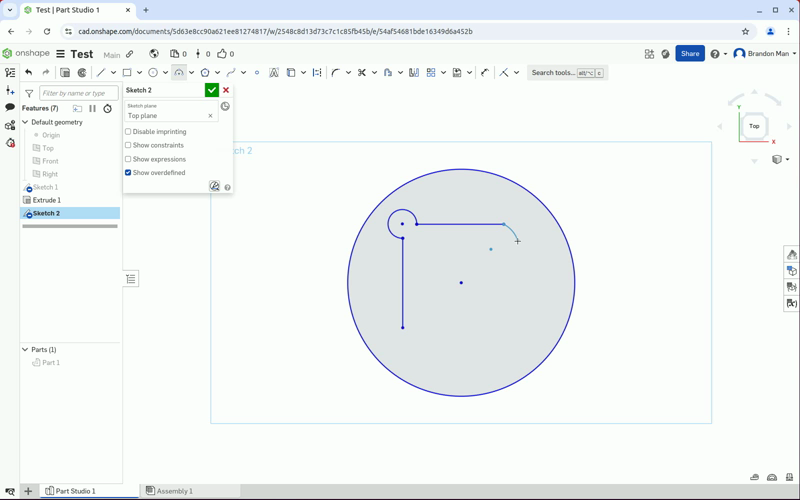
mouse_move(530, 215)
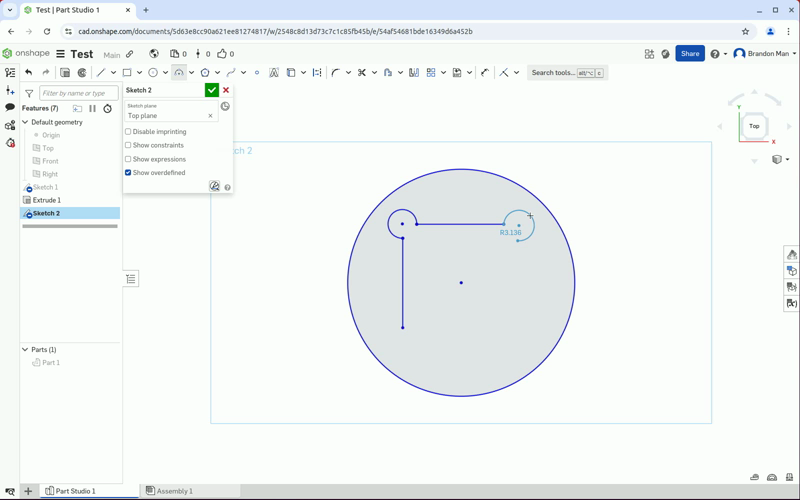
click(530, 215)
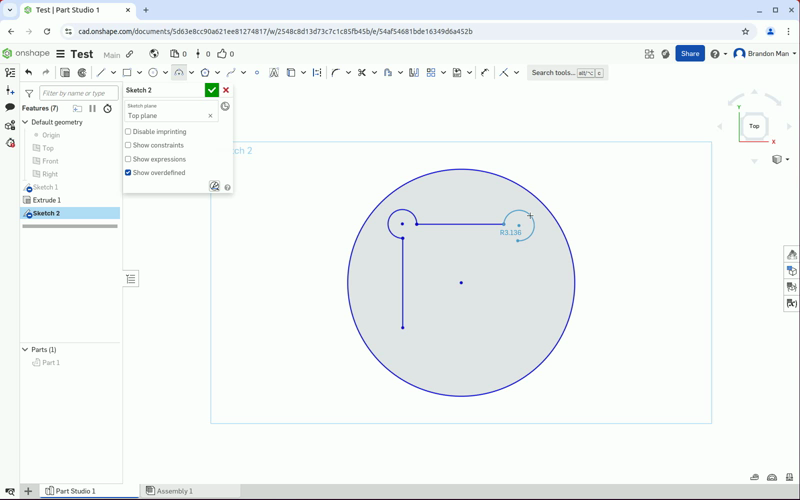
key_up(shift)
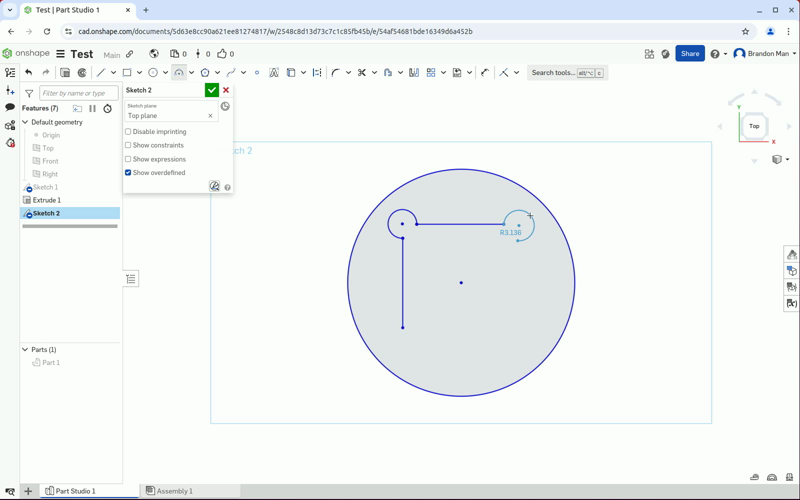
key(esc)
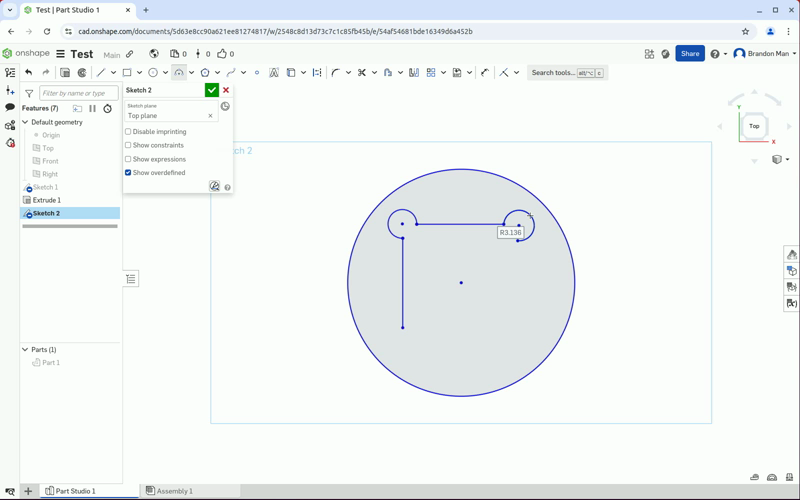
key(l)
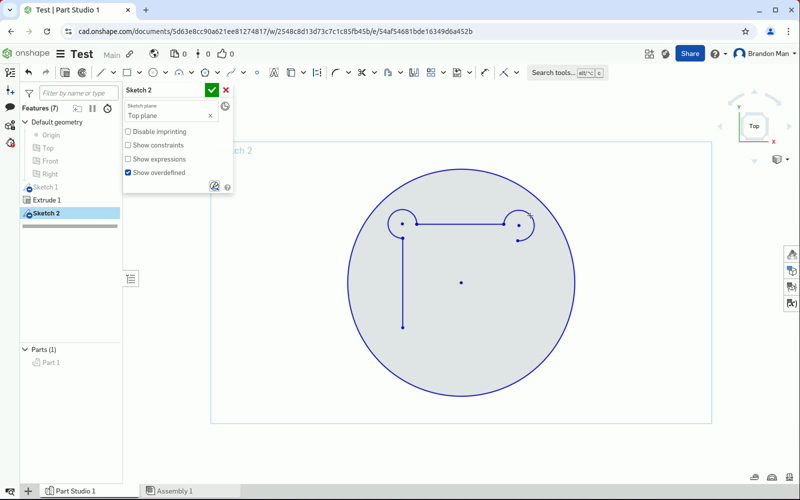
mouse_move(517, 240)
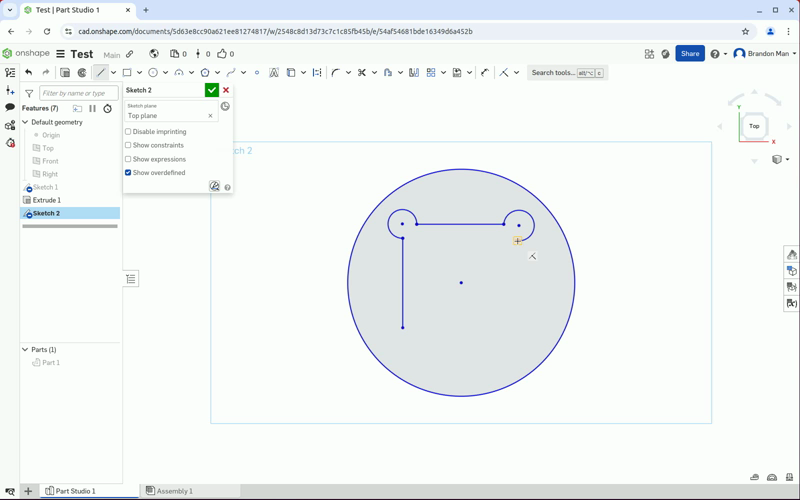
click(517, 240)
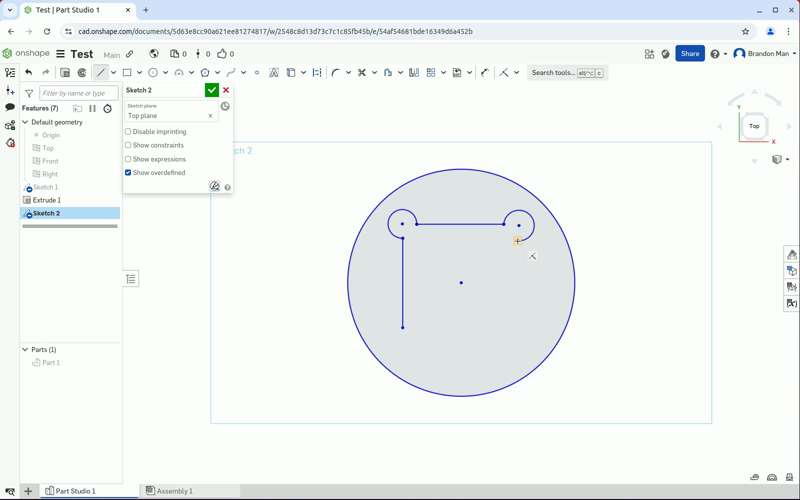
key_down(shift)
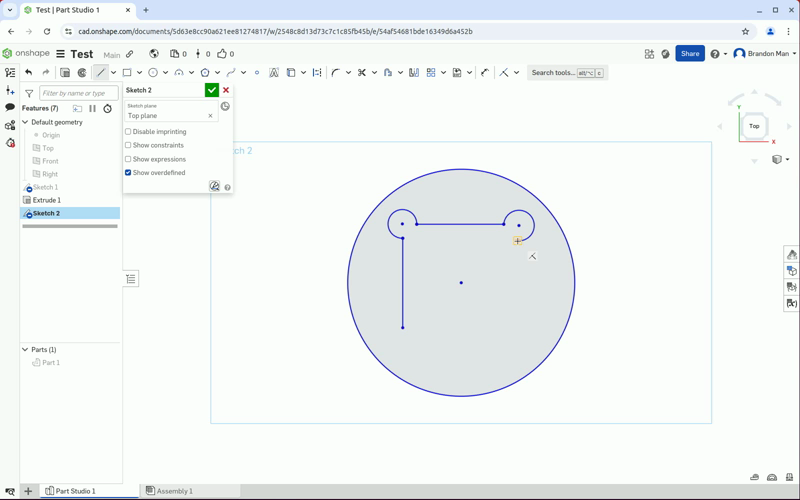
mouse_move(517, 325)
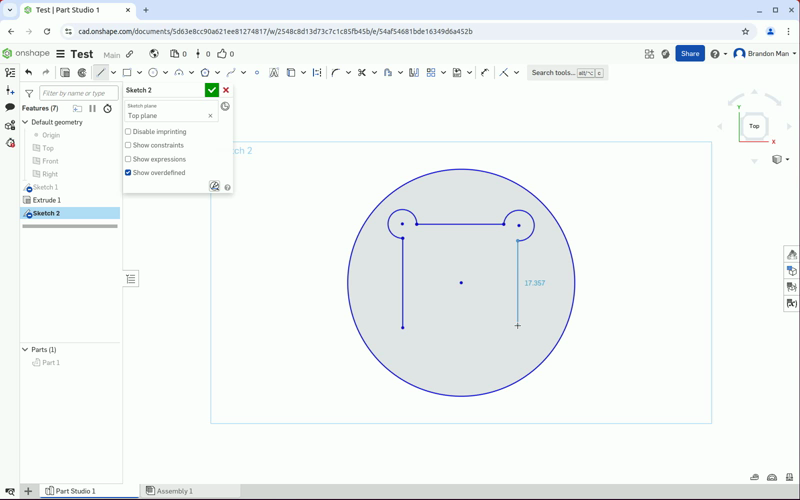
click(517, 325)
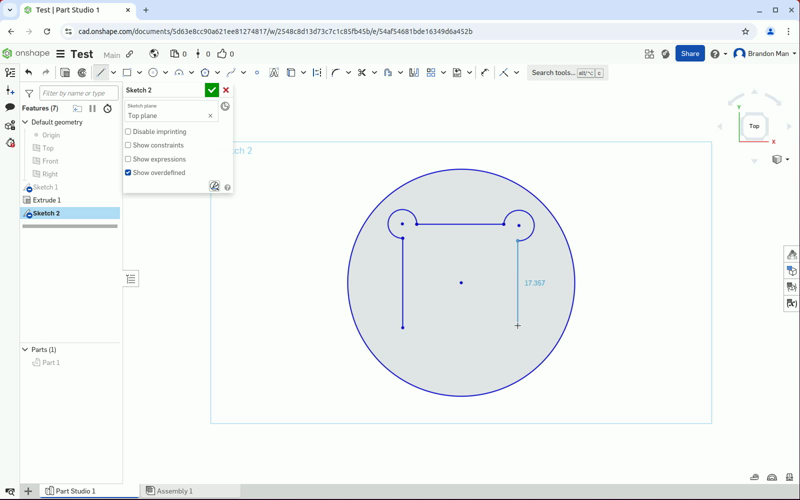
key_up(shift)
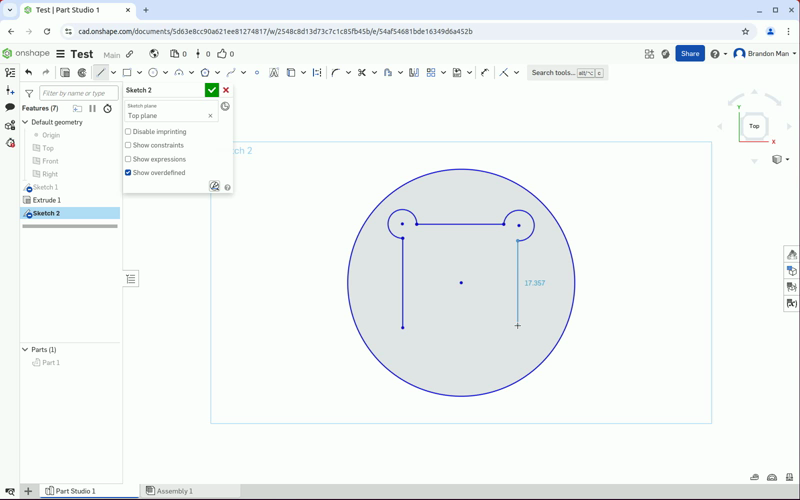
key(esc)
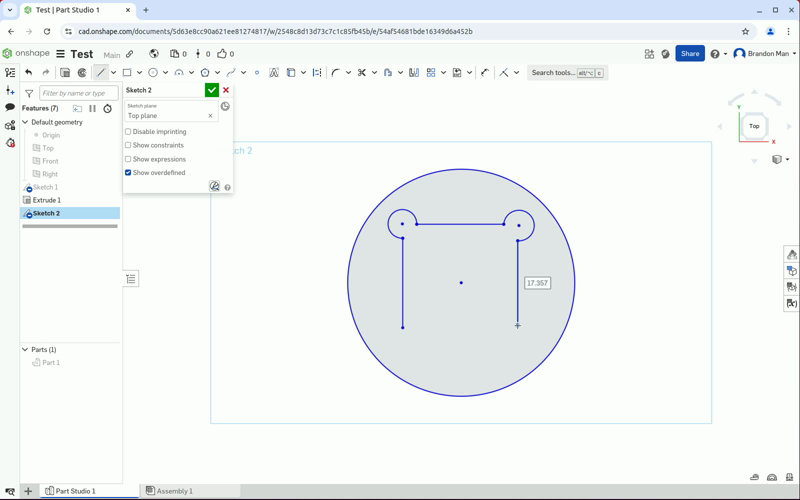
key(a)
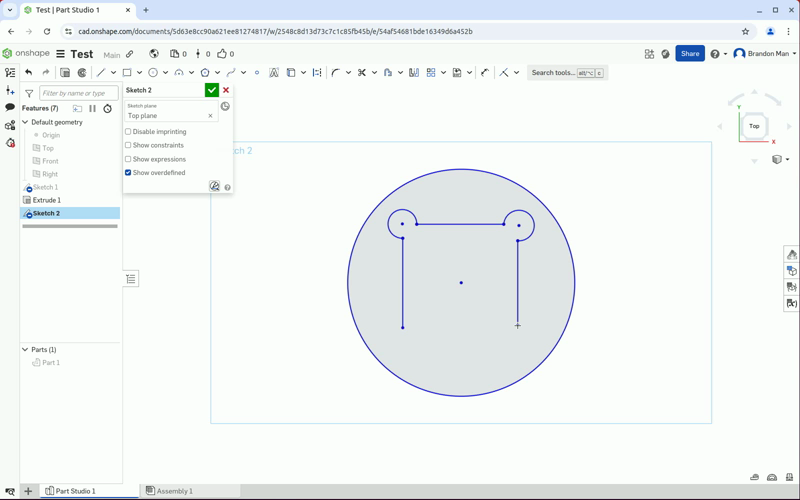
mouse_move(517, 325)
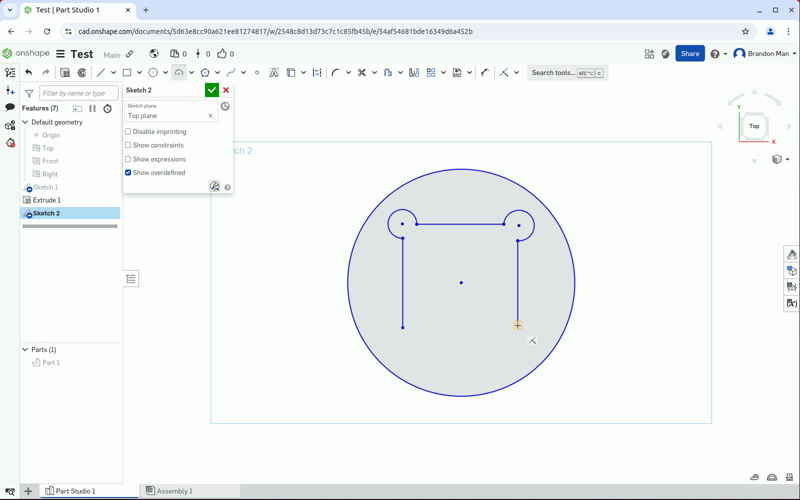
click(517, 325)
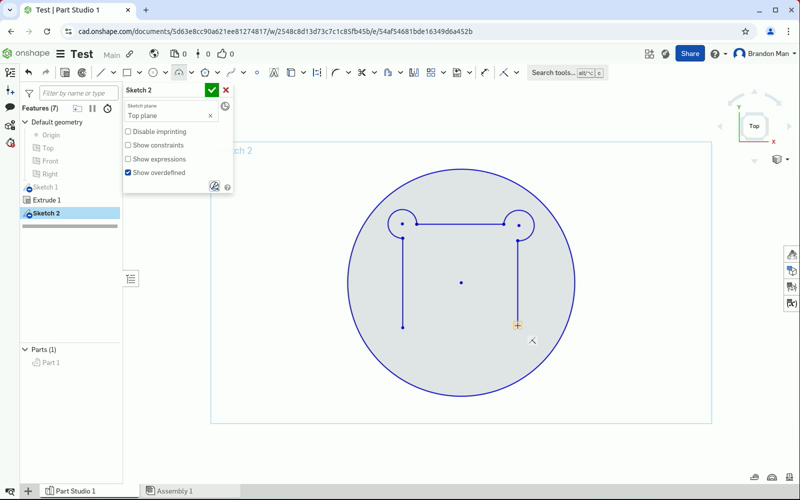
key_down(shift)
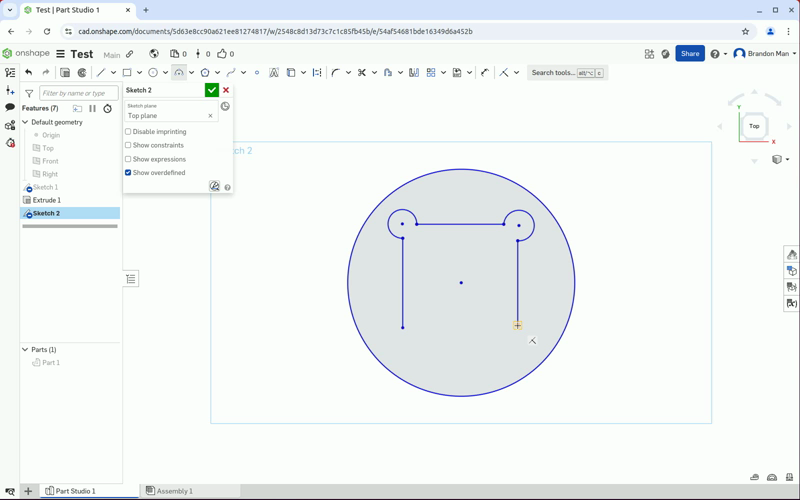
mouse_move(503, 341)
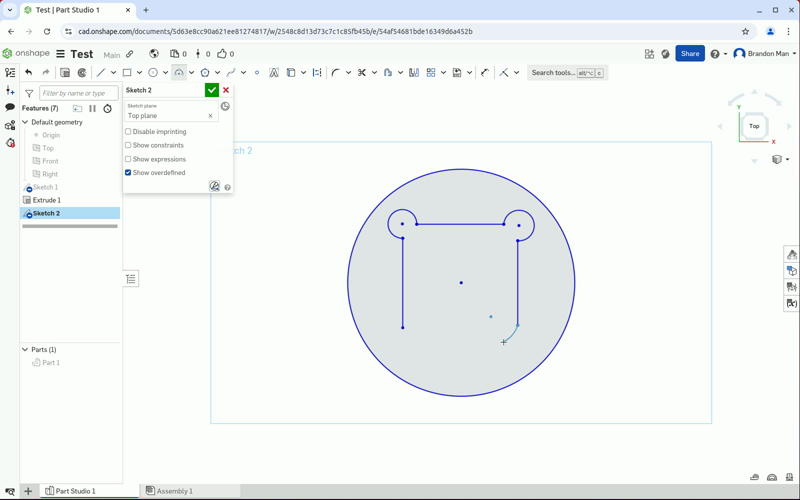
click(503, 341)
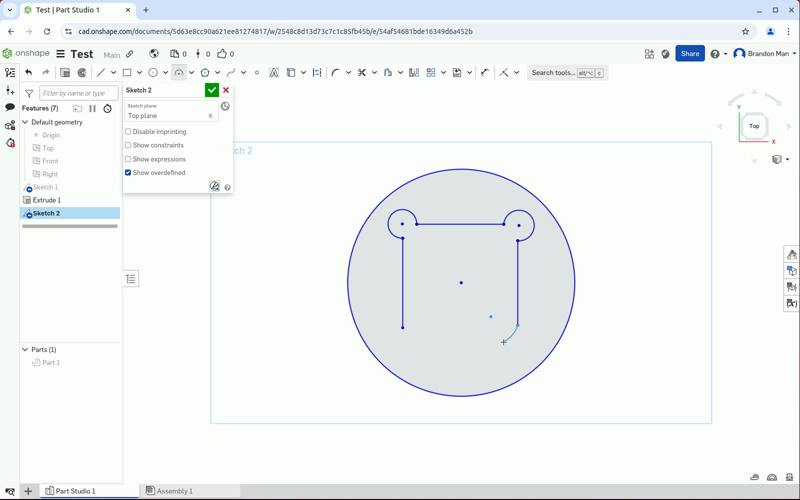
mouse_move(530, 350)
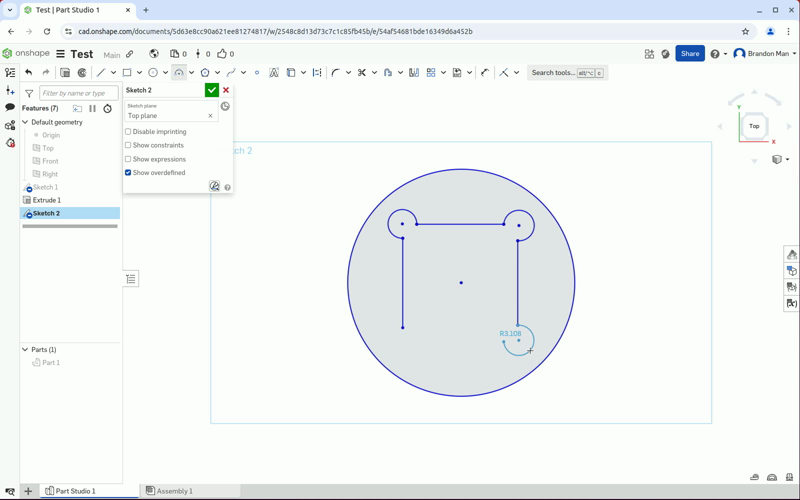
click(530, 350)
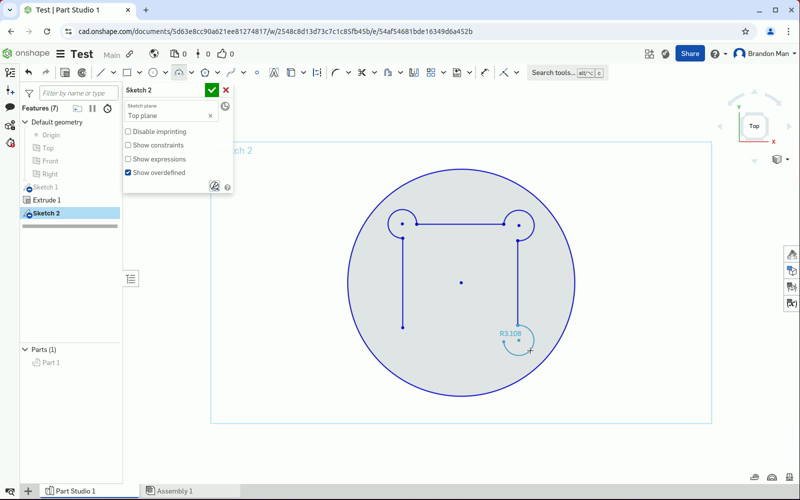
key_up(shift)
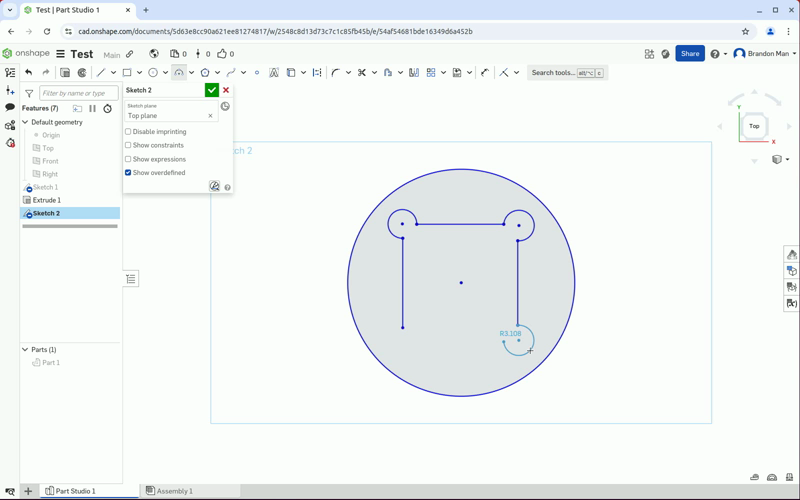
key(esc)
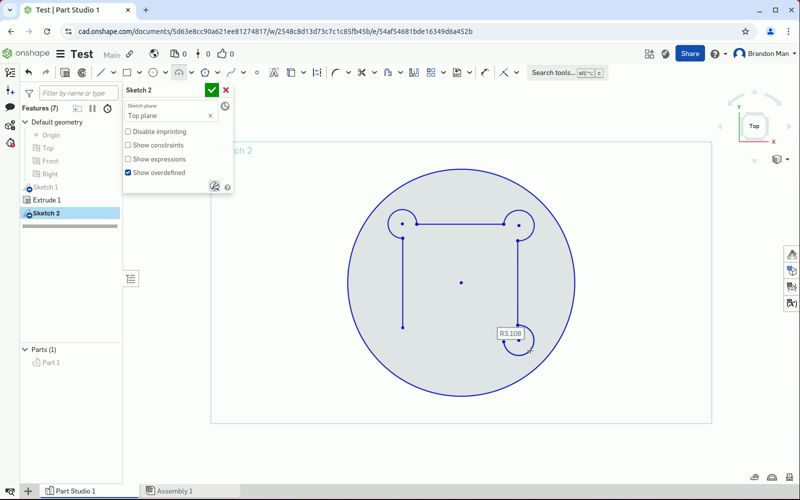
key(l)
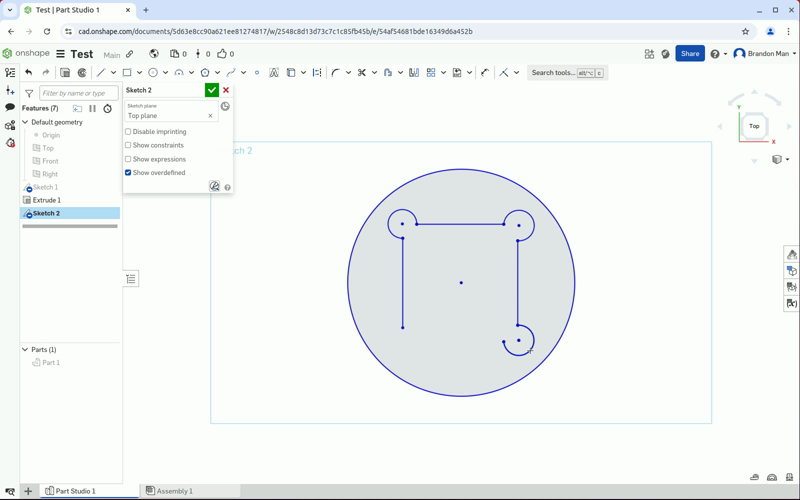
mouse_move(503, 341)
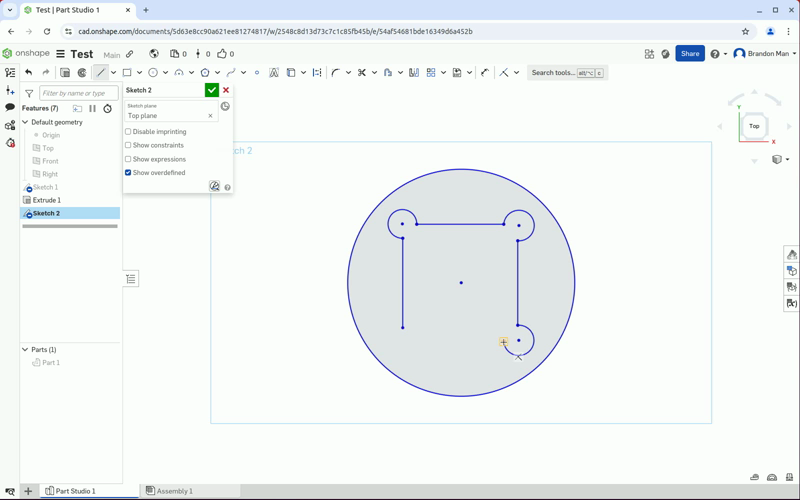
click(503, 341)
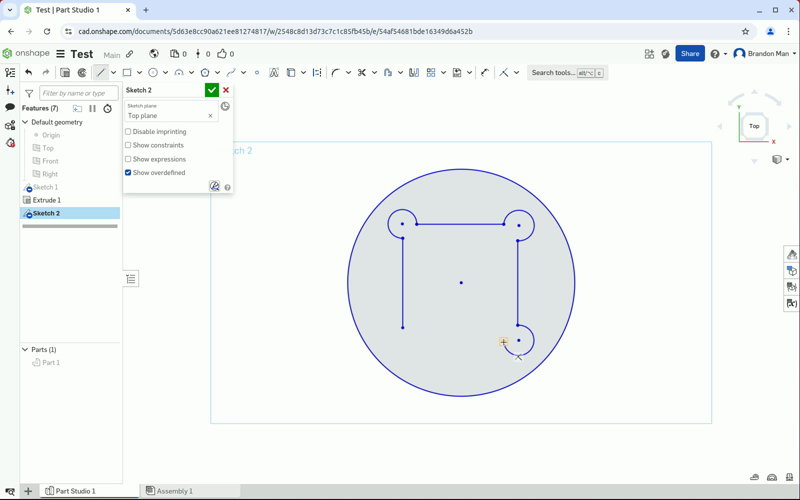
key_down(shift)
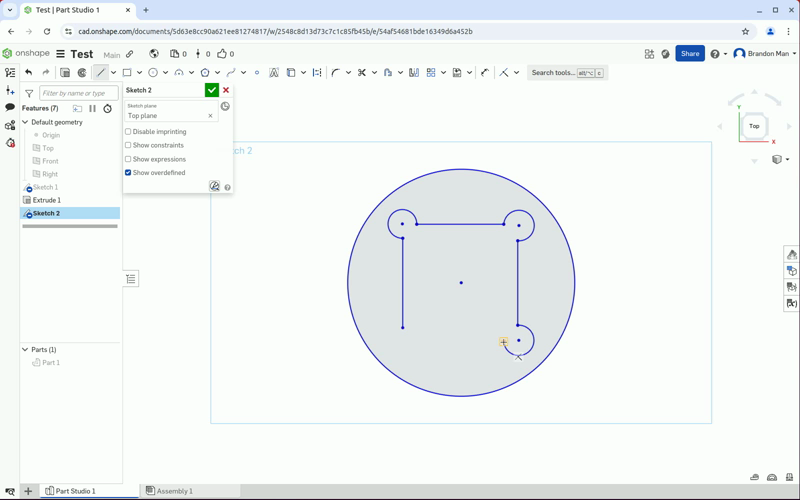
mouse_move(416, 341)
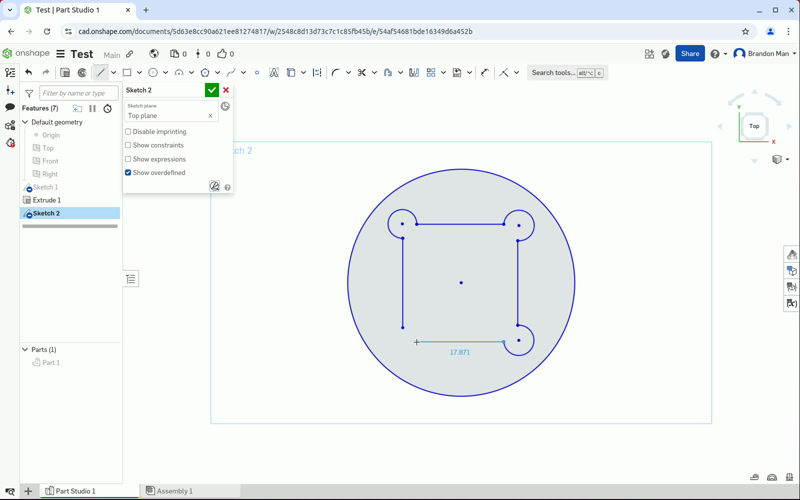
click(416, 341)
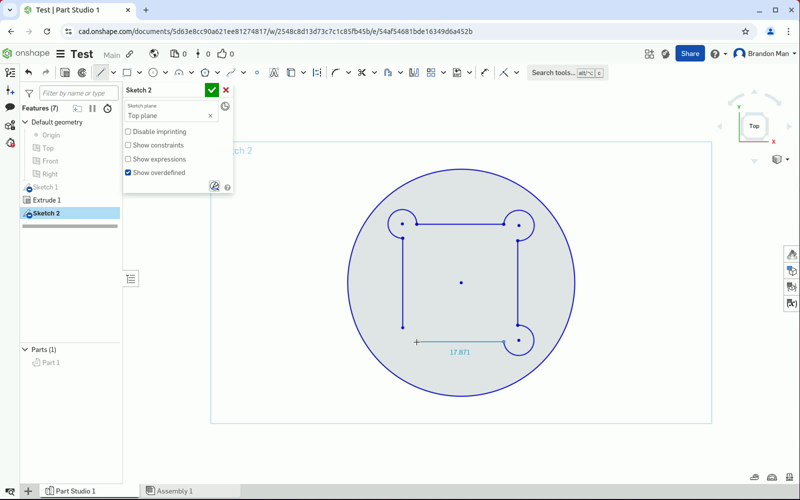
key_up(shift)
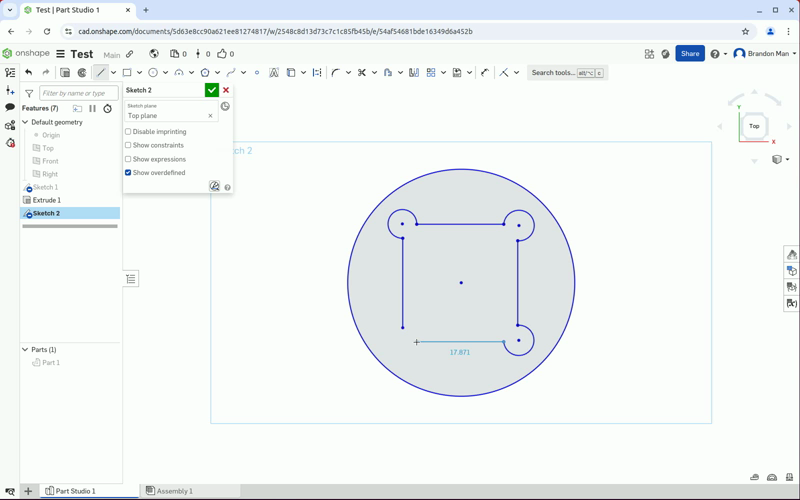
key(esc)
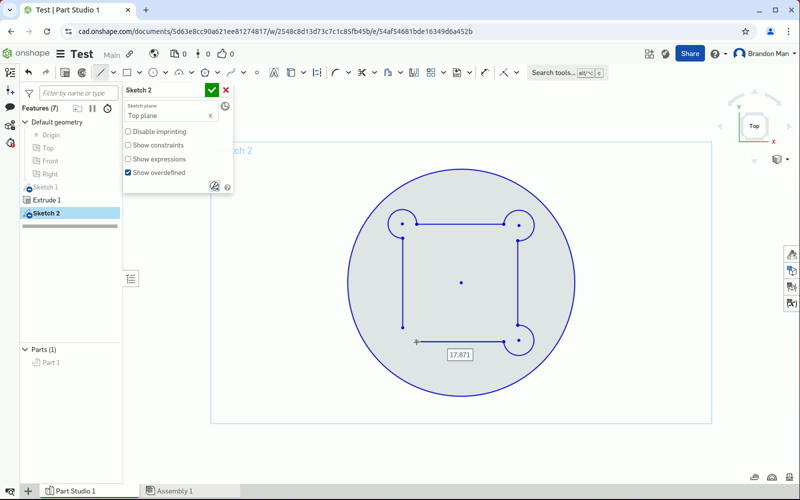
key(a)
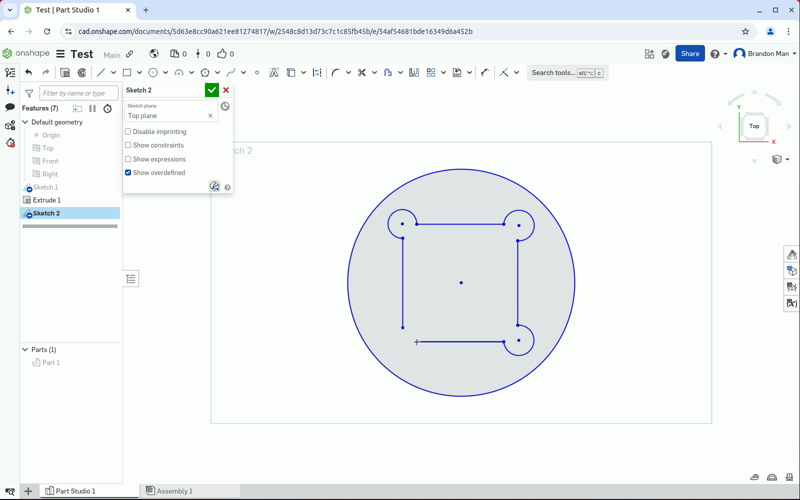
mouse_move(416, 341)
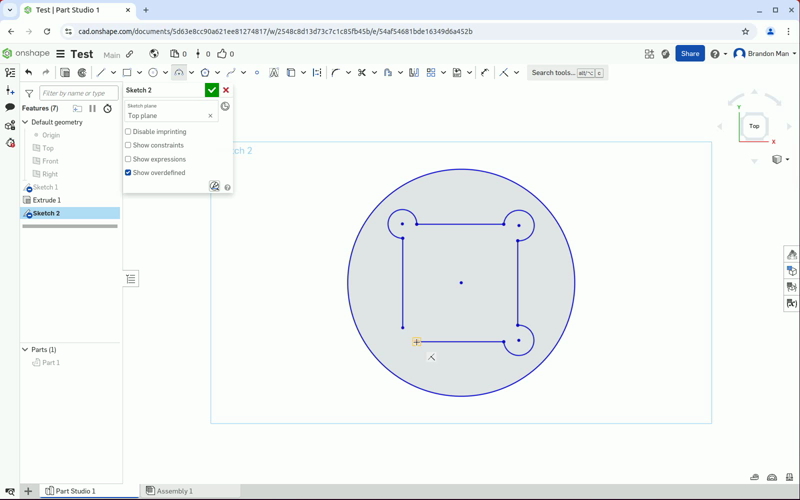
click(416, 341)
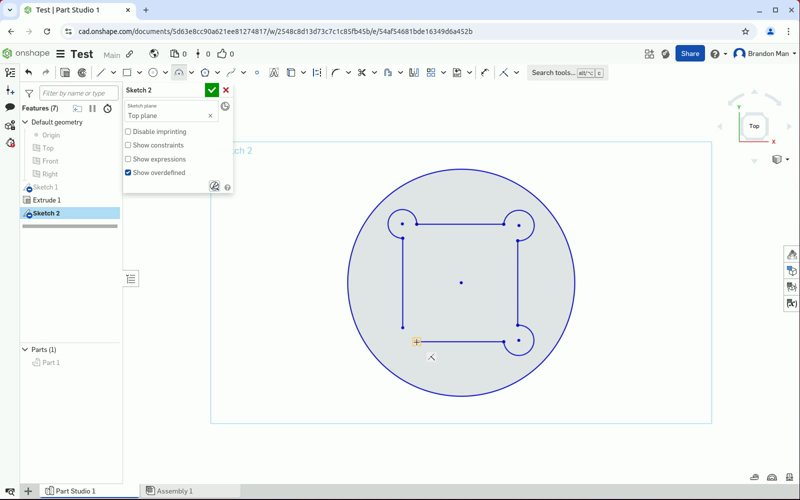
mouse_move(402, 327)
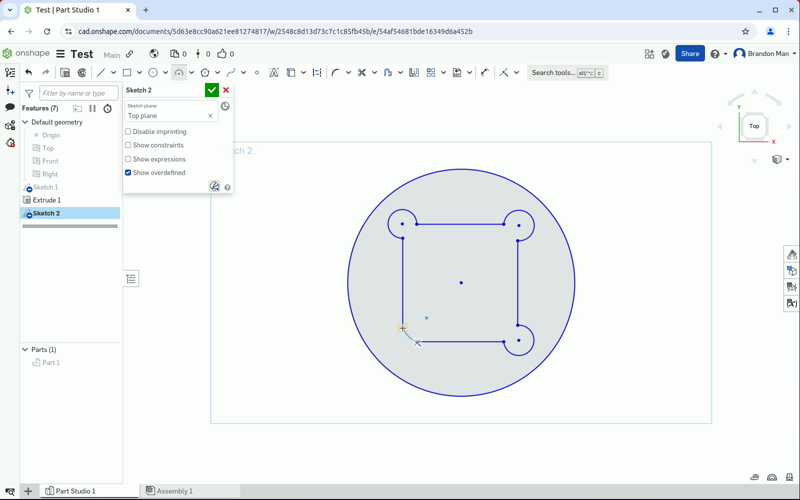
click(402, 327)
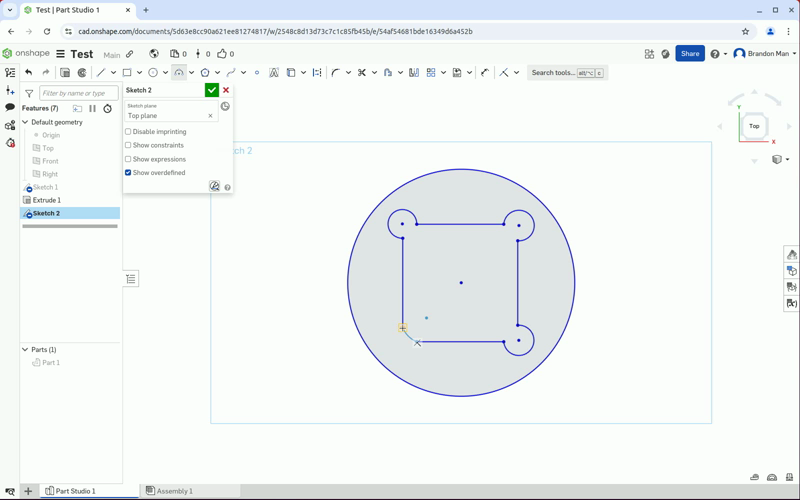
key_down(shift)
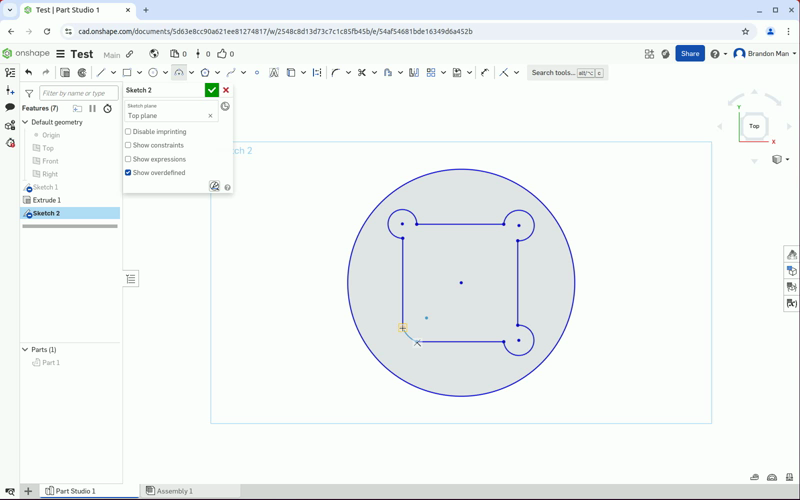
mouse_move(392, 351)
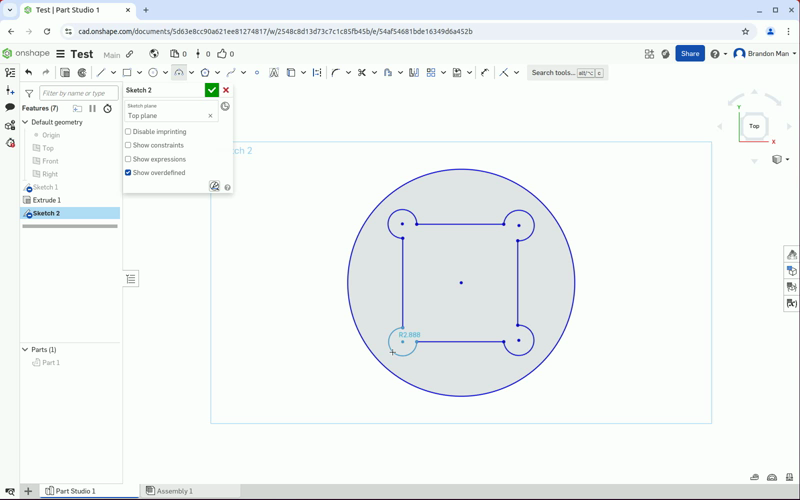
click(392, 351)
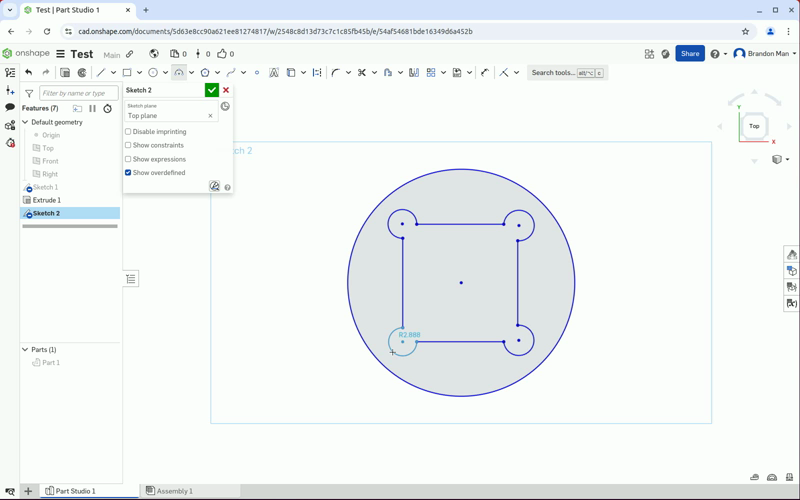
key_up(shift)
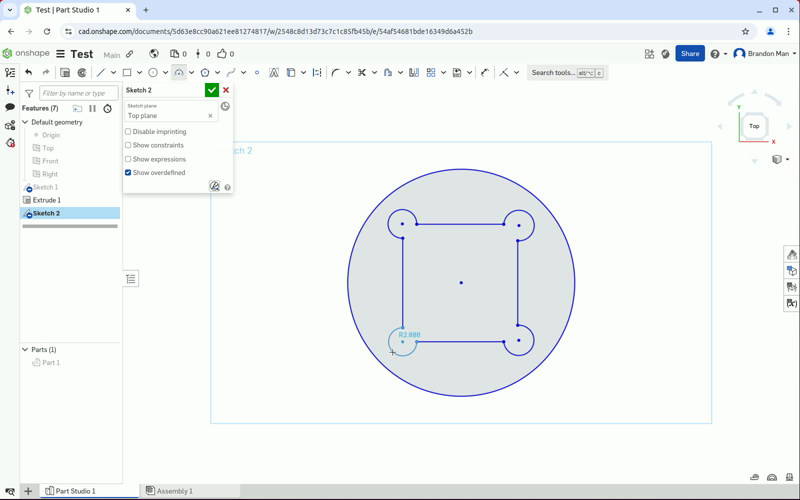
key(esc)
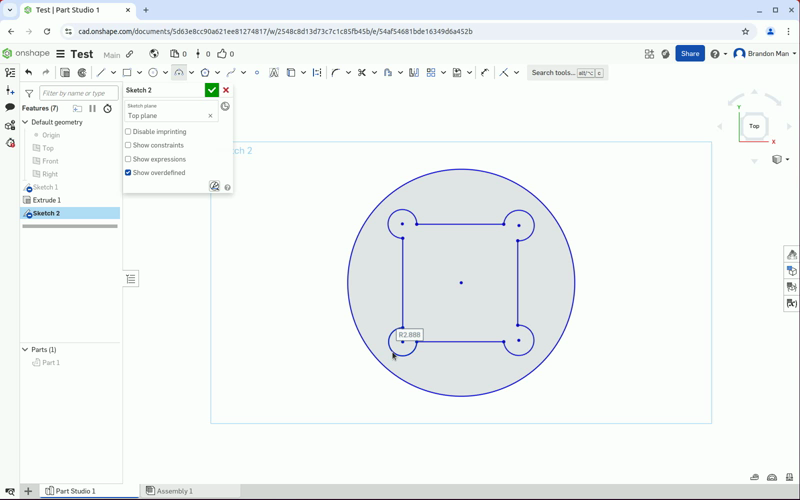
mouse_move(534, 293)
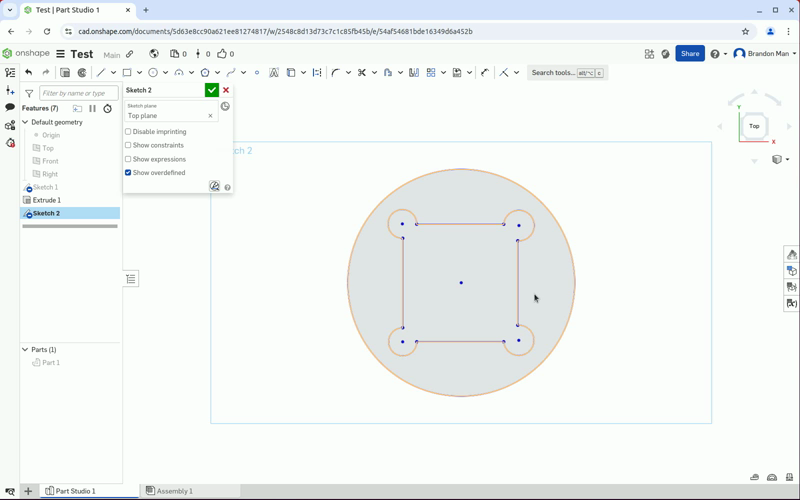
click(534, 293)
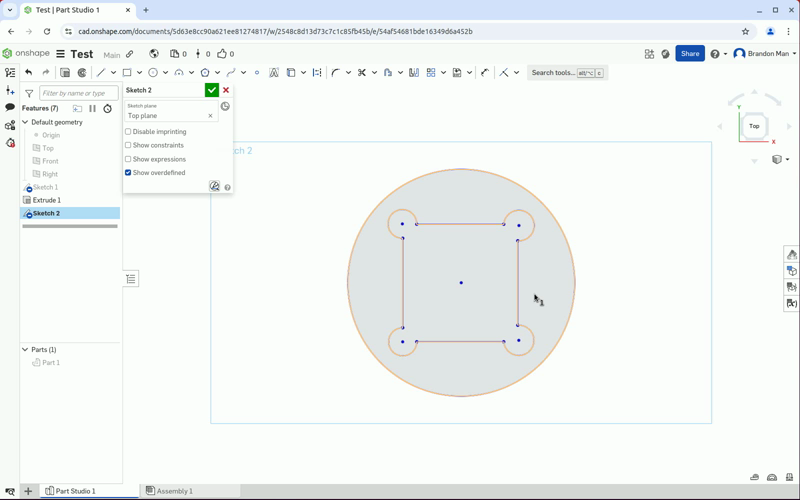
mouse_move(73, 352)
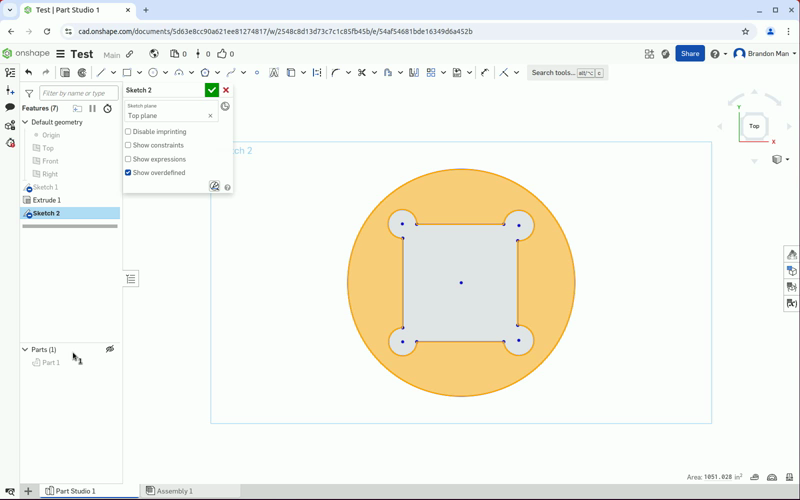
key(shift+y)
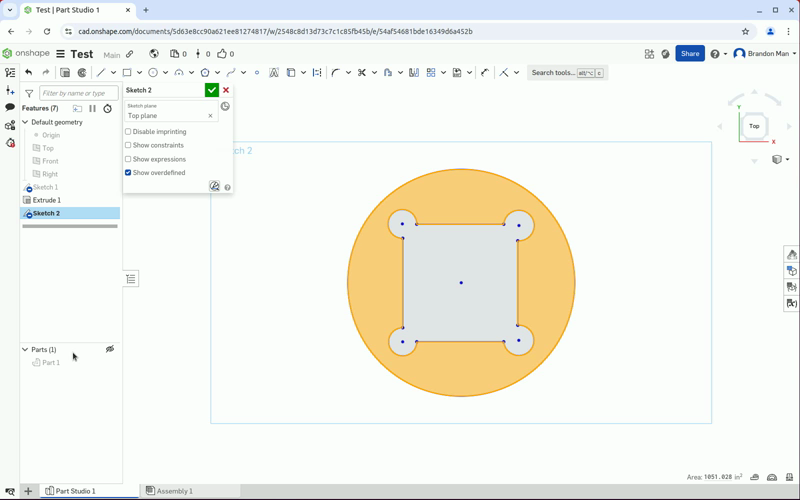
key(shift+e)
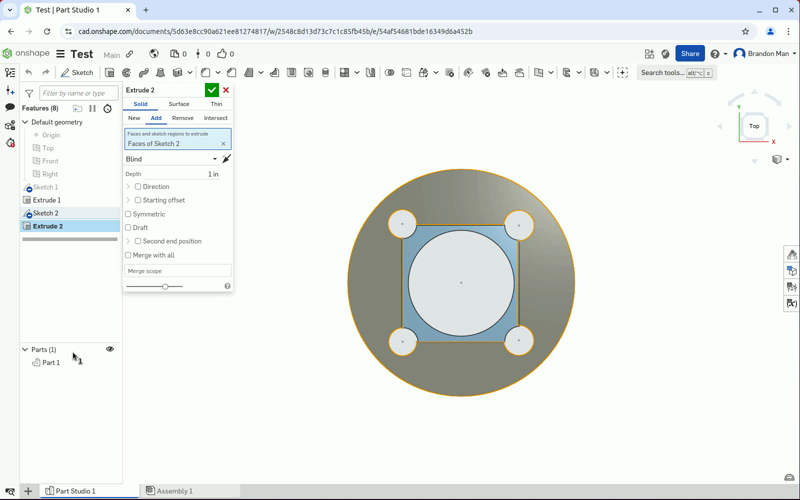
mouse_move(143, 106)
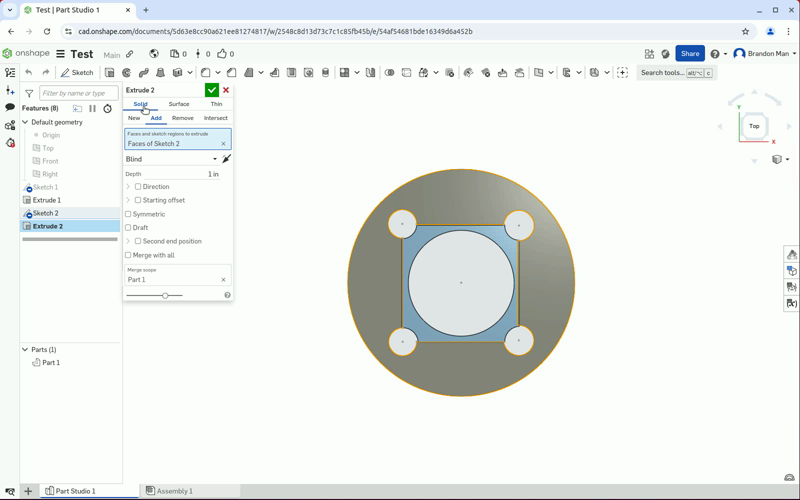
click(143, 106)
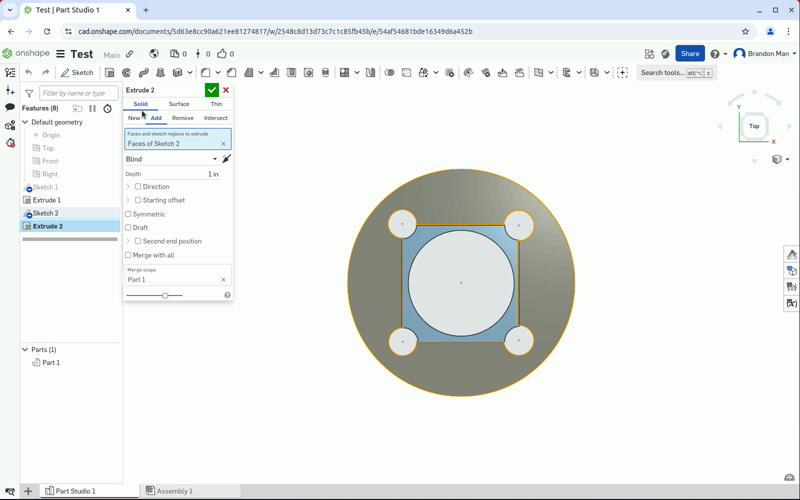
mouse_move(137, 120)
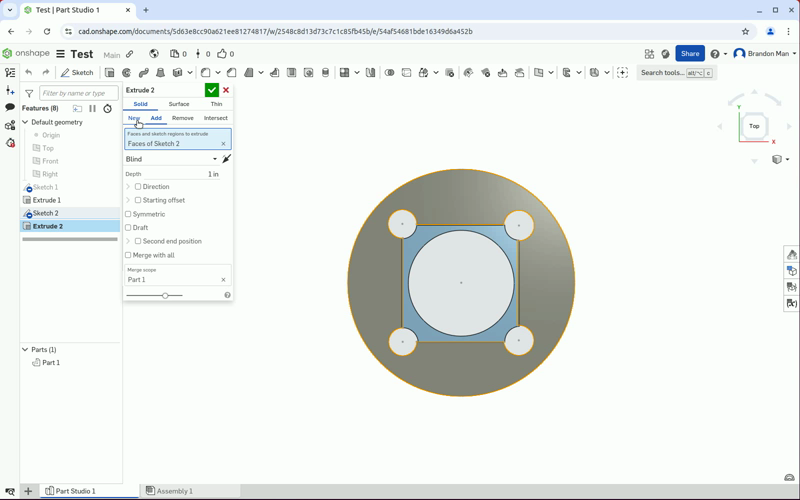
click(137, 120)
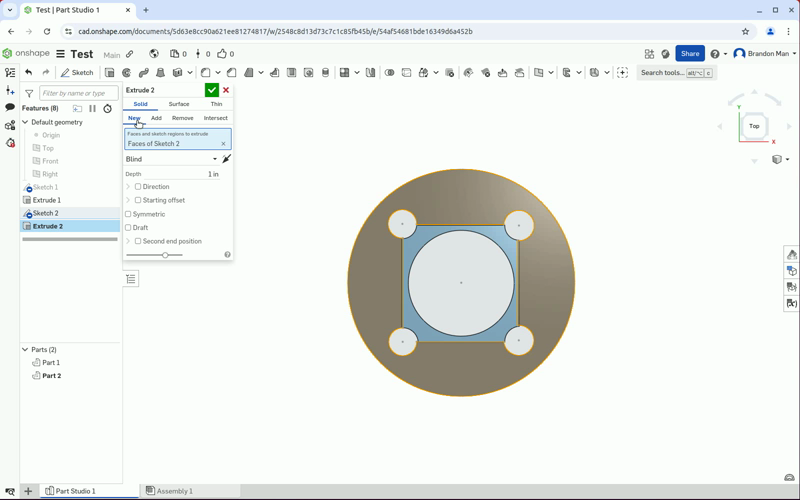
key(tab, 4)
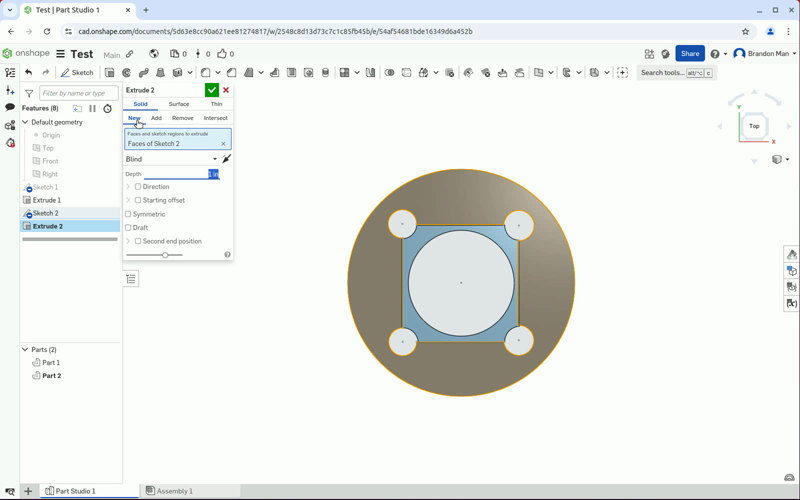
text(6.018)
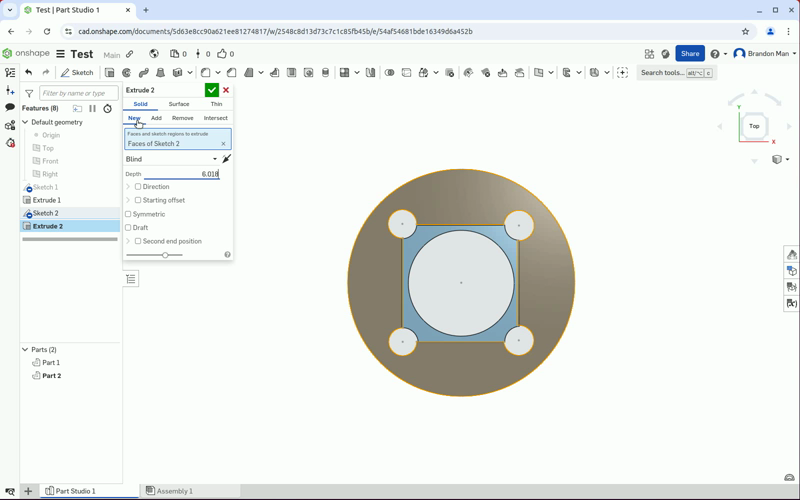
key(enter)
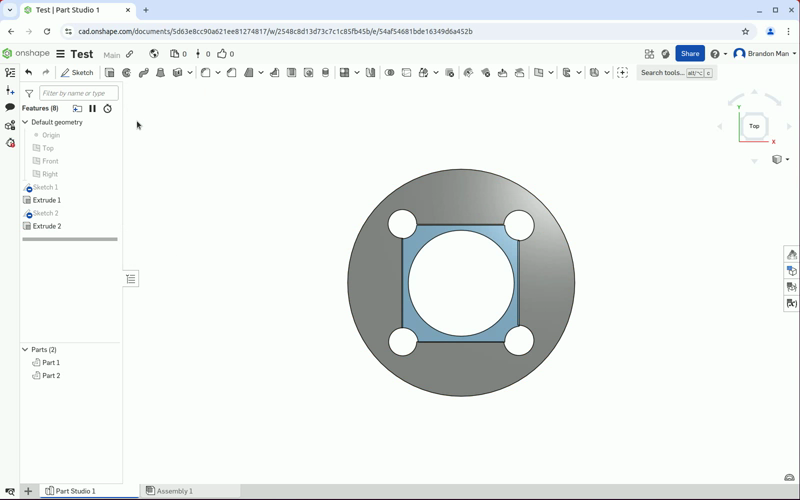
key(shift+h)
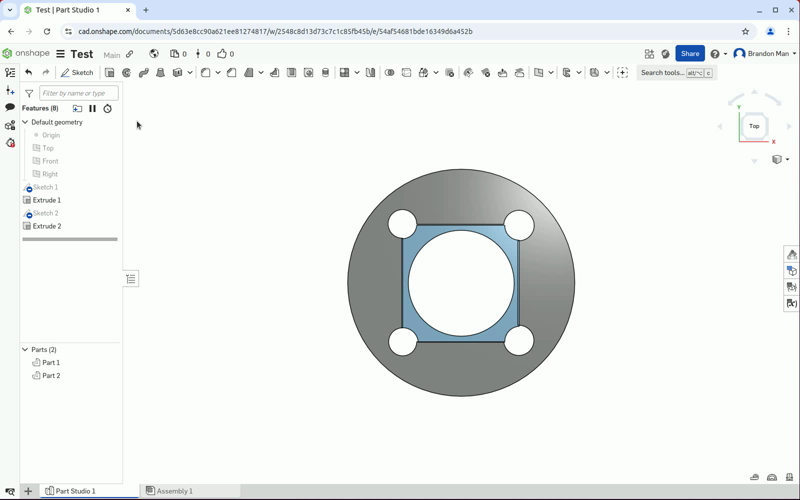
key(shift+h)
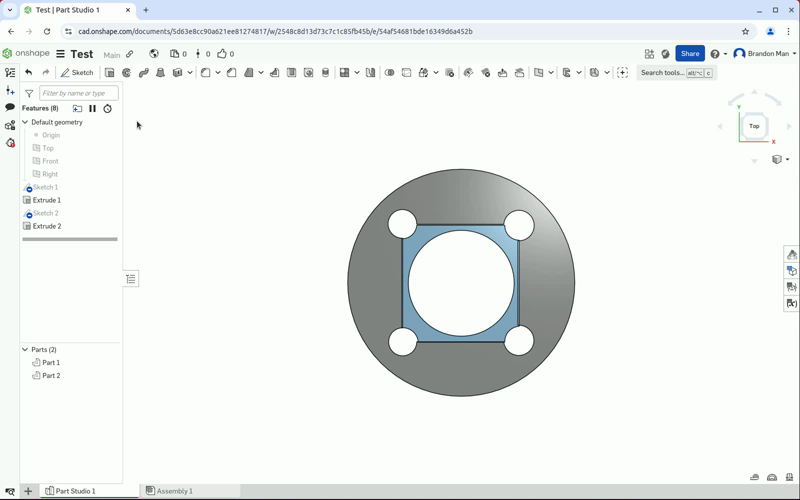
key(shift+7)
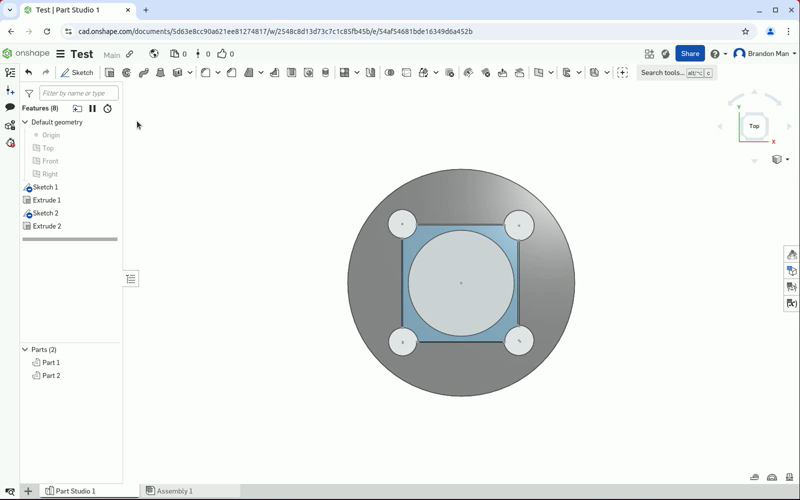
key(up, 3)
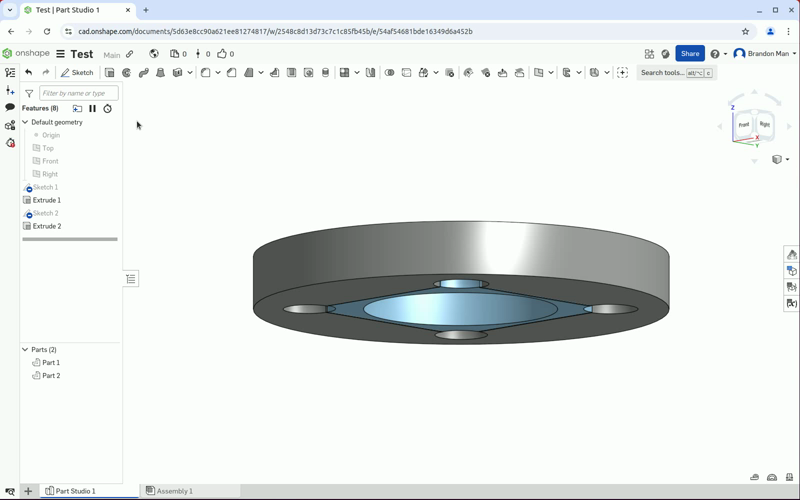
key(left, 3)
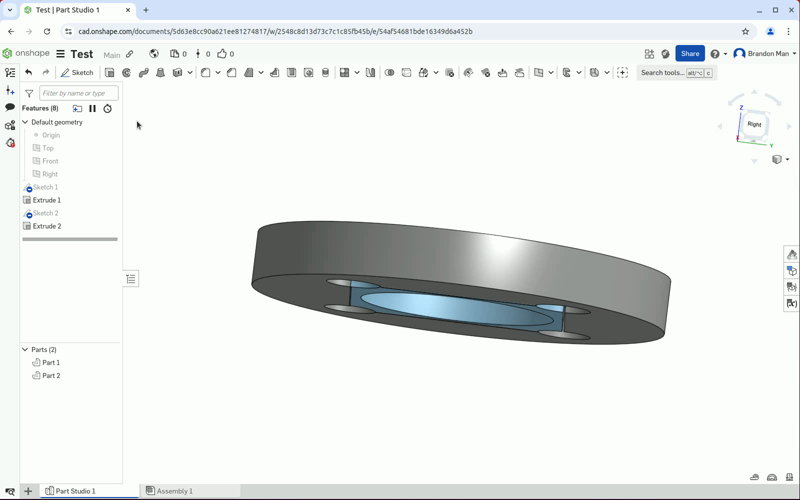
key(right, 3)
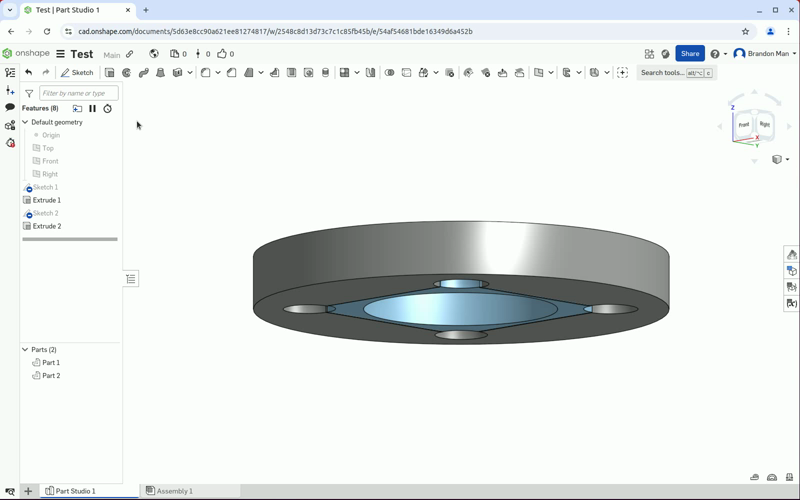
key(down, 3)
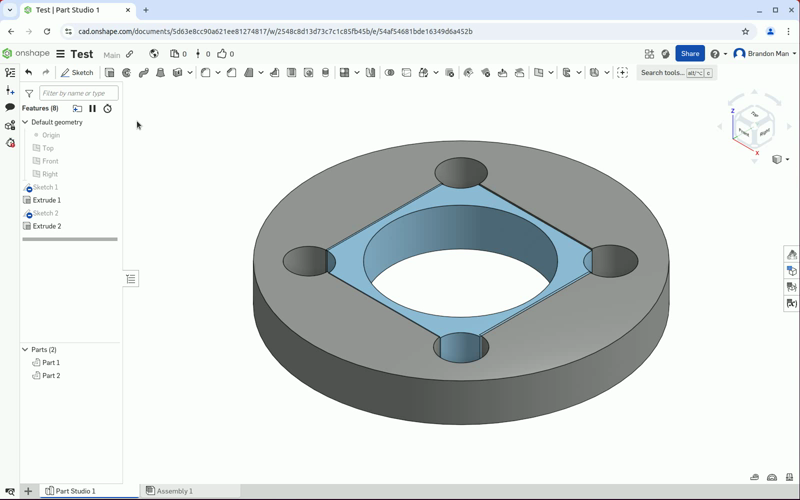
mouse_move(73, 189)
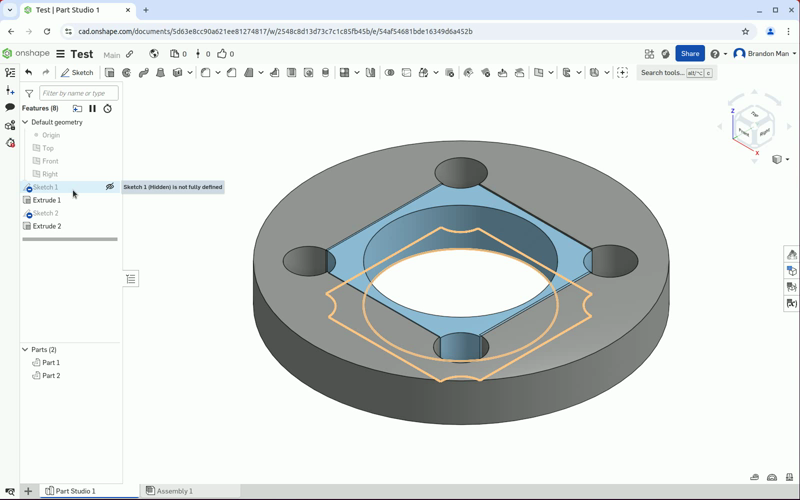
click(73, 189)